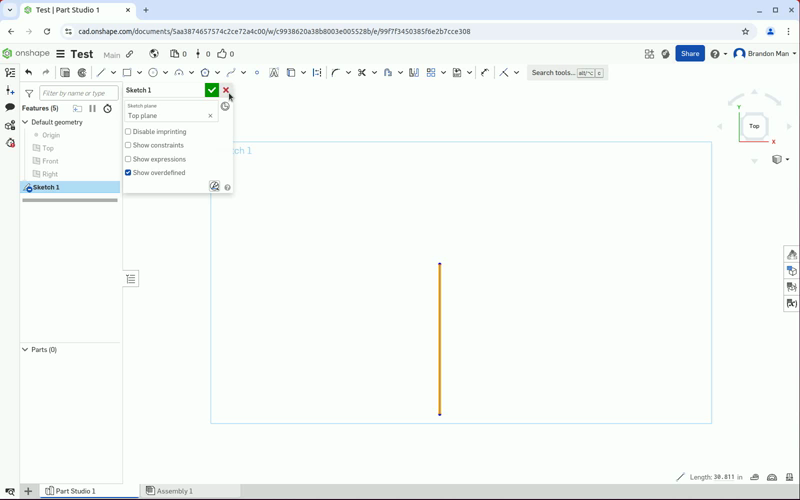
key(shift+h)
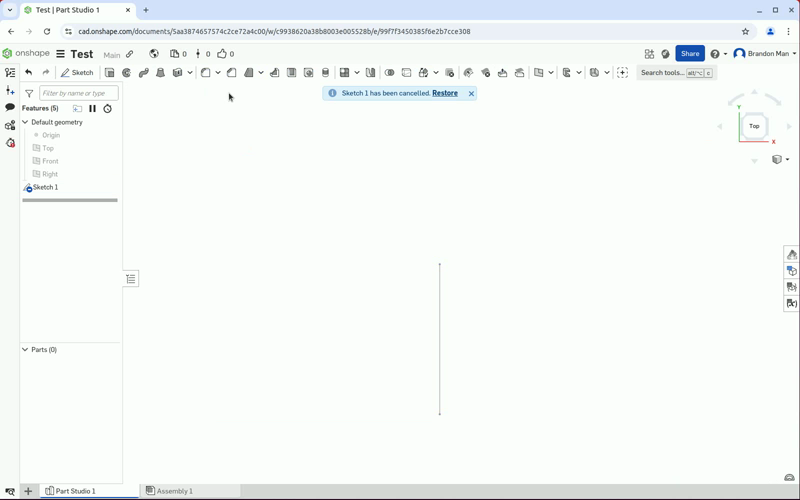
key(shift+s)
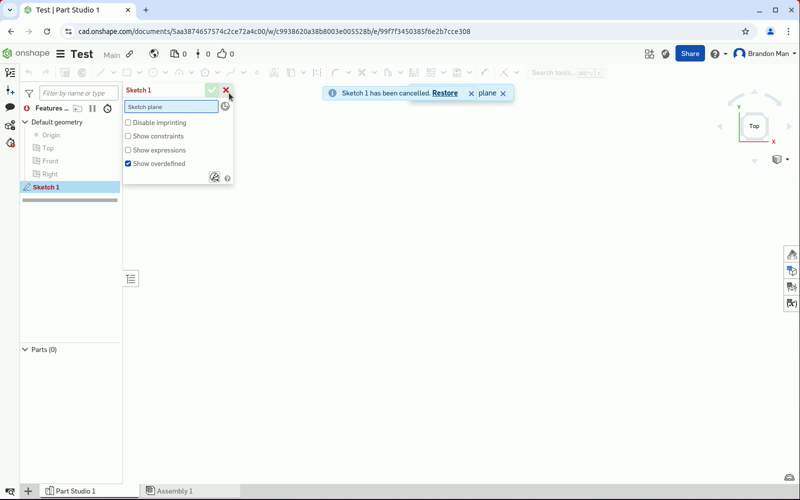
mouse_move(73, 150)
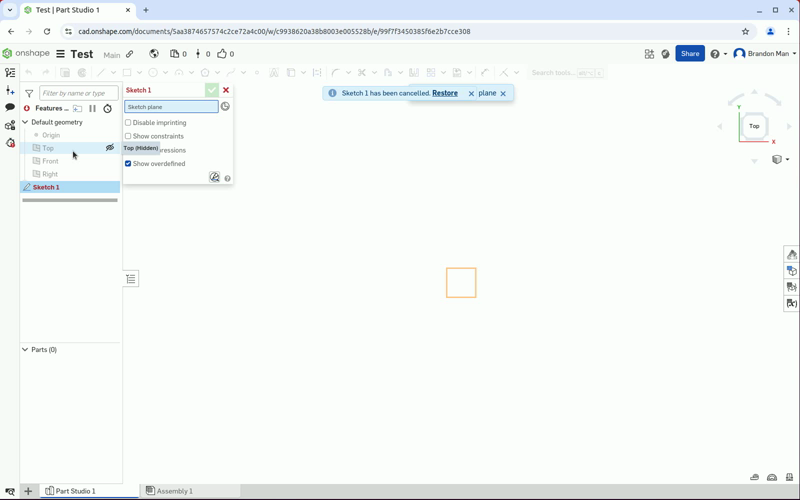
click(73, 150)
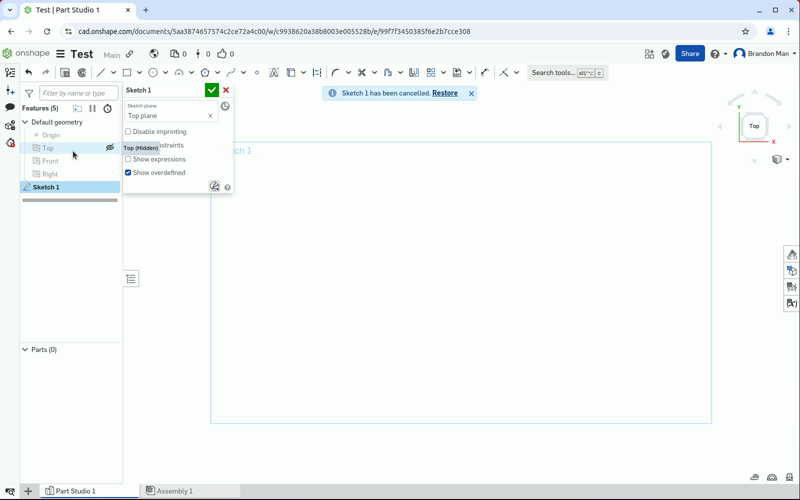
mouse_move(73, 352)
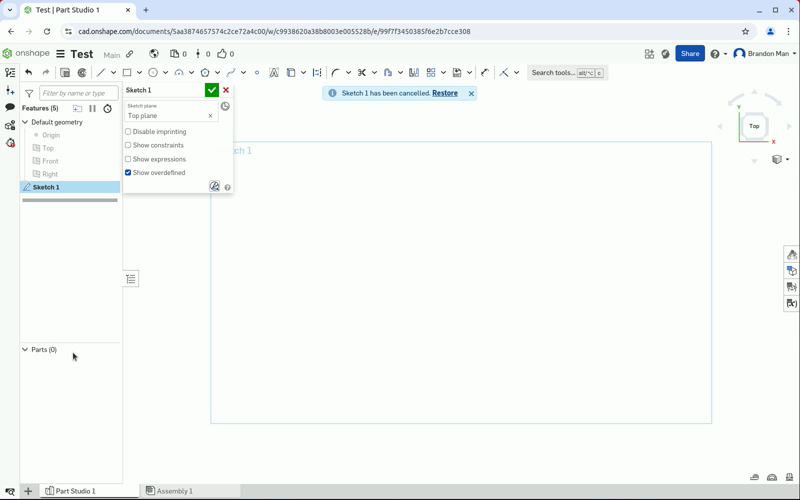
key(y)
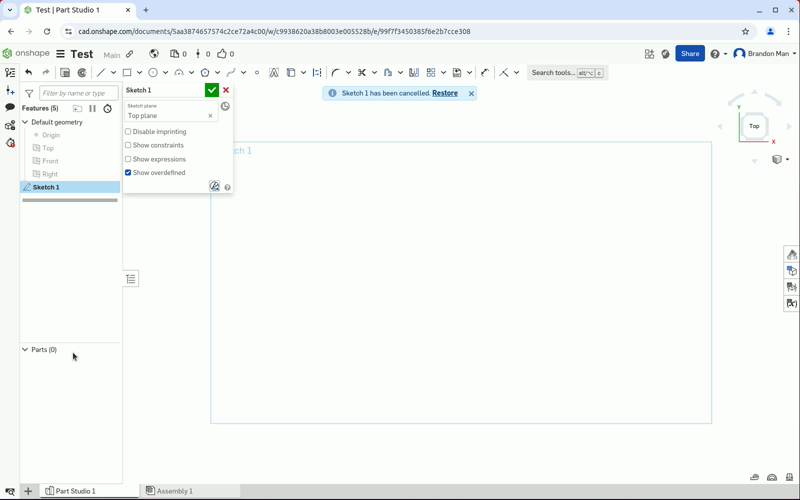
key(a)
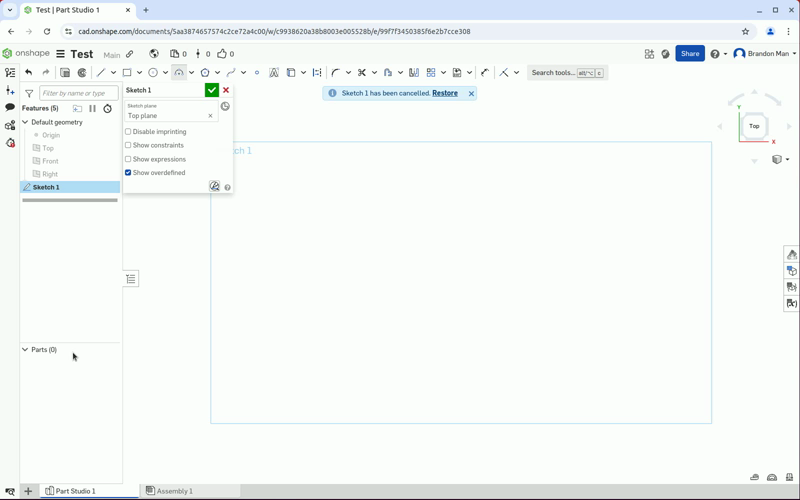
key_down(shift)
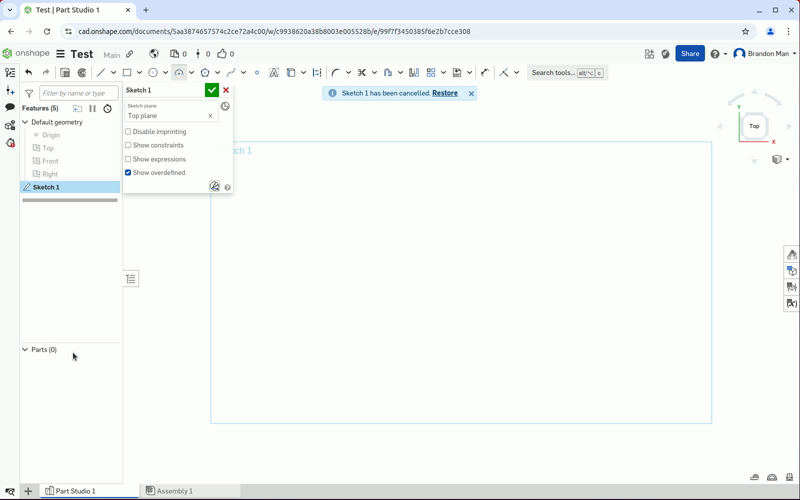
mouse_move(348, 299)
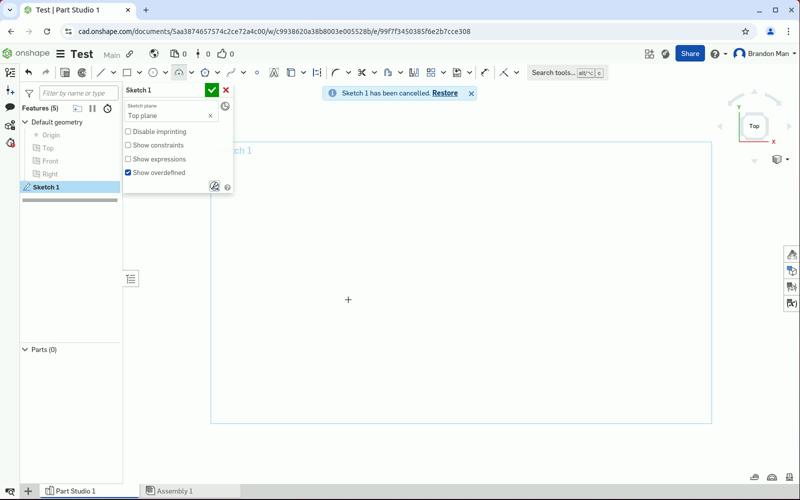
click(348, 299)
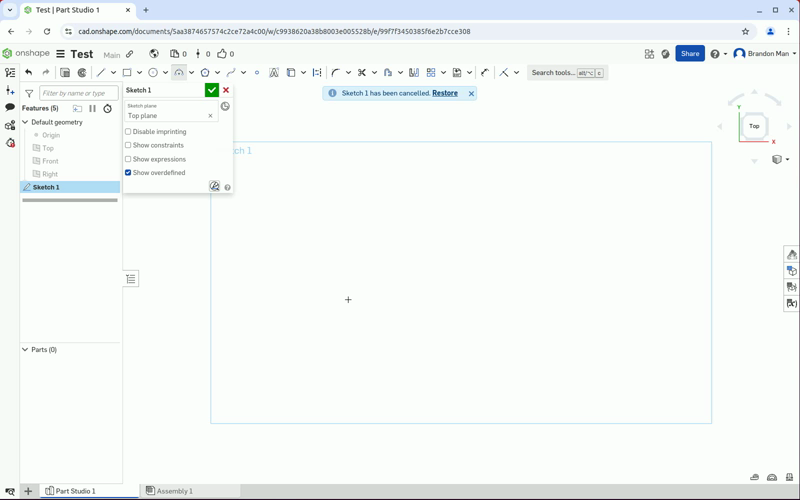
key_up(shift)
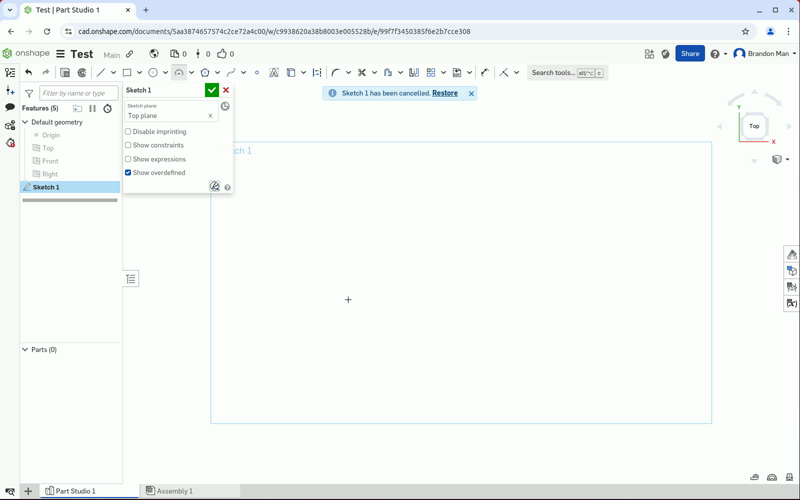
key_down(shift)
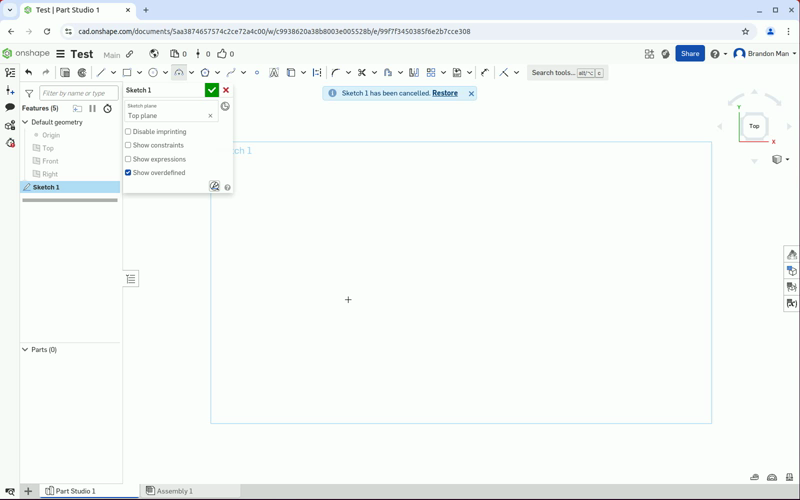
mouse_move(378, 330)
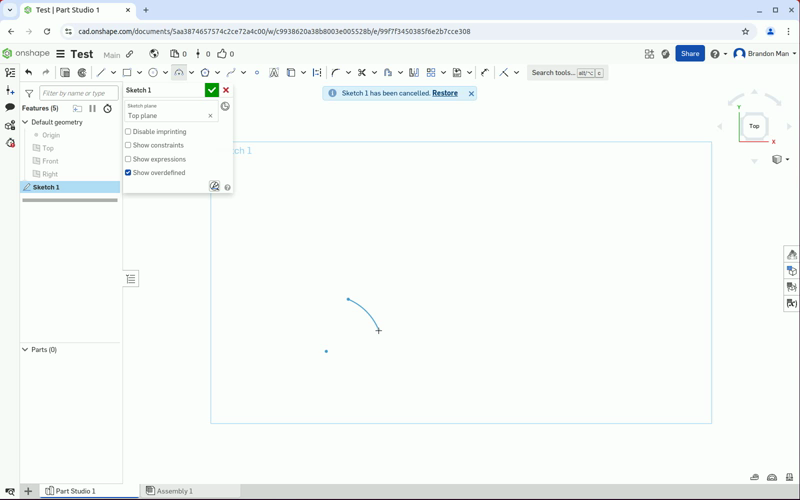
click(378, 330)
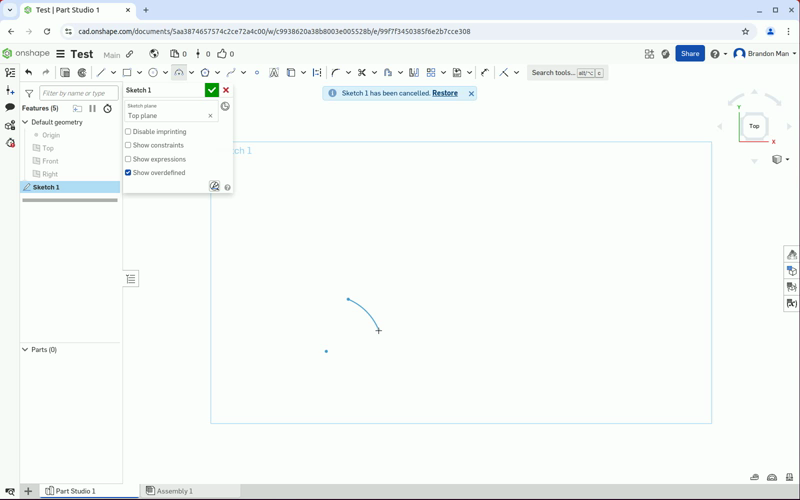
mouse_move(357, 321)
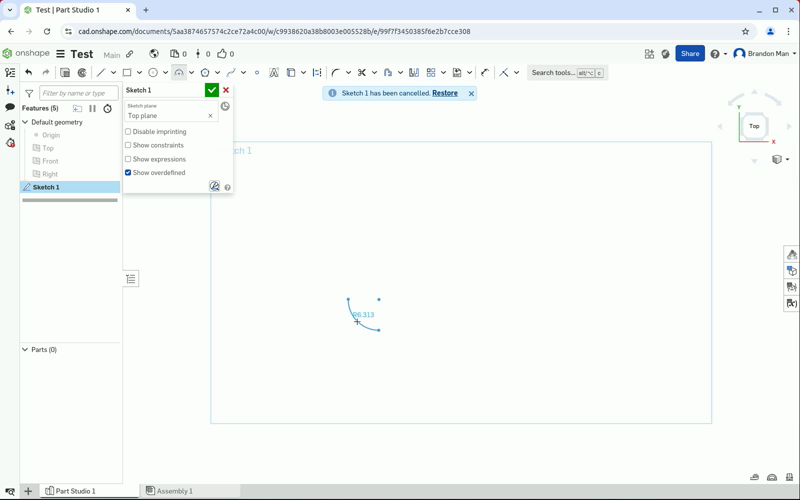
click(357, 321)
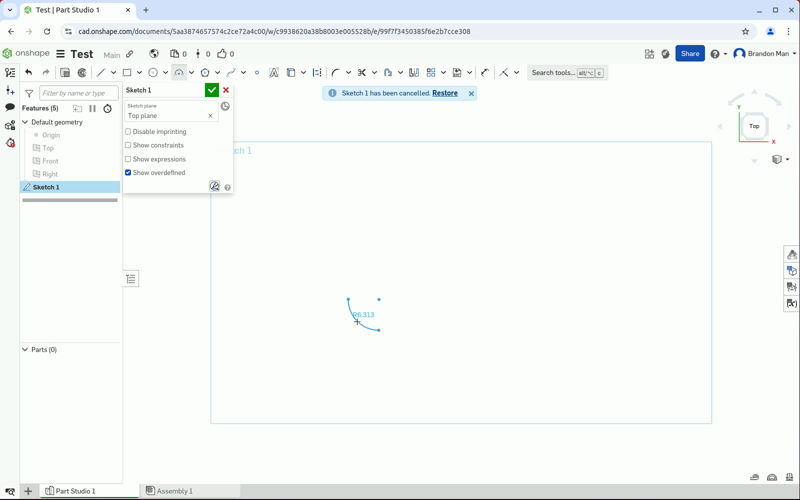
key_up(shift)
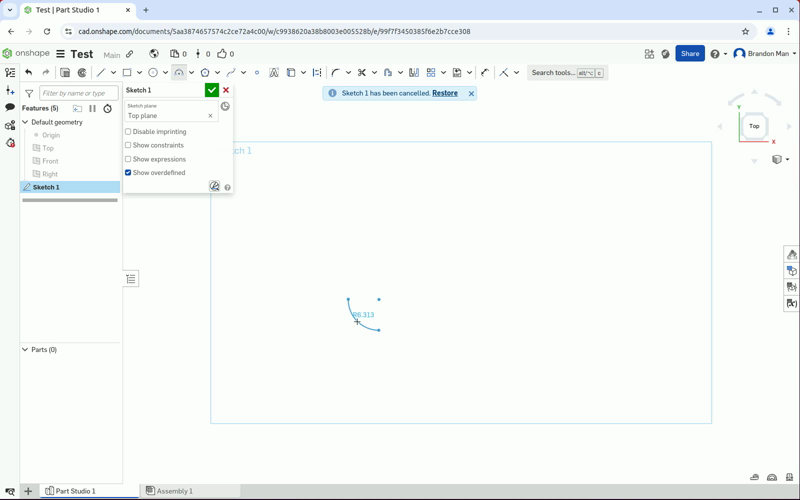
key(esc)
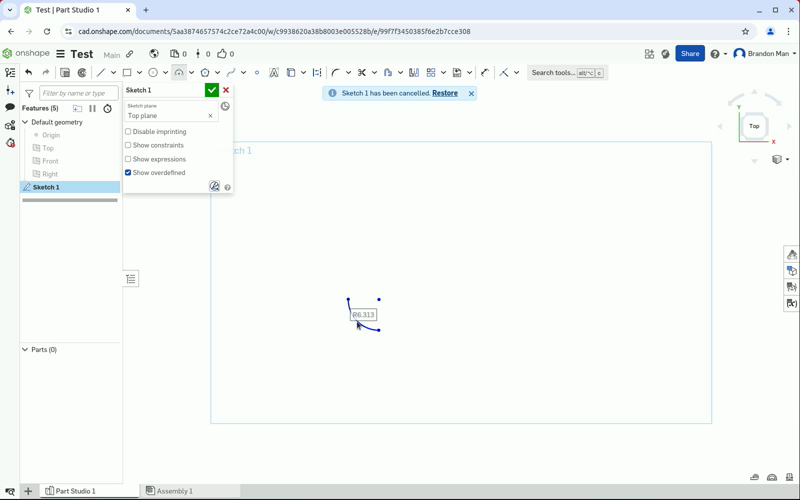
key(l)
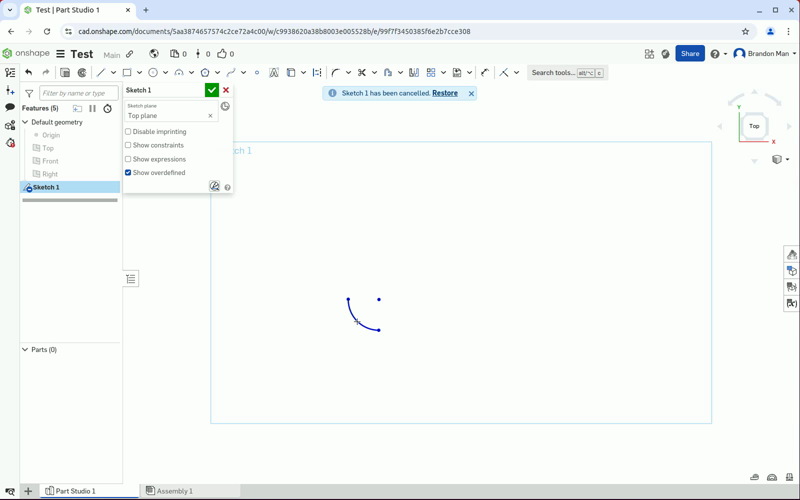
mouse_move(378, 330)
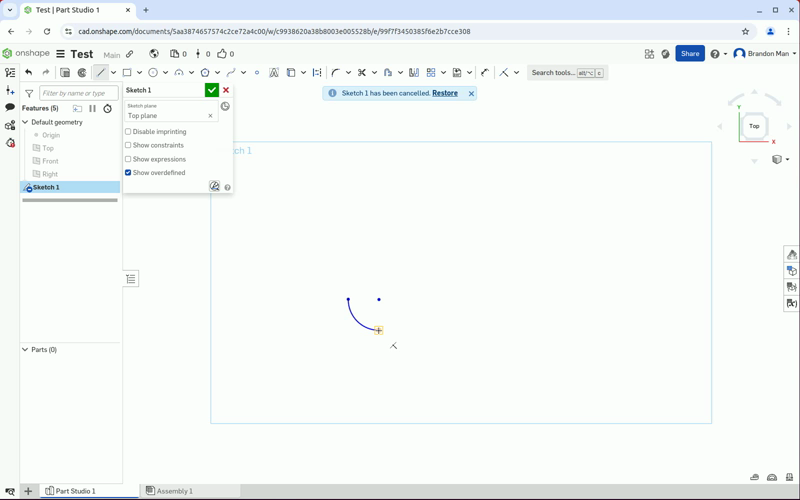
click(378, 330)
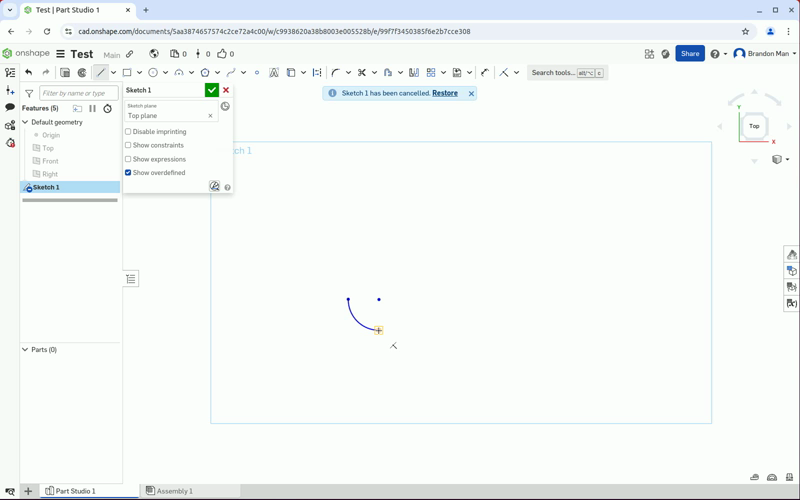
key_down(shift)
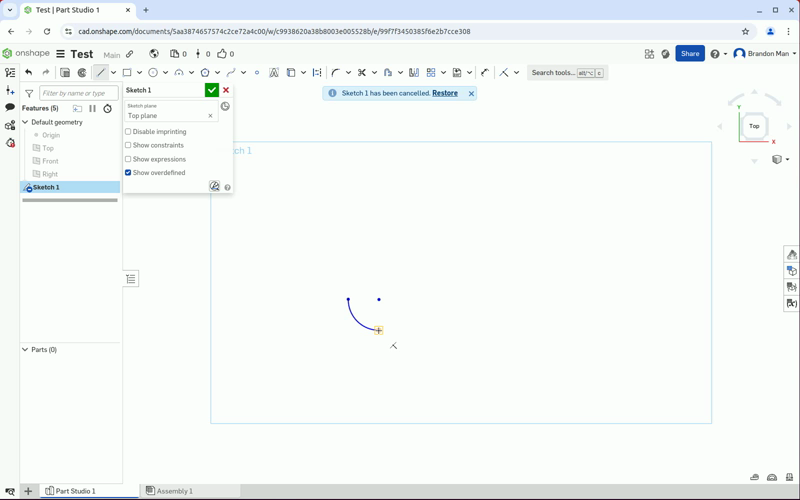
mouse_move(541, 330)
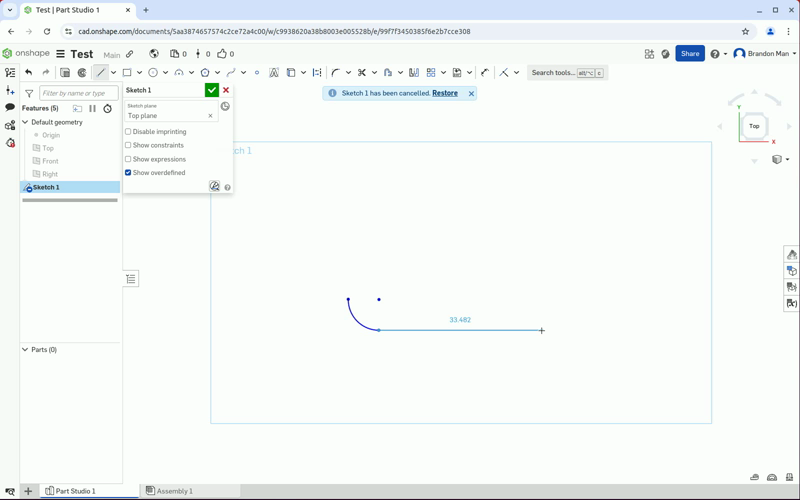
click(541, 330)
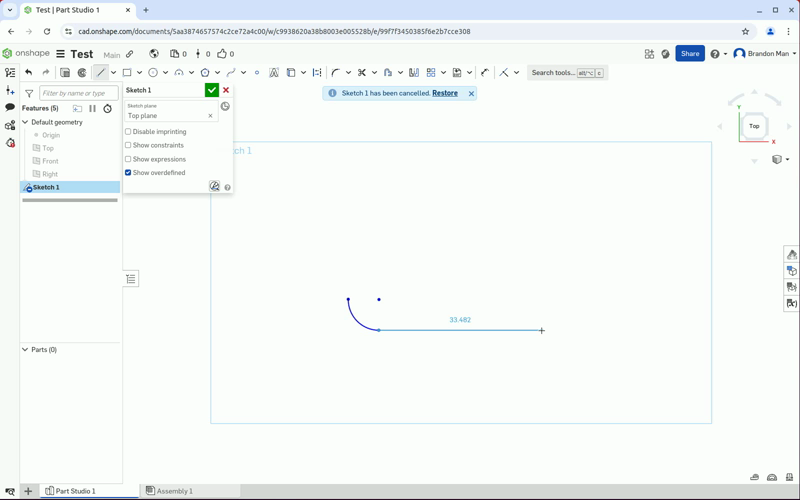
key_up(shift)
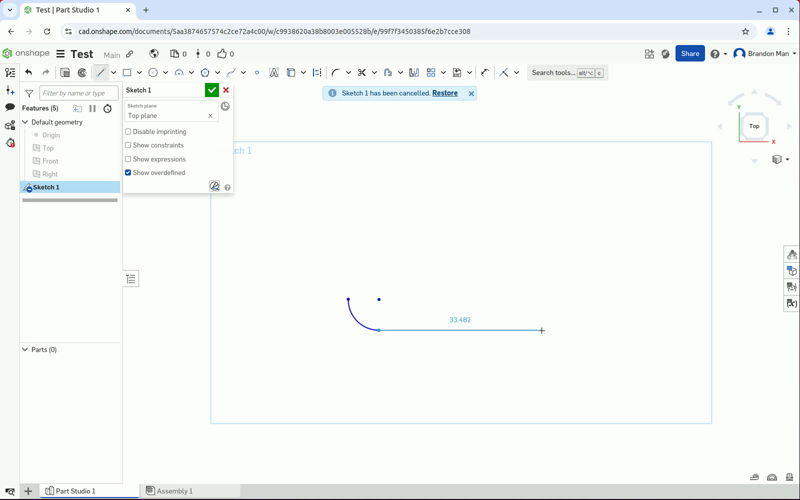
key(esc)
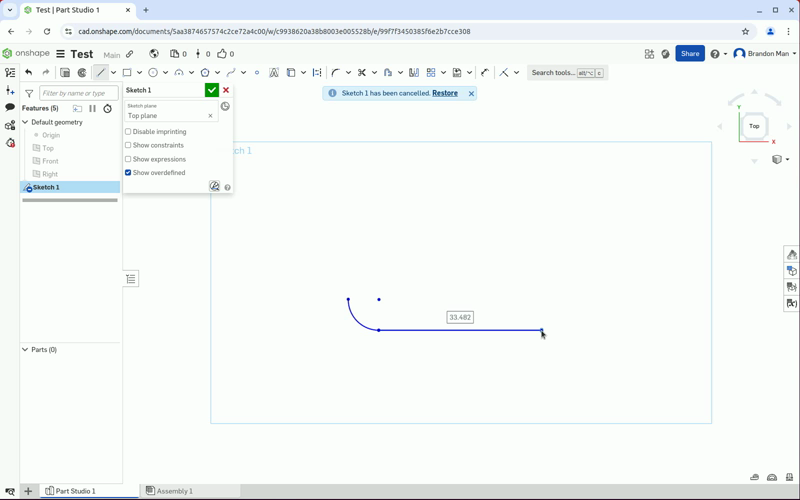
key(a)
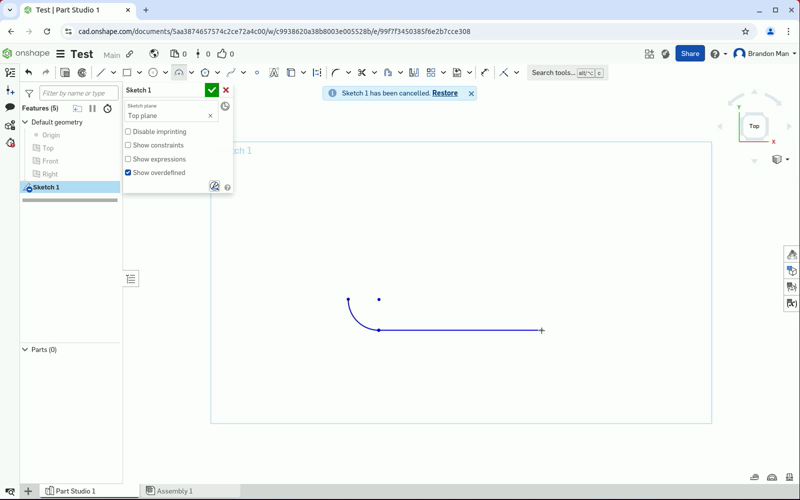
mouse_move(541, 330)
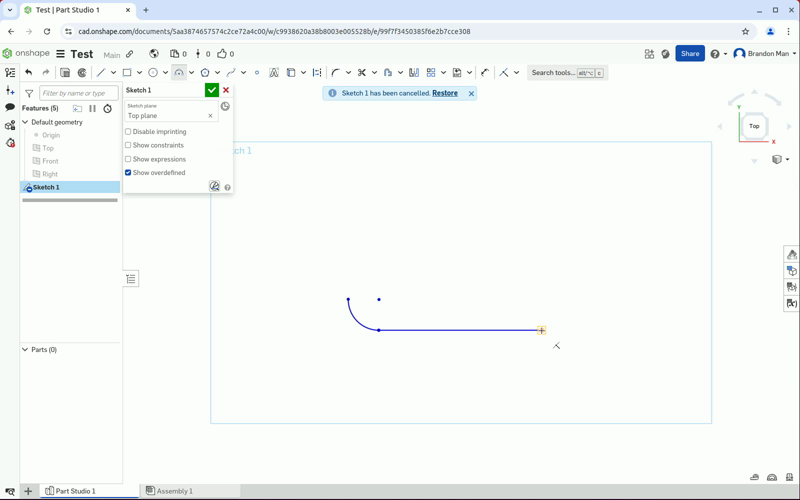
click(541, 330)
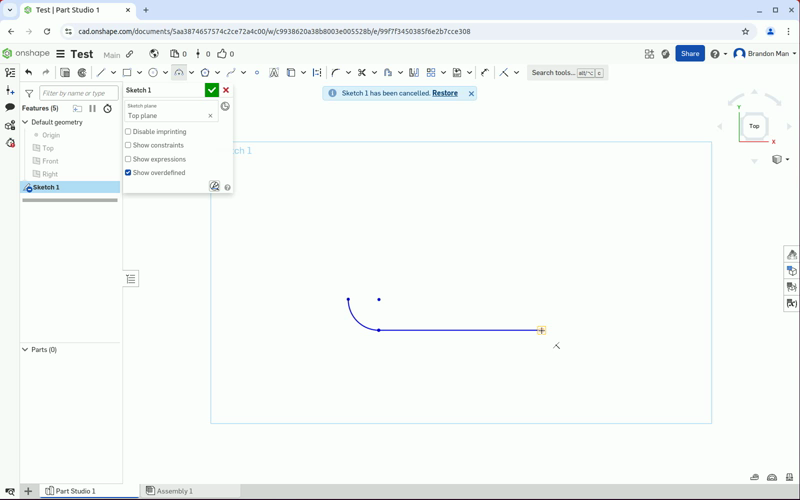
key_down(shift)
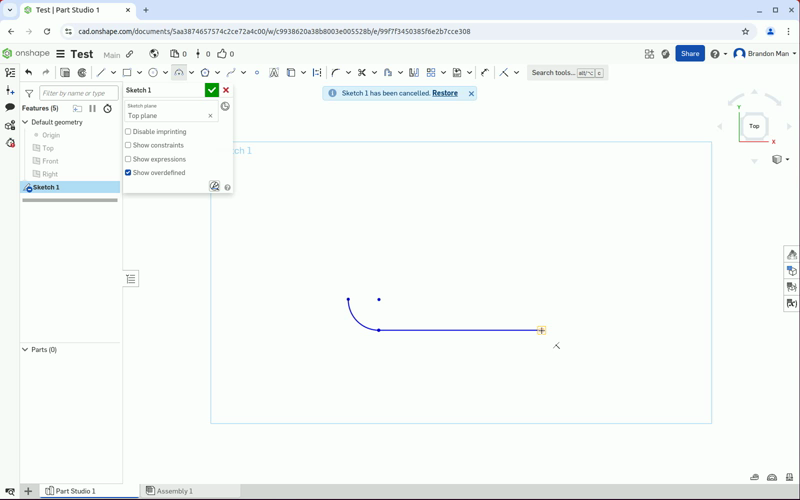
mouse_move(572, 299)
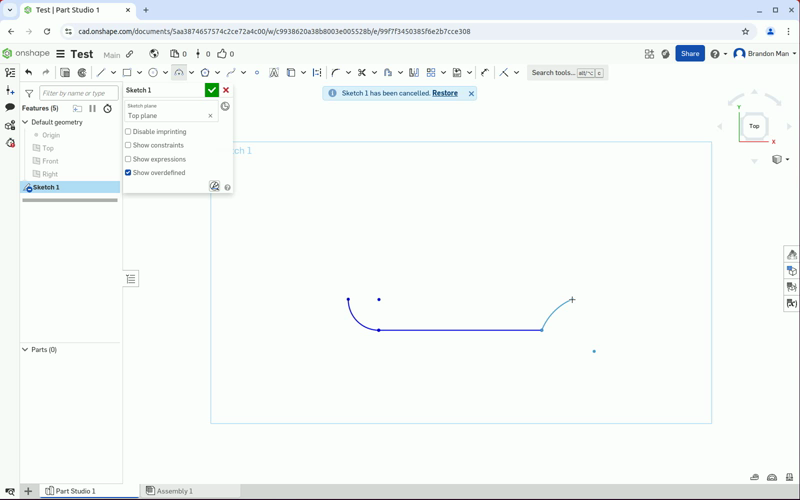
click(572, 299)
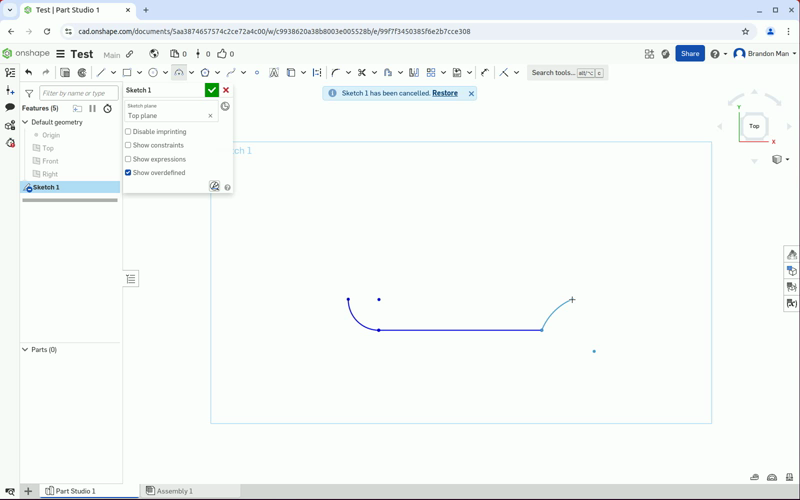
mouse_move(563, 321)
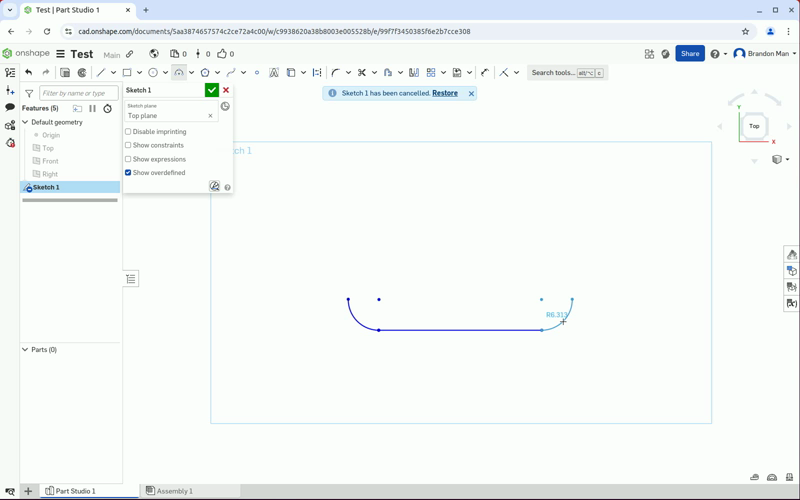
click(563, 321)
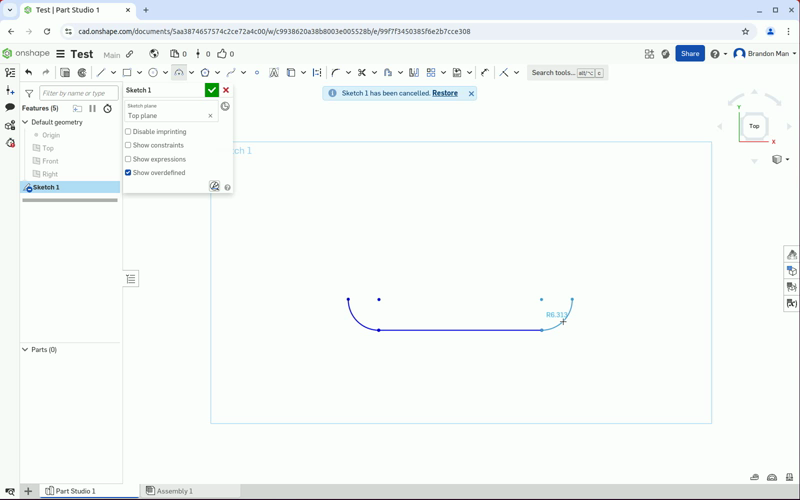
key_up(shift)
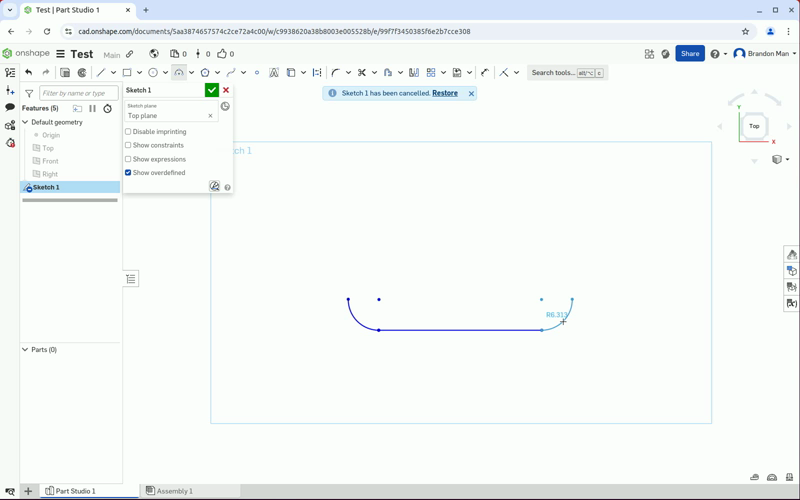
key(esc)
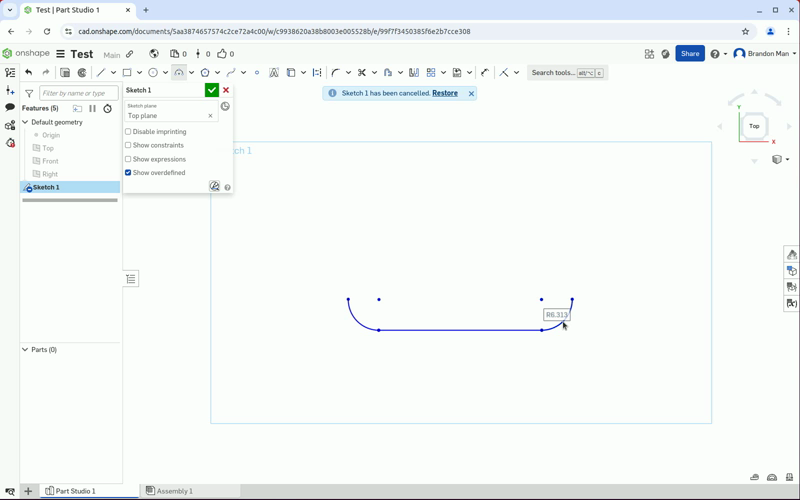
key(l)
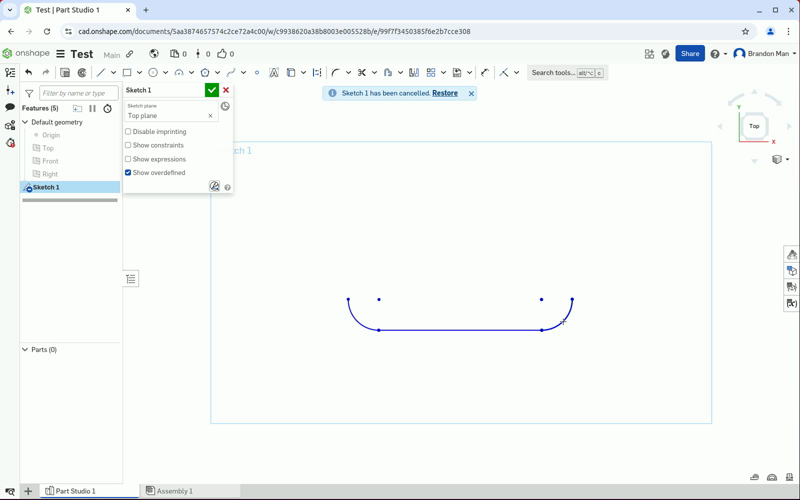
mouse_move(572, 299)
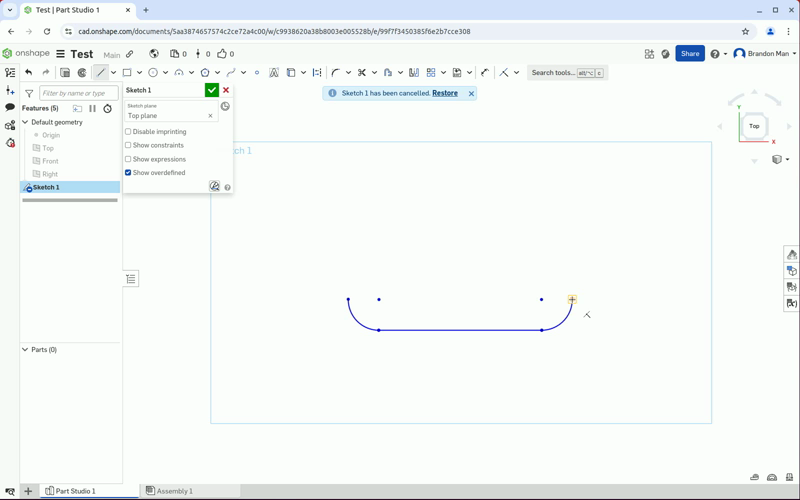
click(572, 299)
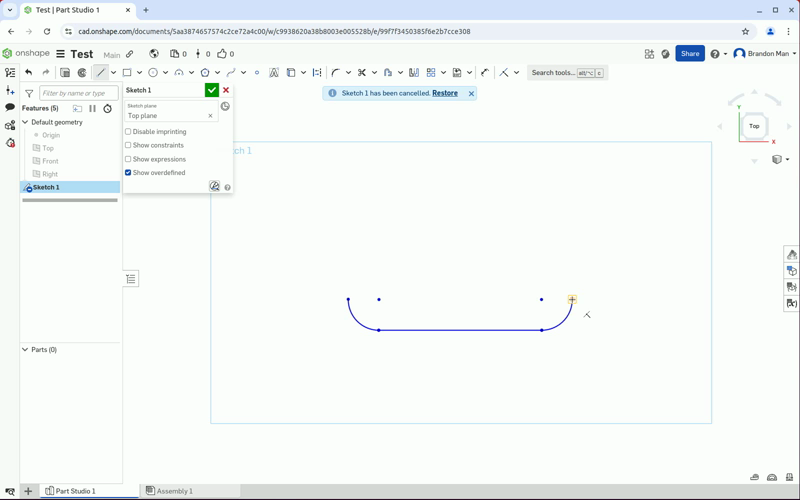
key_down(shift)
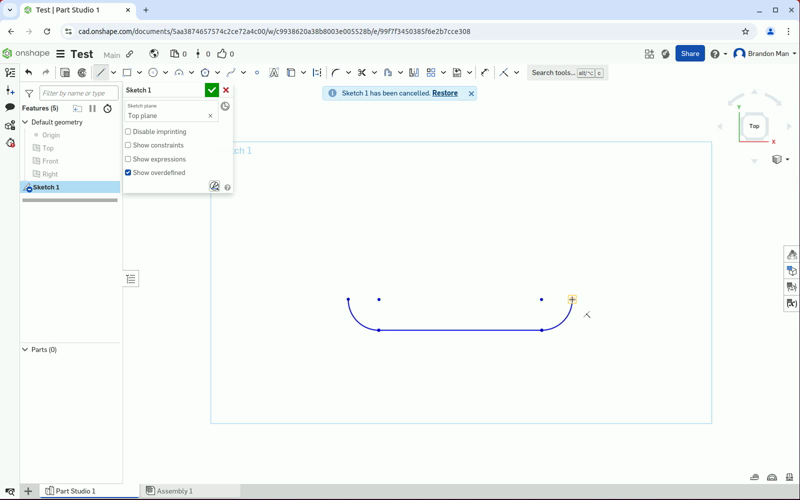
mouse_move(589, 299)
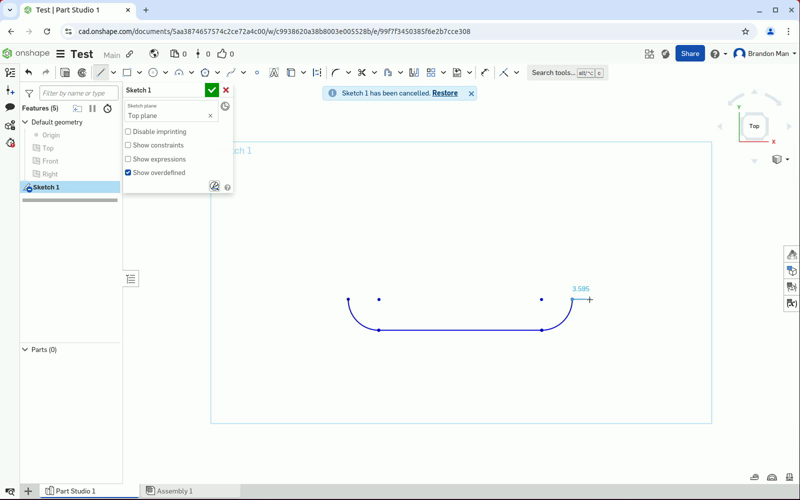
mouse_move(572, 266)
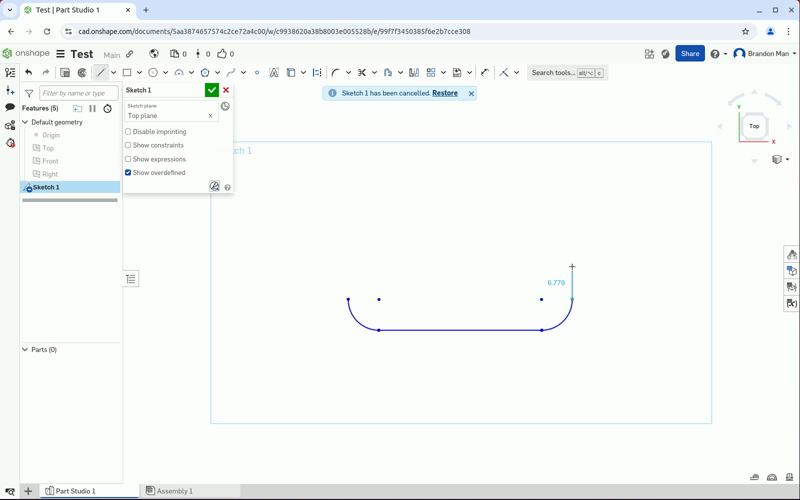
click(572, 266)
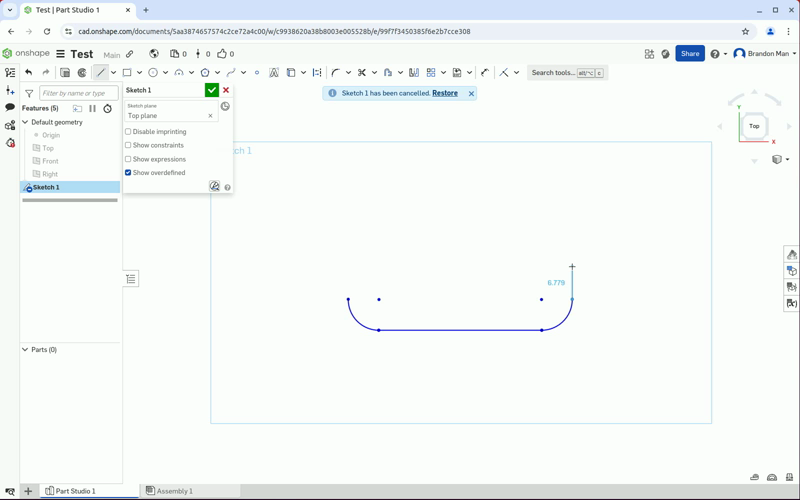
key_up(shift)
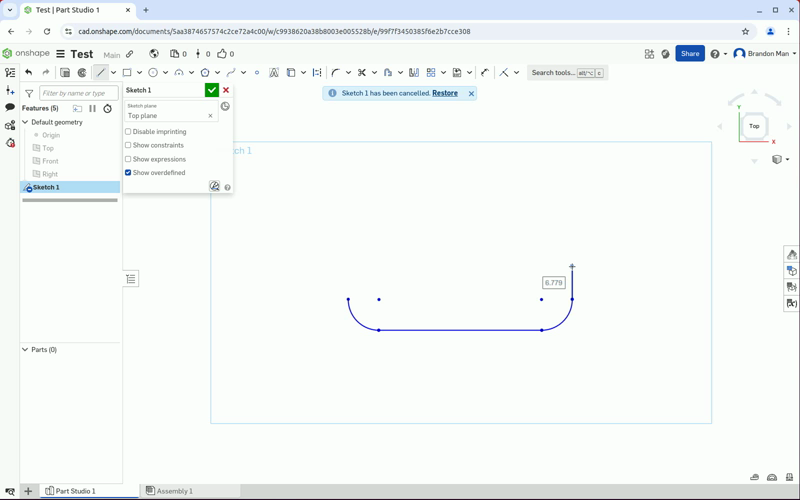
key(esc)
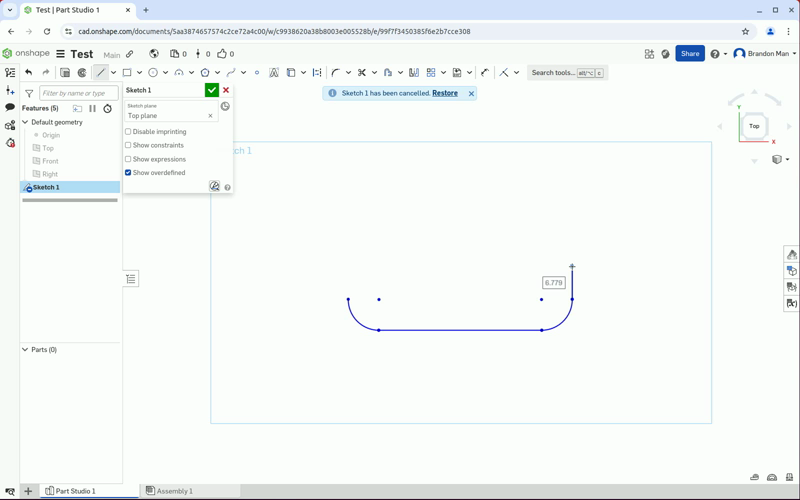
key(a)
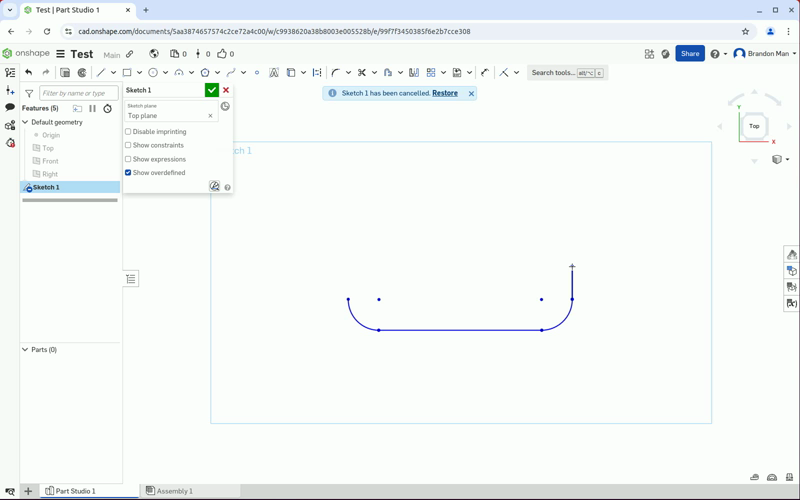
mouse_move(572, 266)
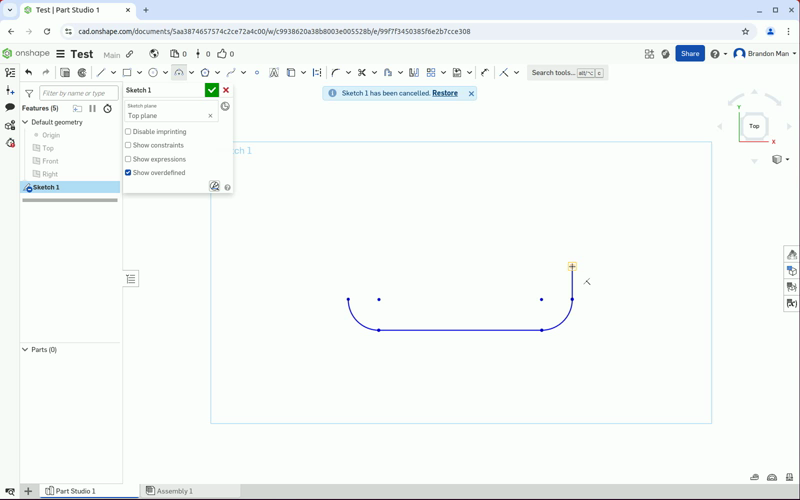
click(572, 266)
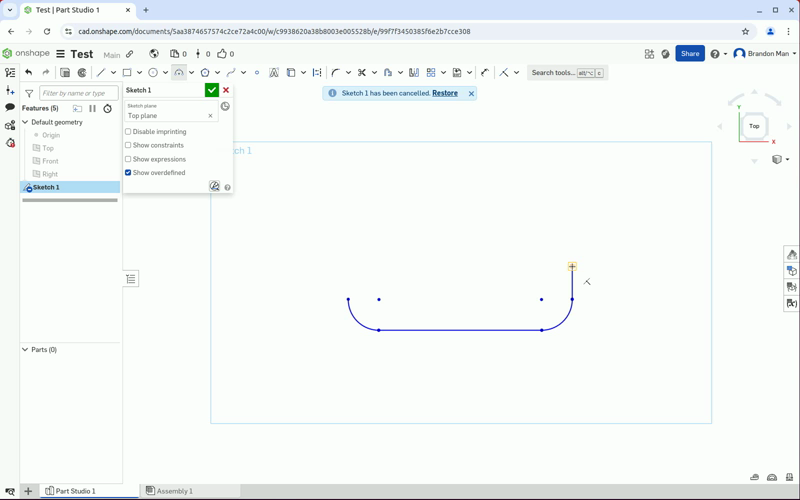
key_down(shift)
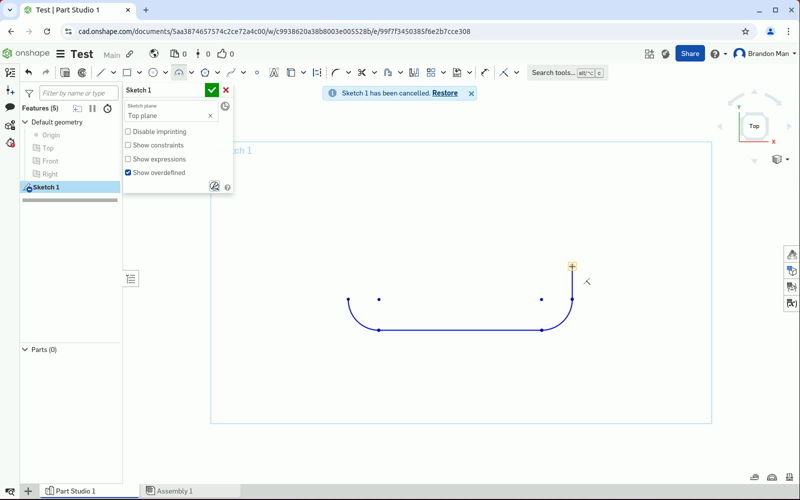
mouse_move(541, 235)
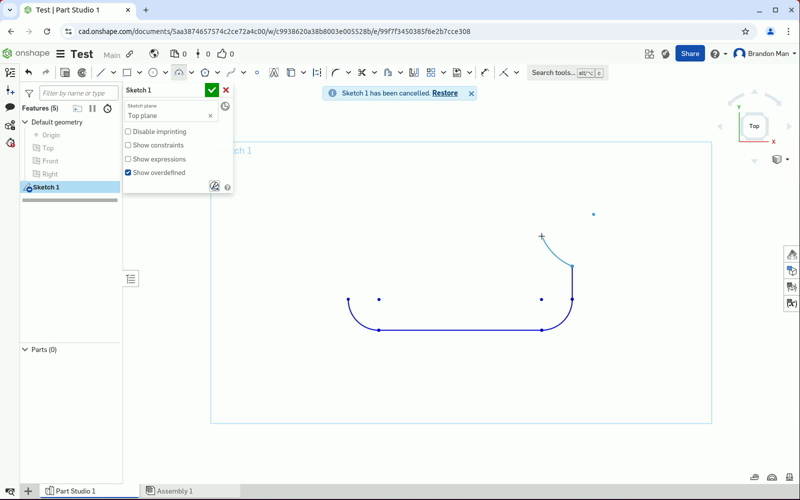
click(541, 235)
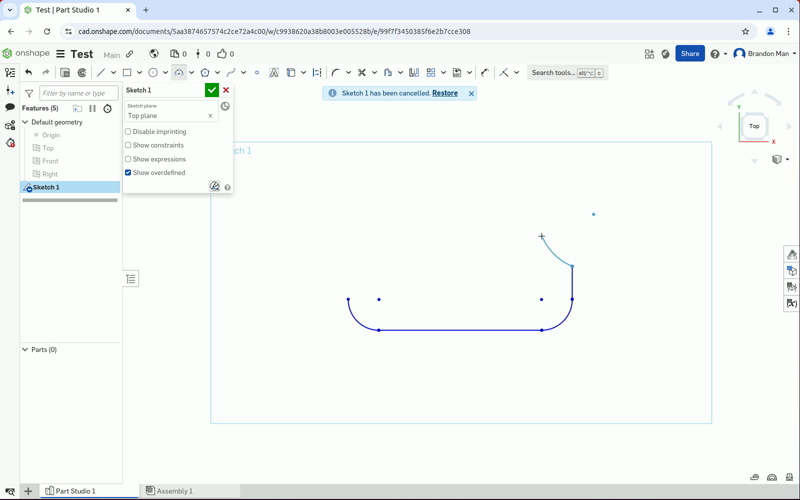
mouse_move(563, 244)
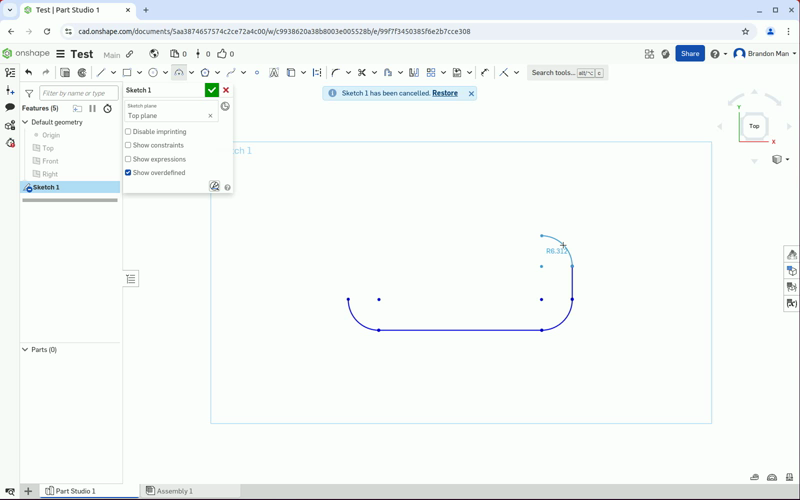
click(563, 244)
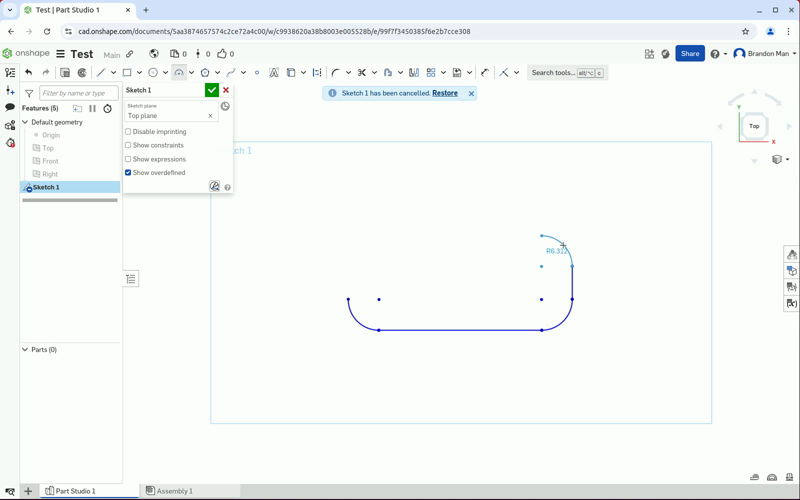
key_up(shift)
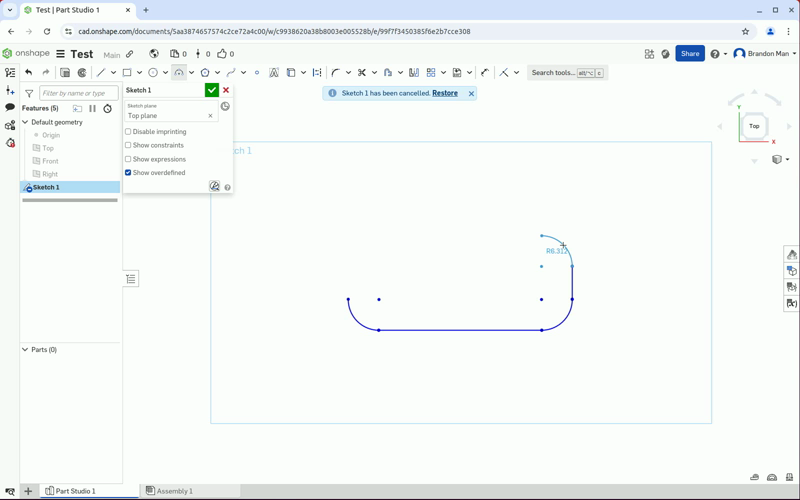
key(esc)
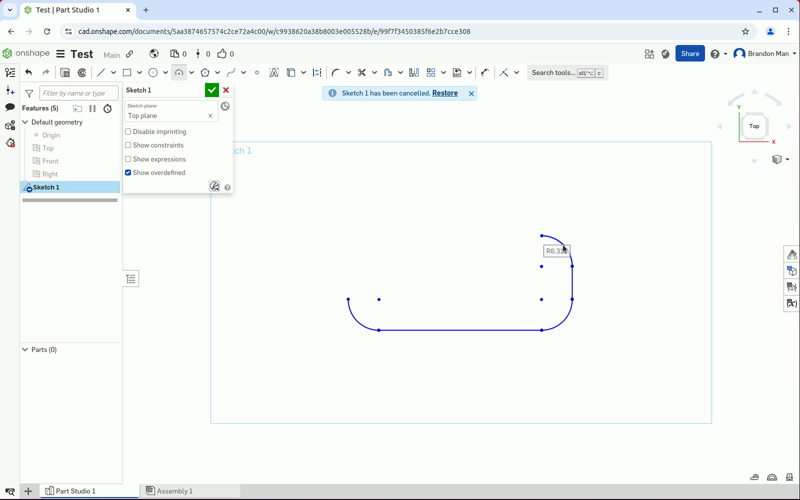
key(l)
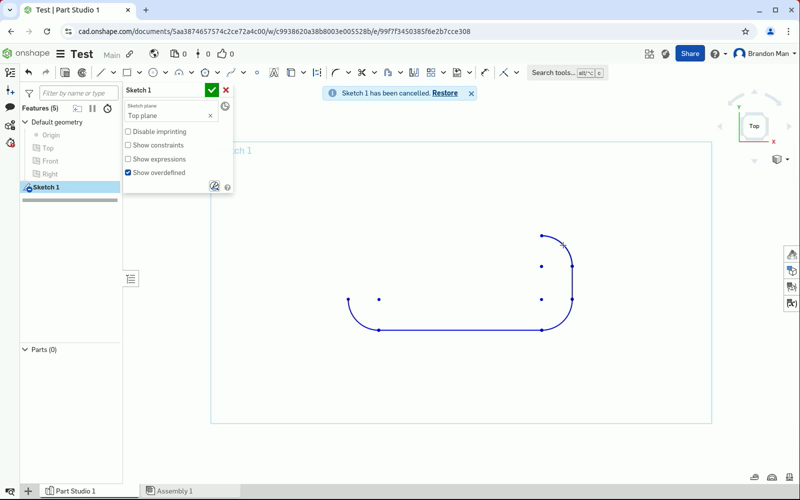
mouse_move(541, 235)
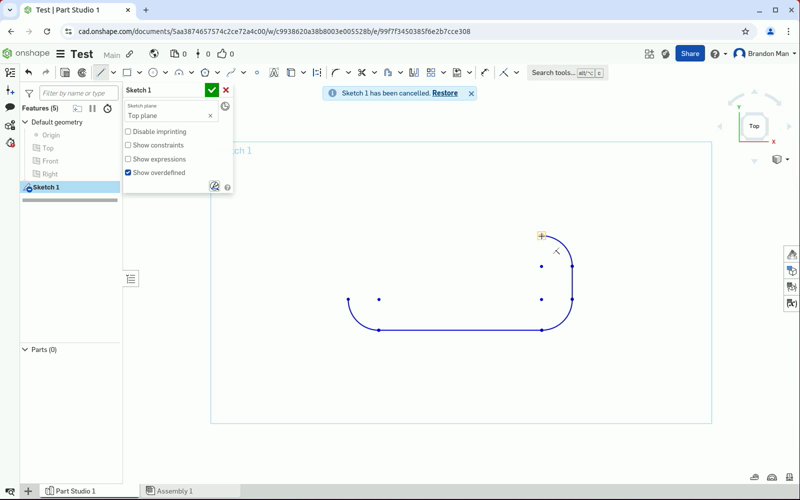
click(541, 235)
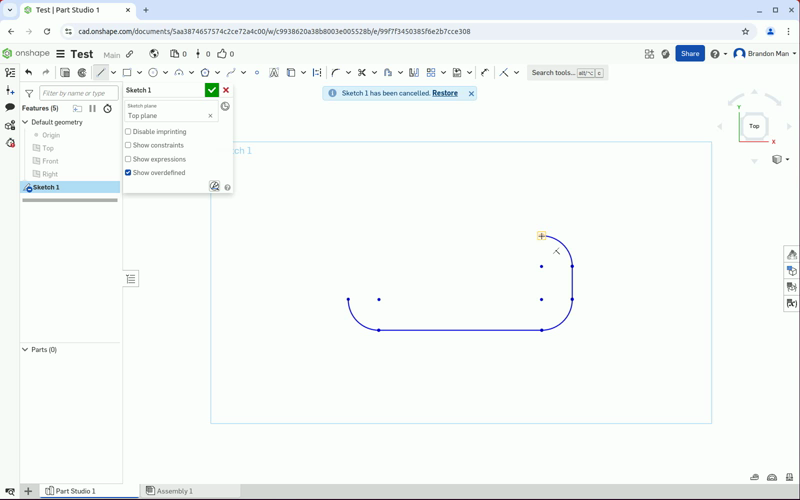
key_down(shift)
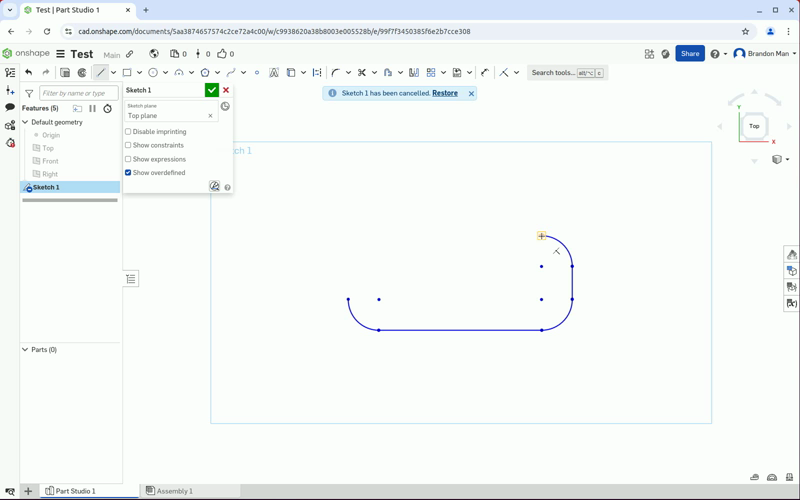
mouse_move(378, 235)
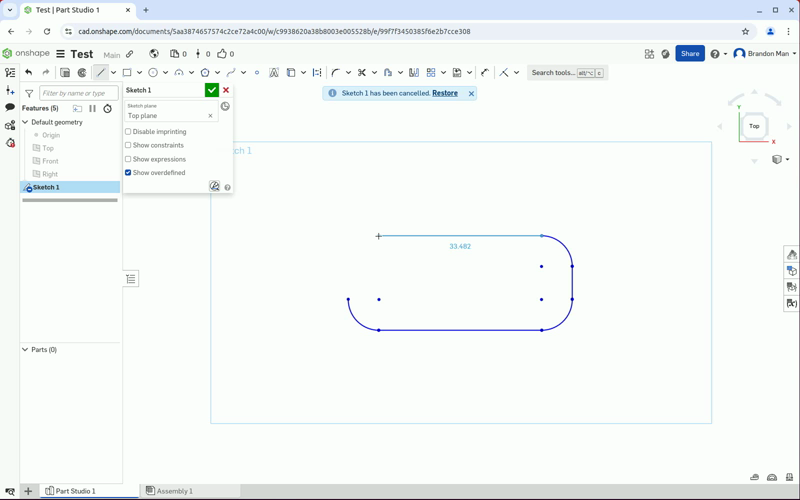
click(378, 235)
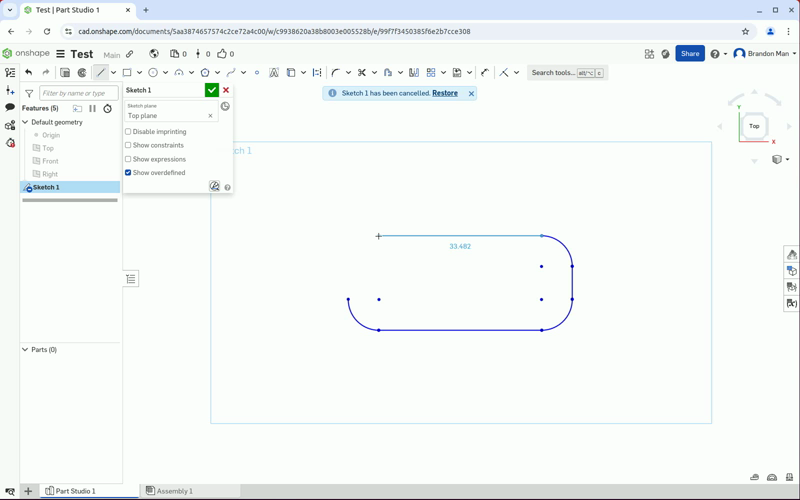
key_up(shift)
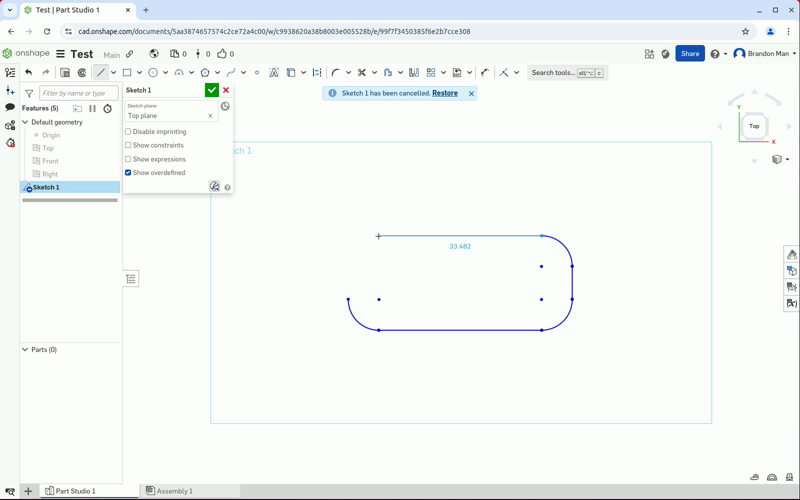
key(esc)
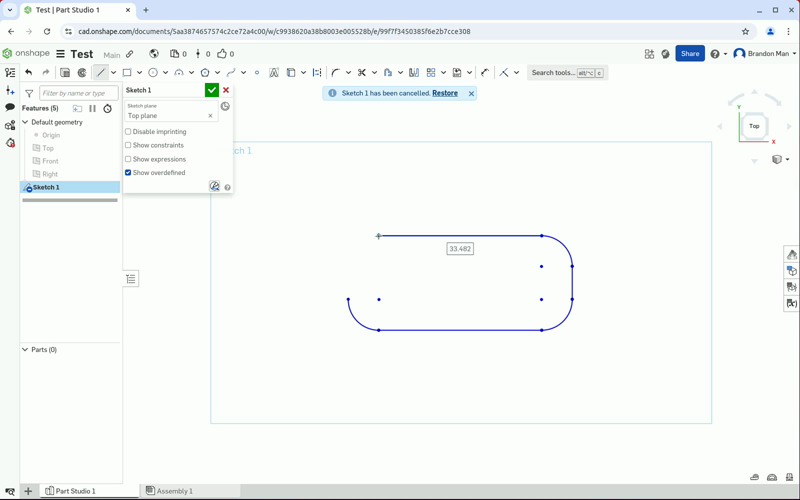
key(a)
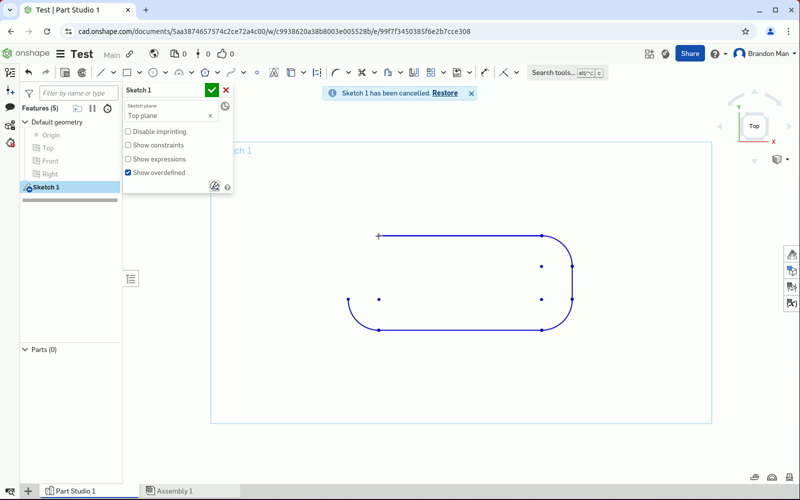
mouse_move(378, 235)
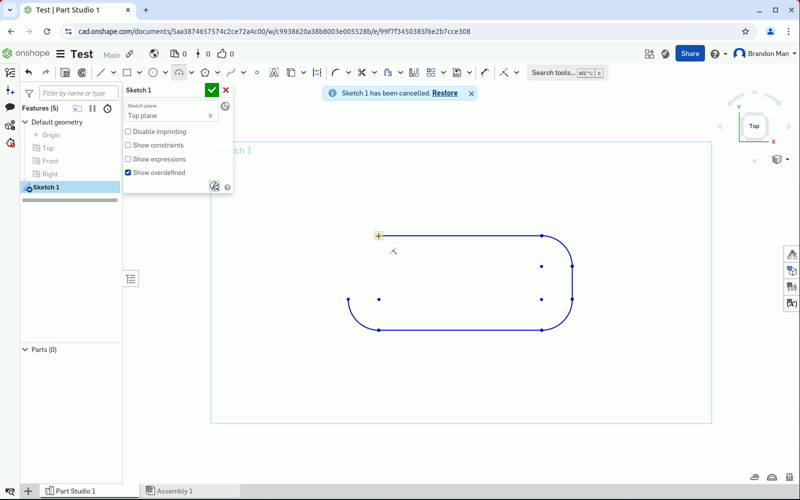
click(378, 235)
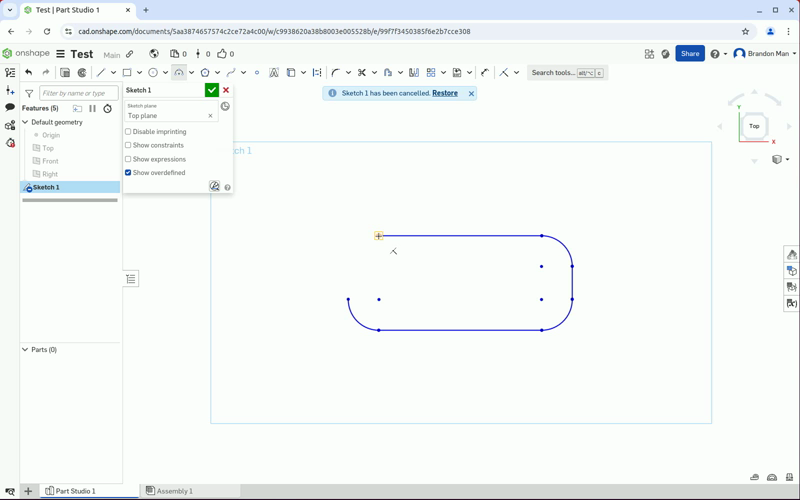
key_down(shift)
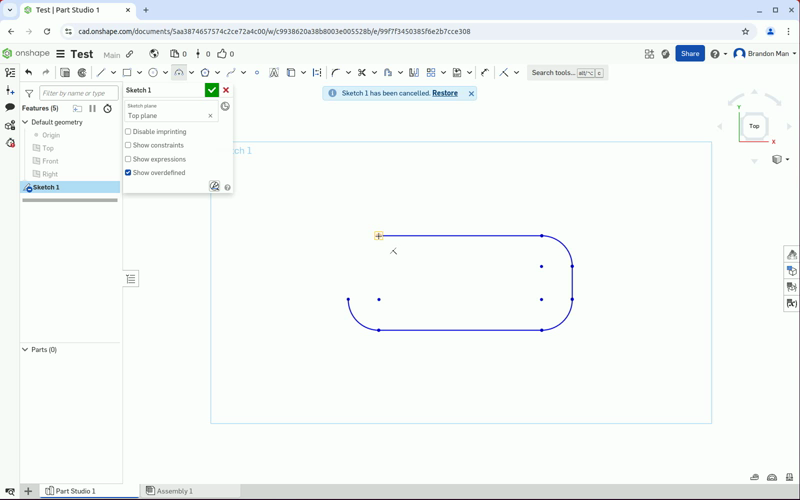
mouse_move(348, 266)
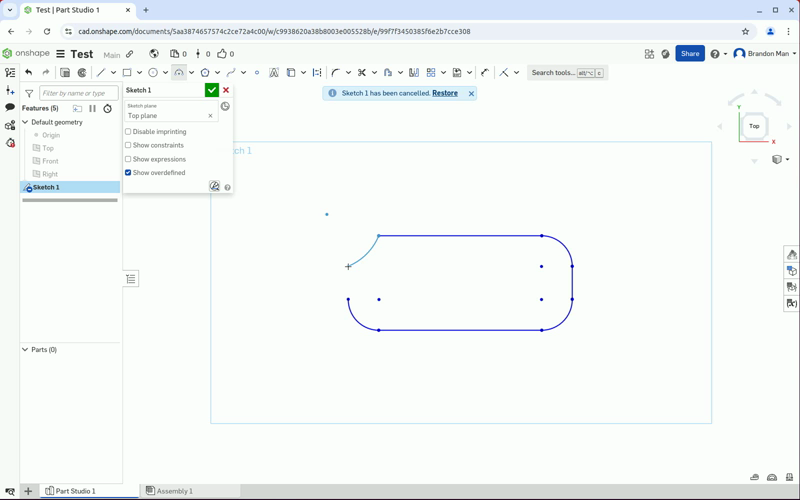
click(348, 266)
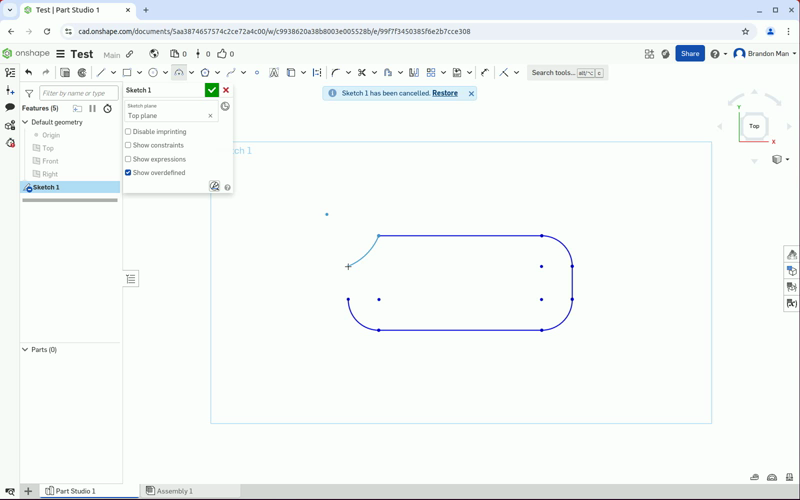
mouse_move(357, 244)
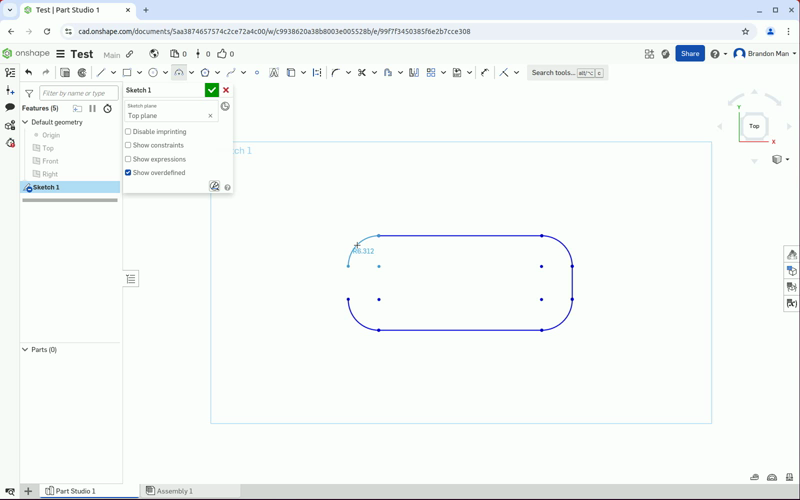
click(357, 244)
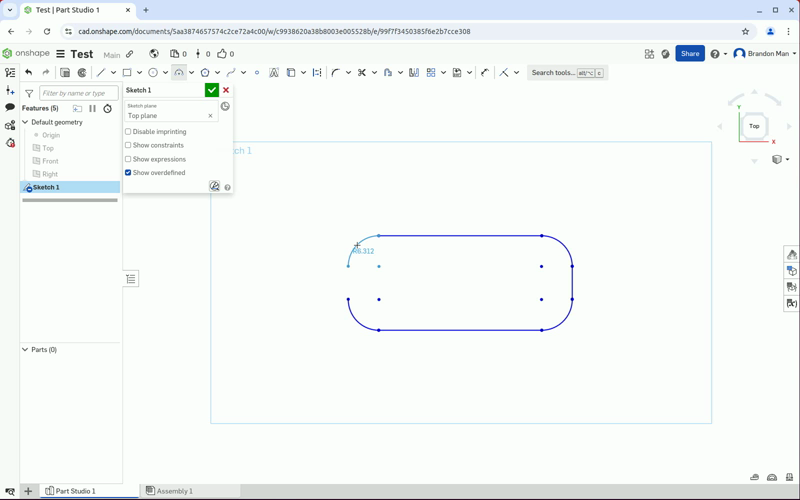
key_up(shift)
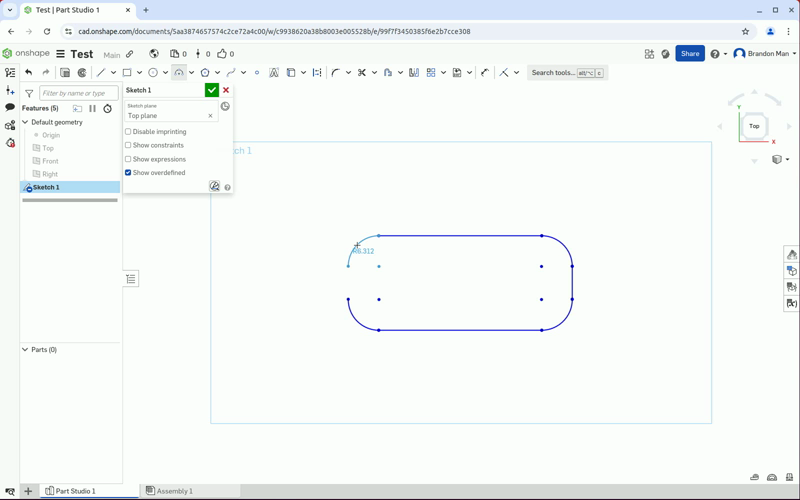
key(esc)
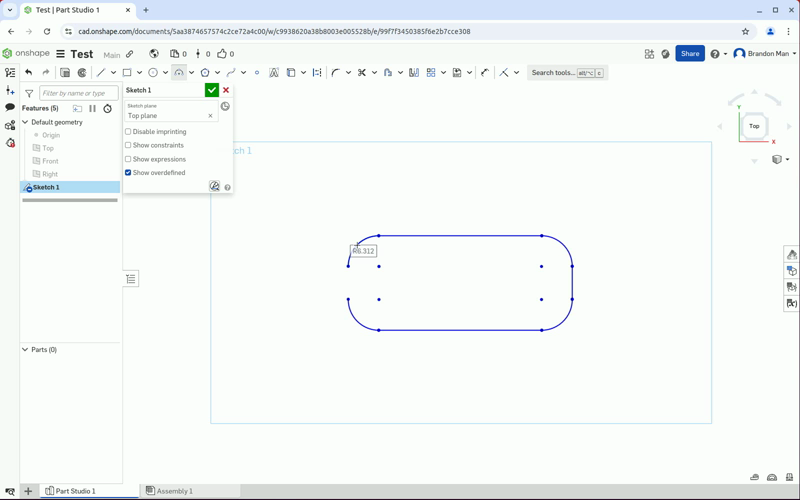
key(l)
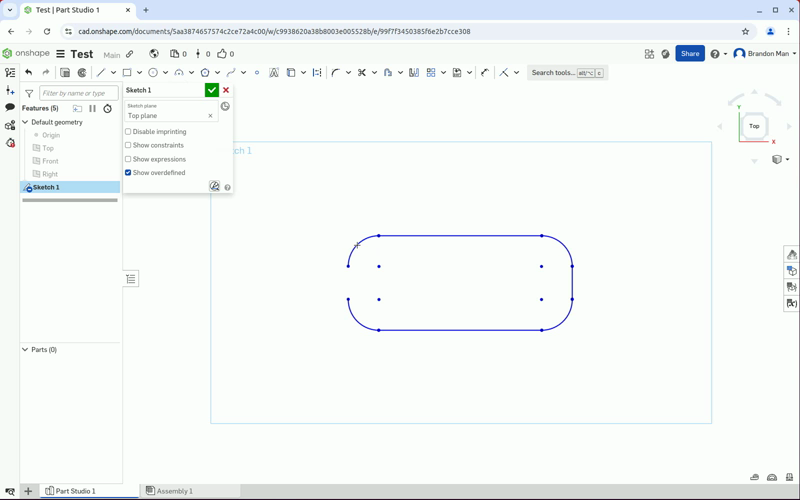
mouse_move(348, 266)
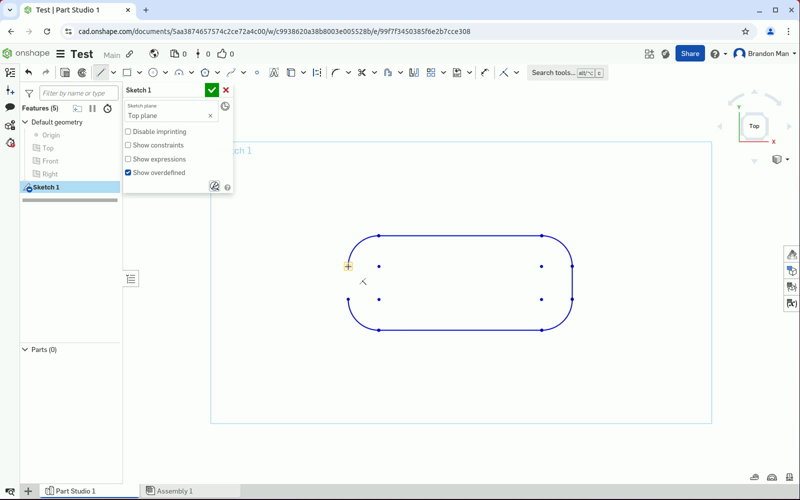
click(348, 266)
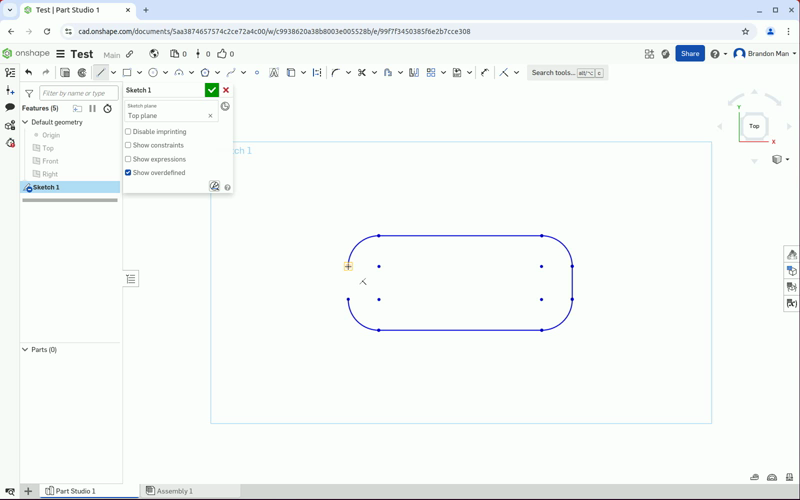
mouse_move(378, 266)
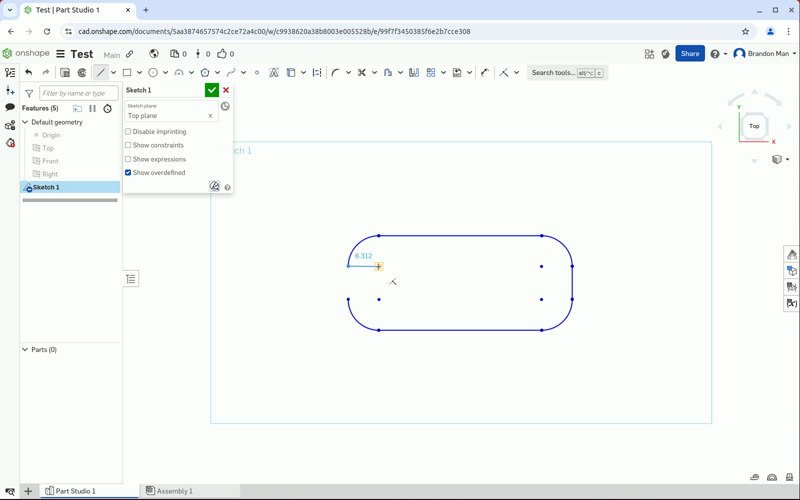
key_down(shift)
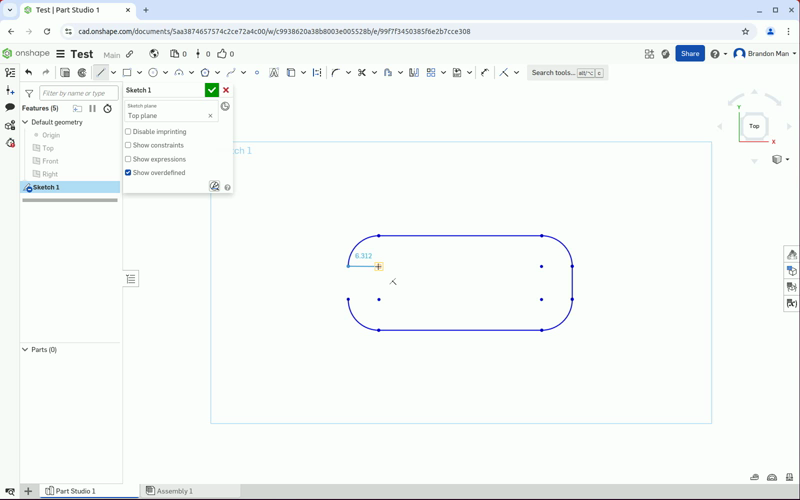
mouse_move(348, 299)
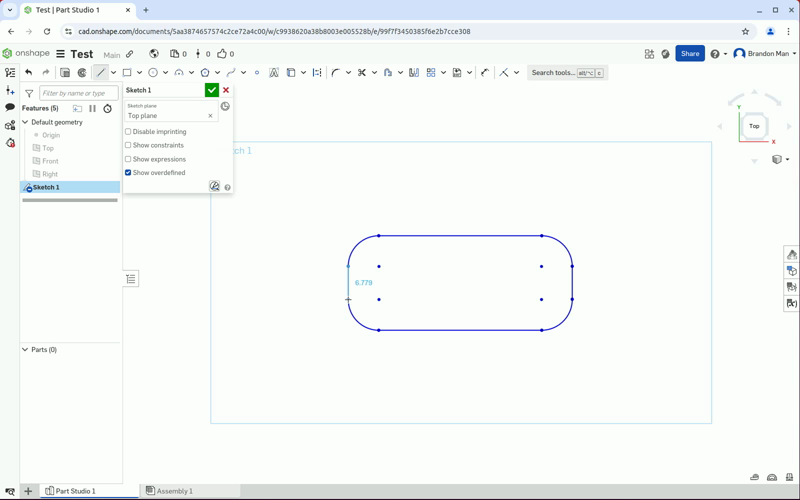
key_up(shift)
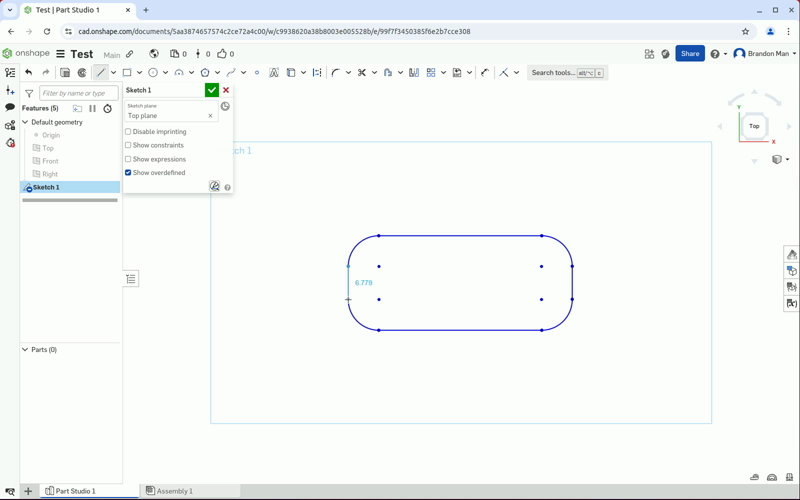
click(348, 299)
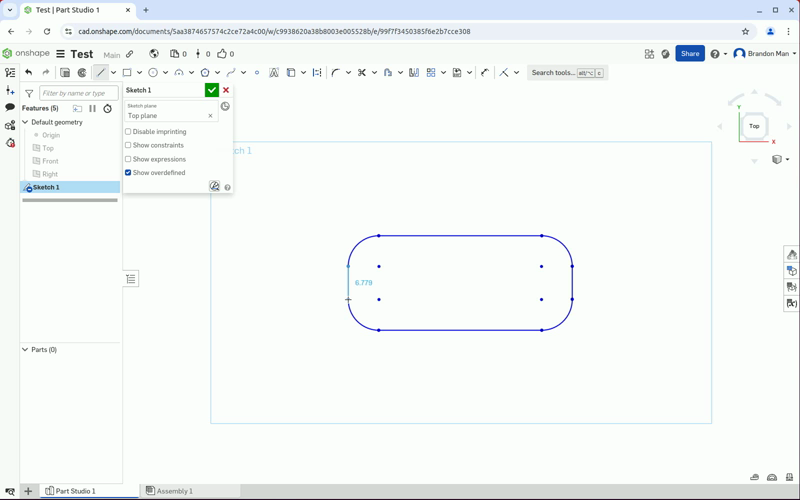
key(esc)
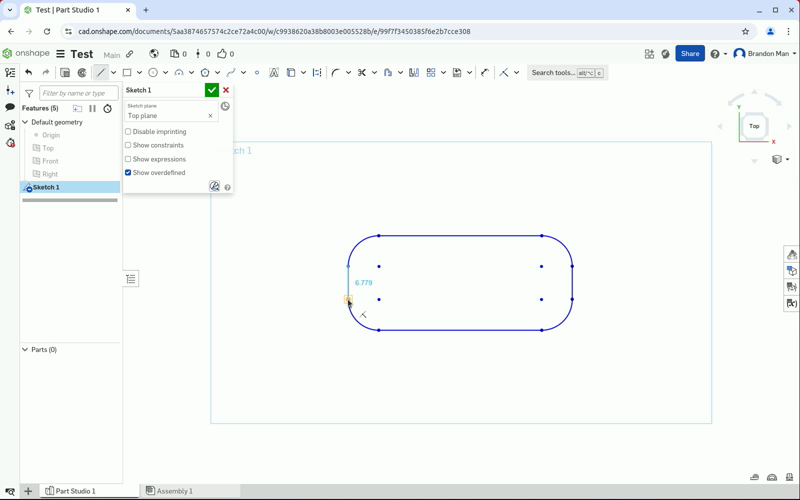
mouse_move(433, 251)
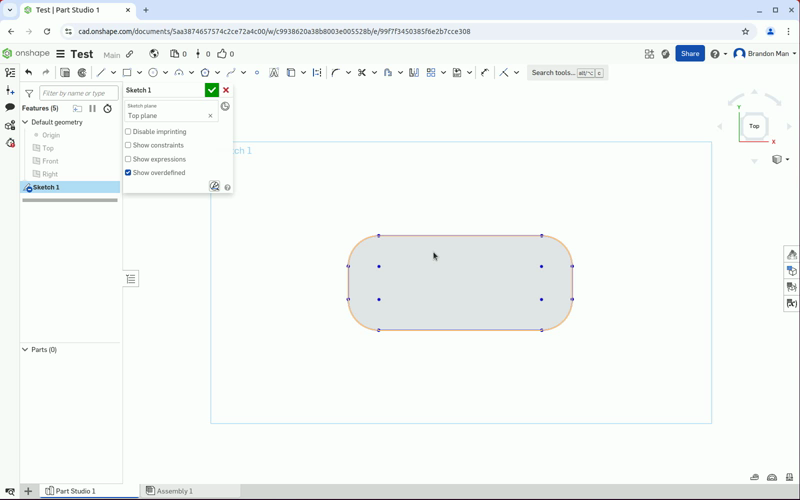
click(433, 251)
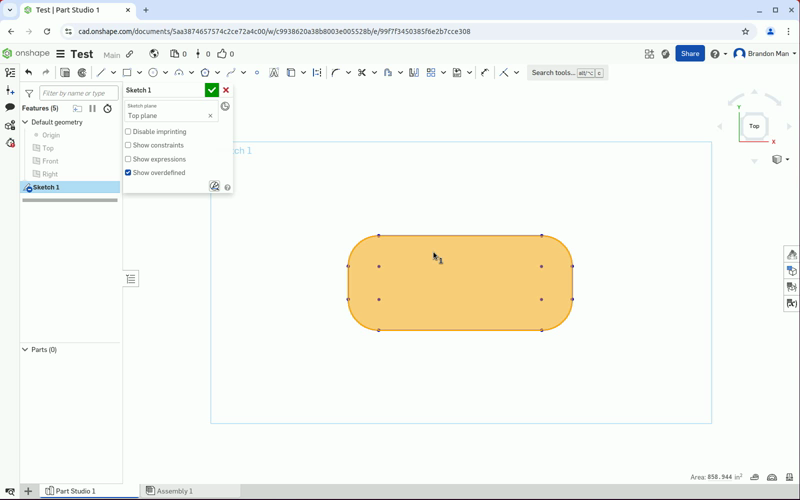
mouse_move(73, 352)
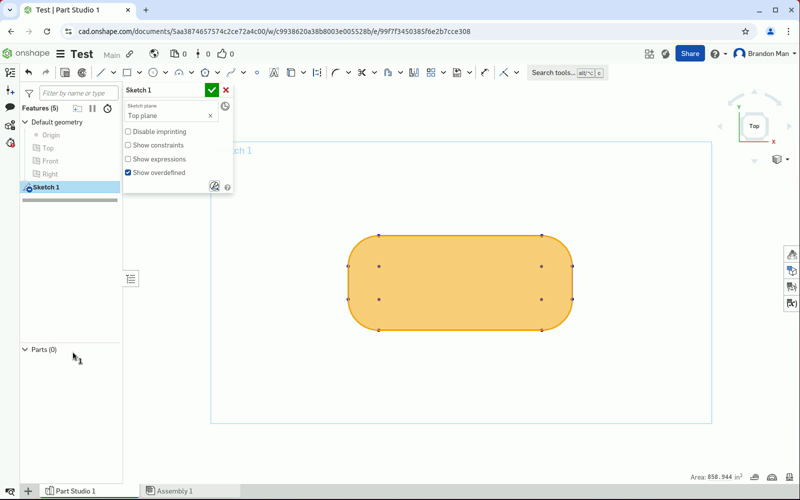
key(shift+y)
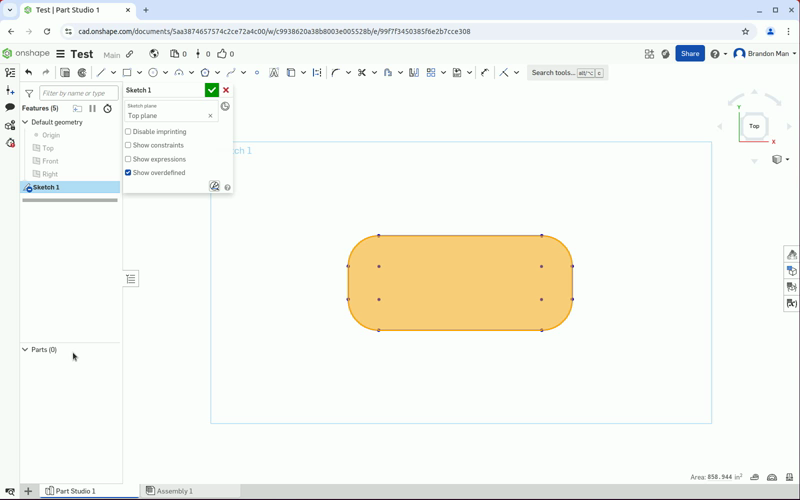
key(shift+e)
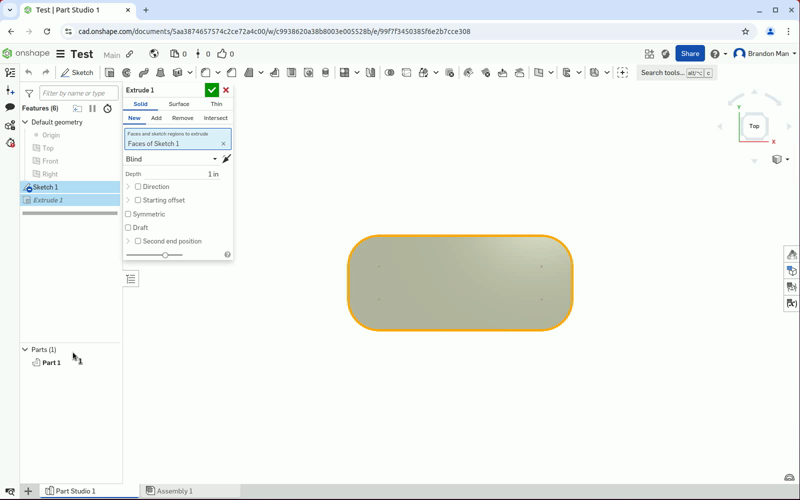
mouse_move(143, 106)
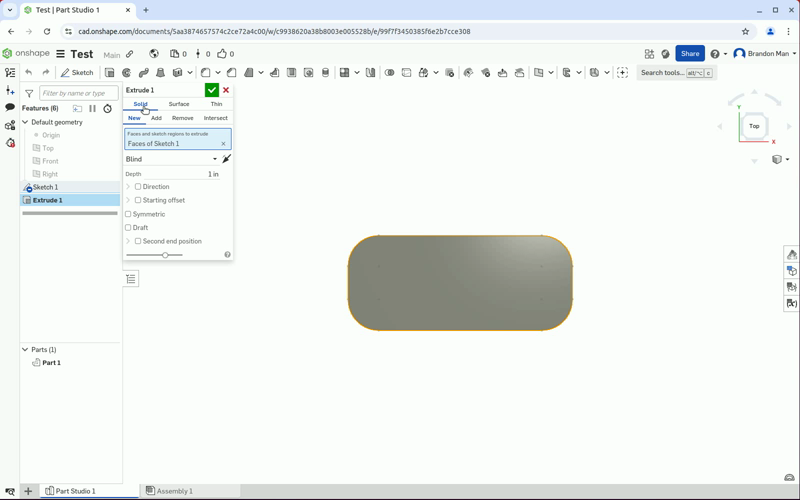
click(143, 106)
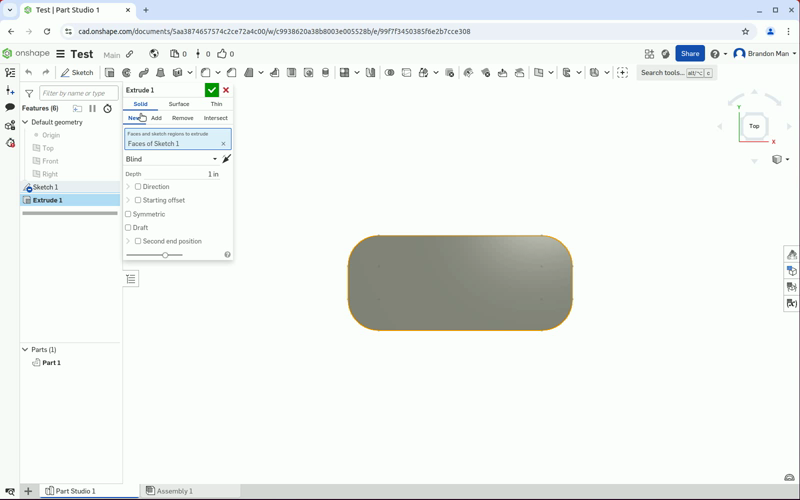
mouse_move(137, 120)
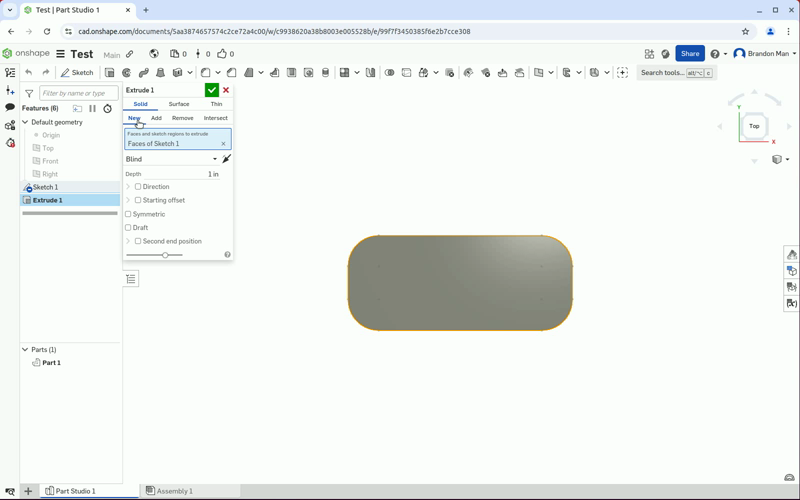
click(137, 120)
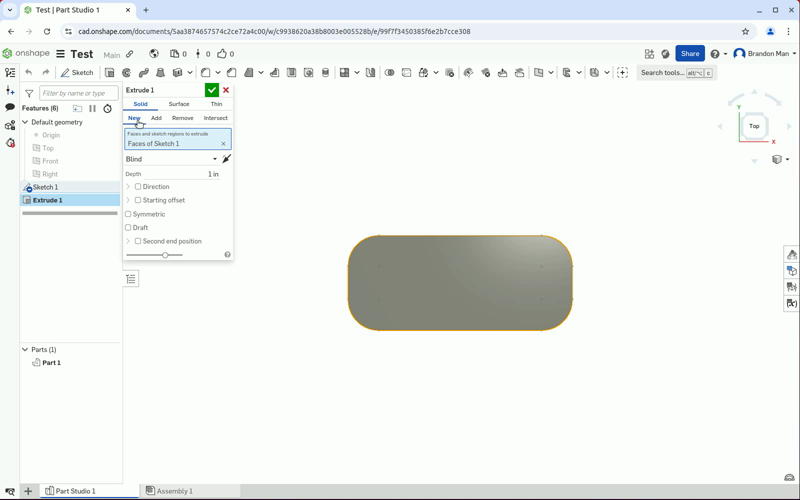
key(tab, 4)
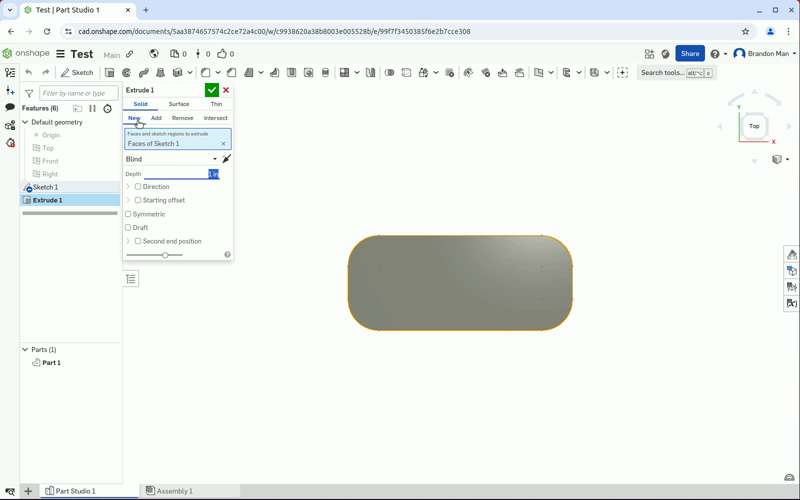
text(19.257)
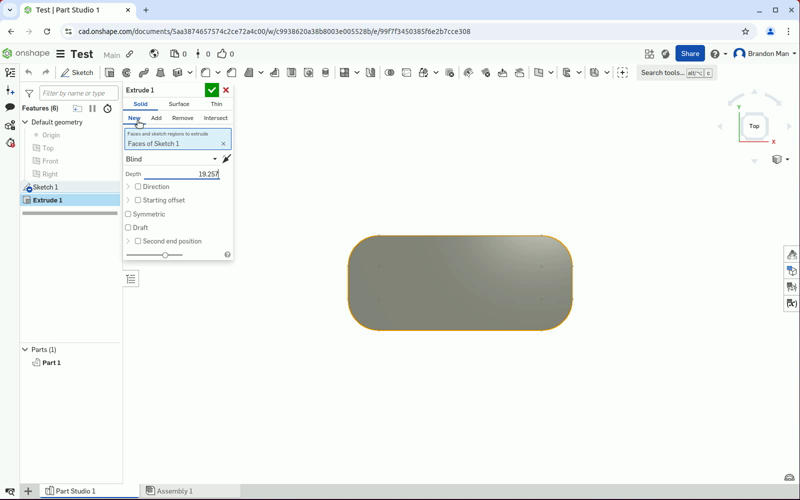
key(enter)
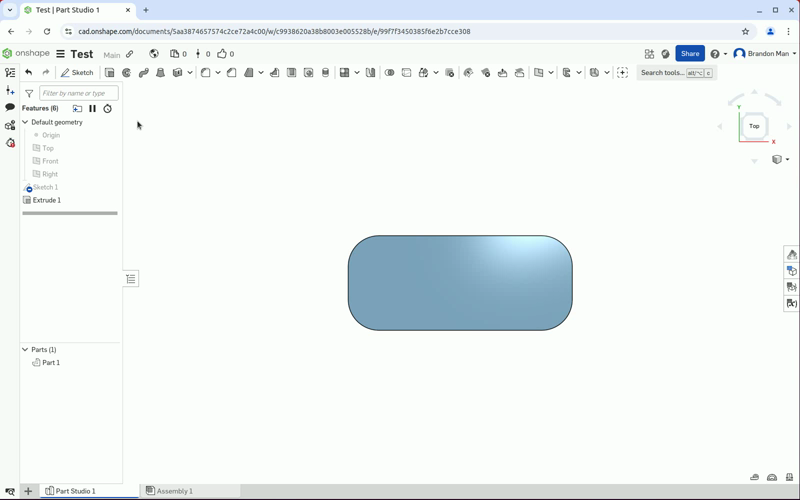
key(shift+h)
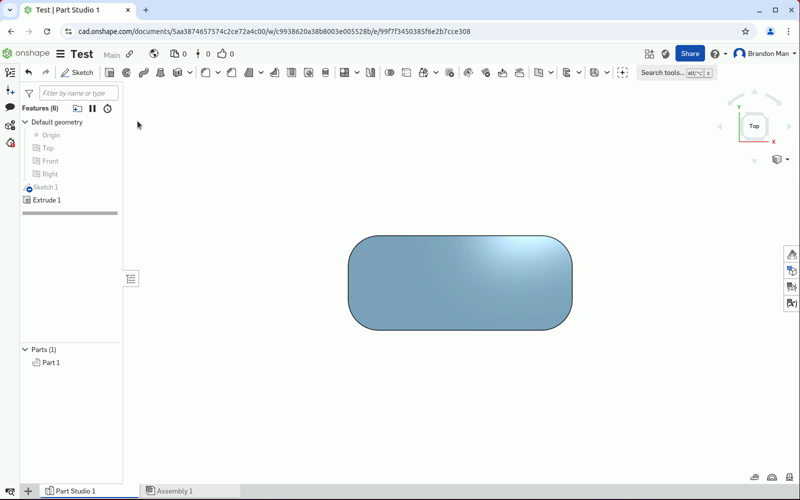
key(shift+h)
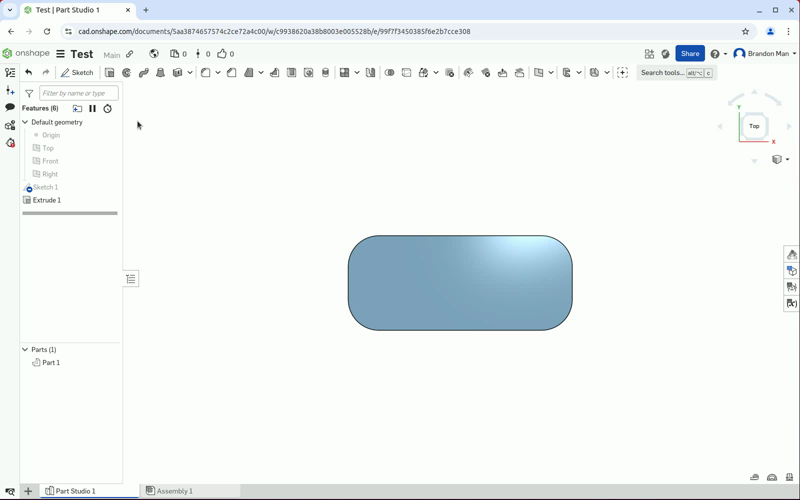
mouse_move(73, 189)
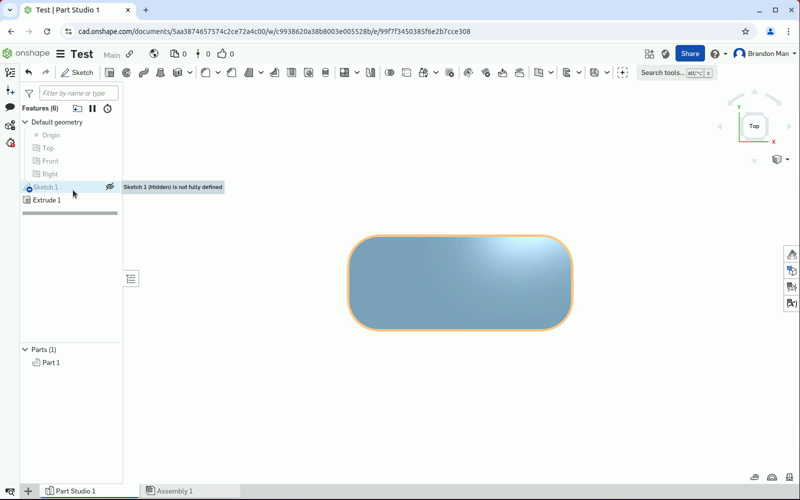
click(73, 189)
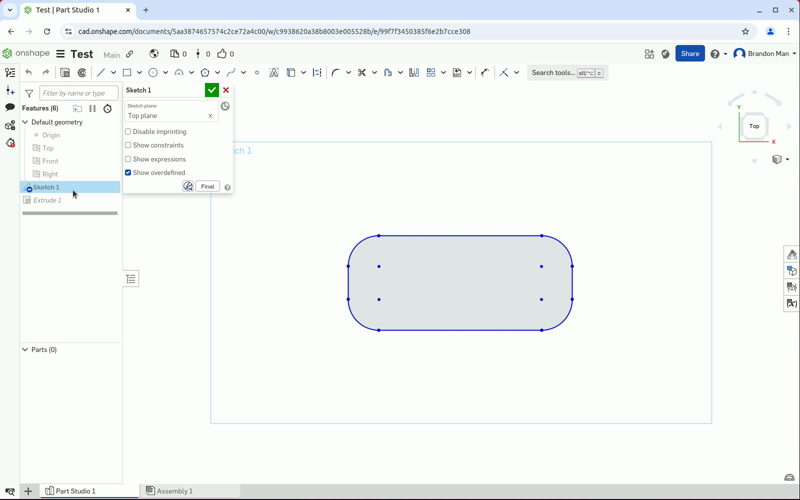
mouse_move(229, 92)
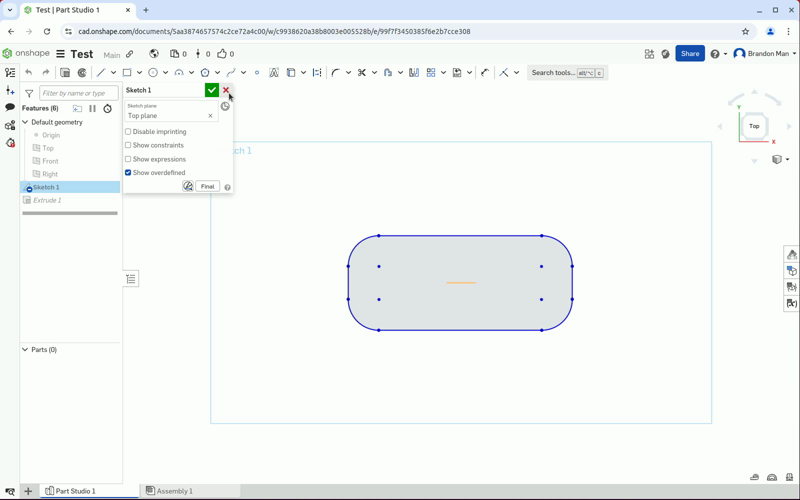
click(229, 92)
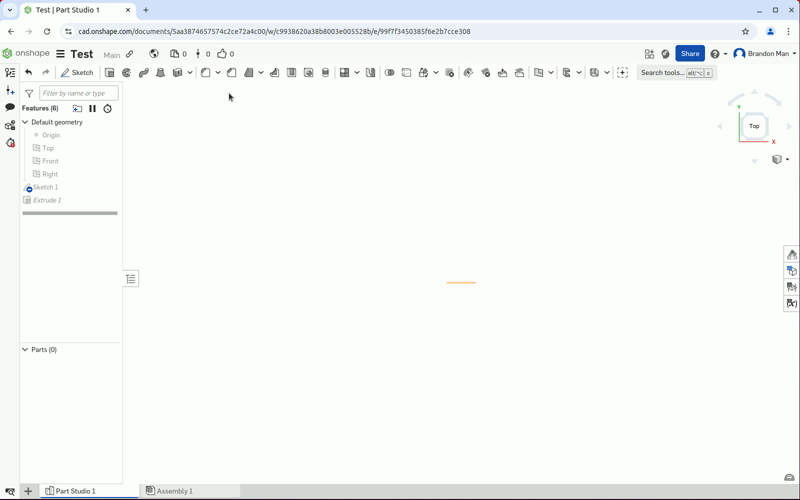
mouse_move(541, 75)
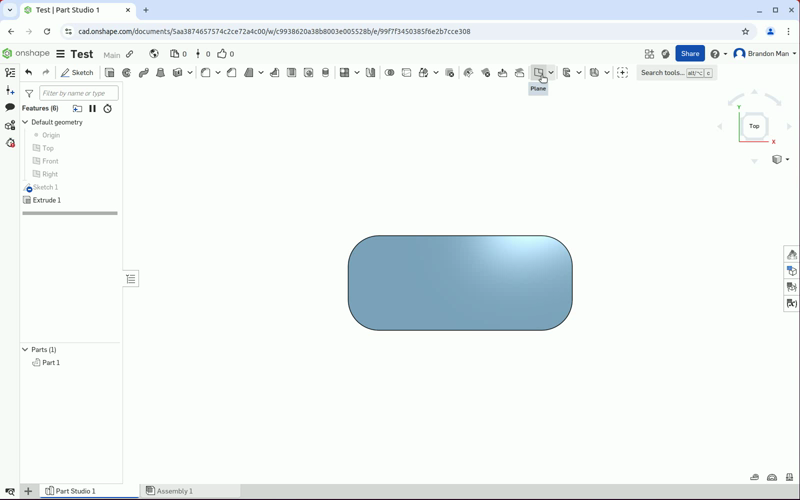
click(541, 75)
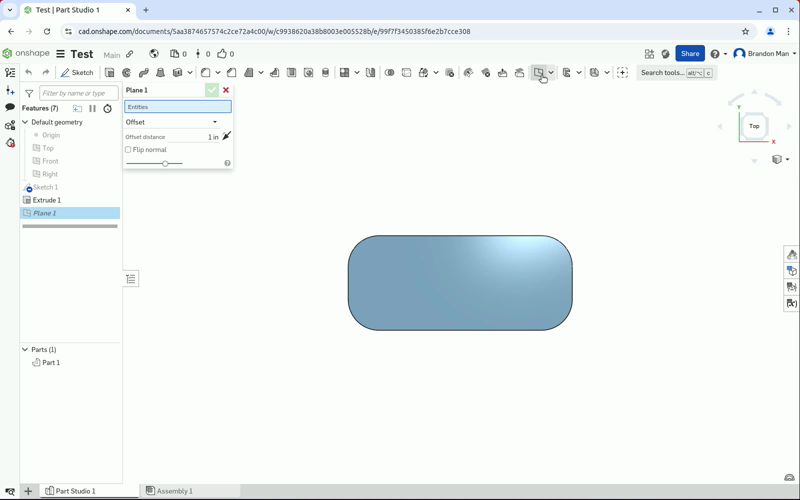
mouse_move(73, 150)
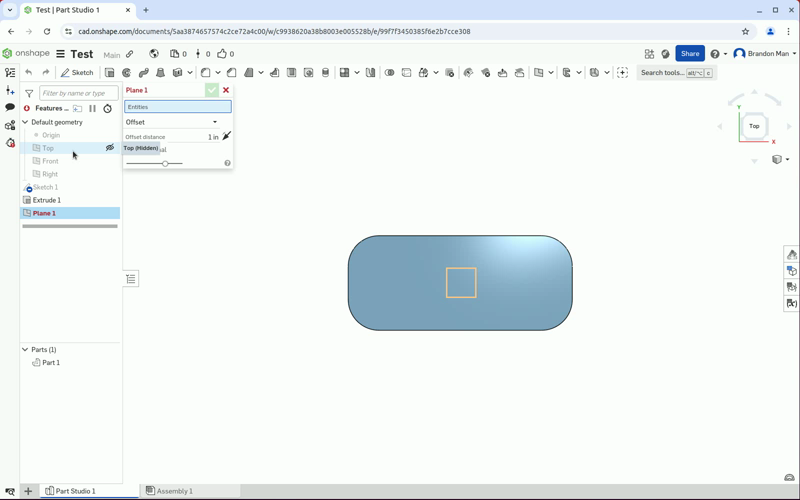
click(73, 150)
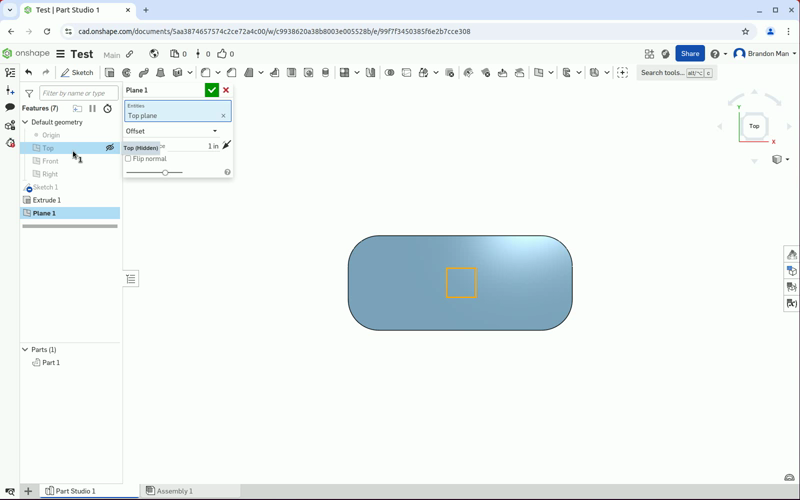
key(tab, 2)
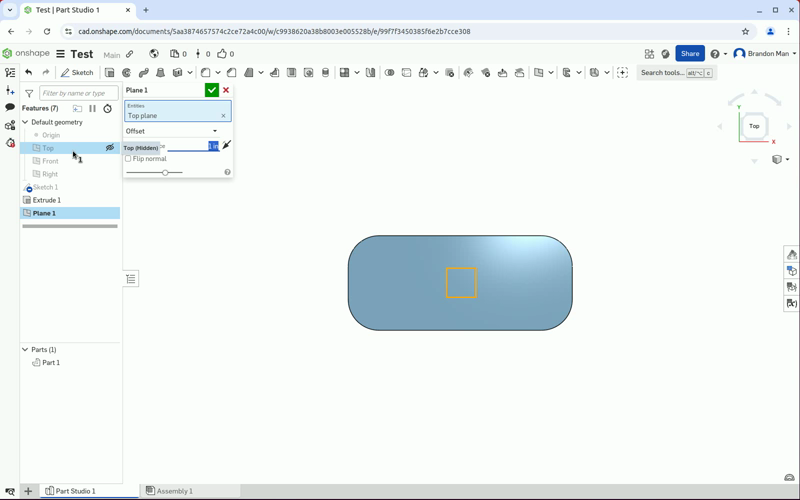
text(19.257)
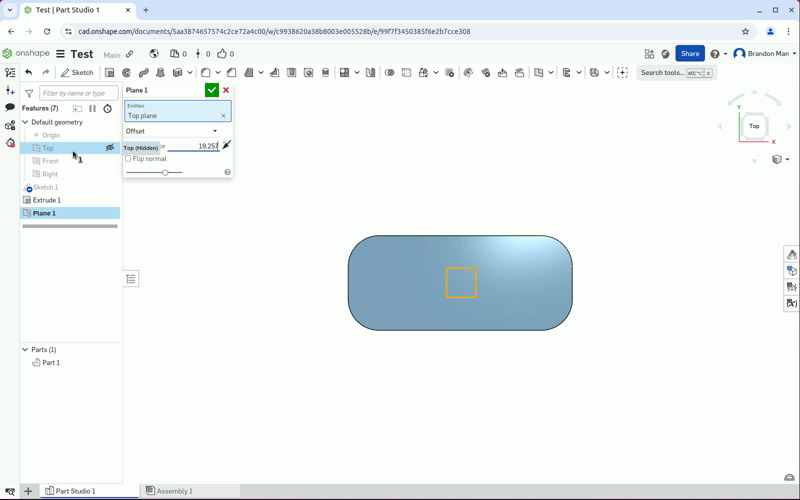
key(enter, 2)
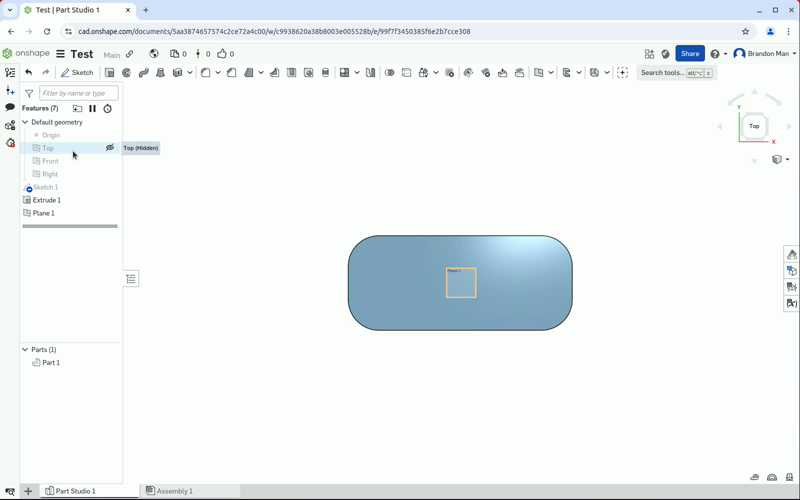
key(shift+s)
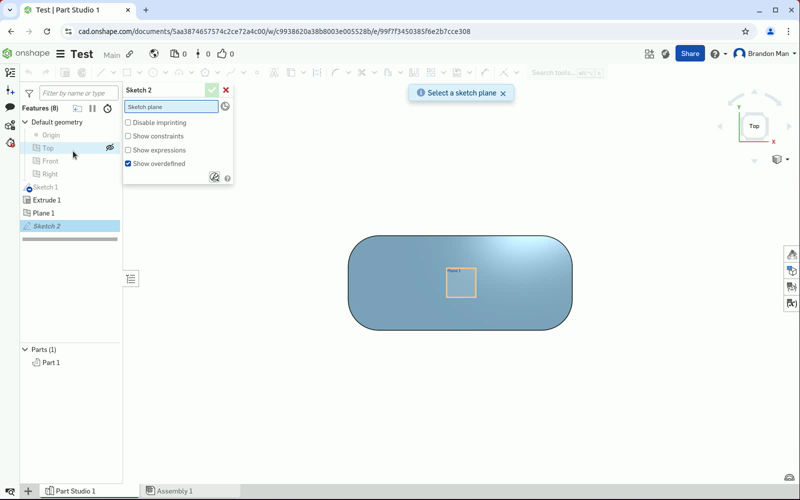
mouse_move(73, 215)
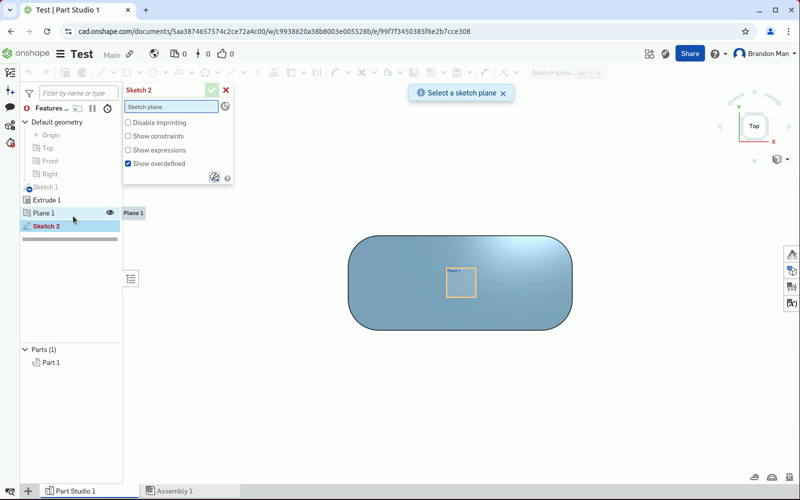
click(73, 215)
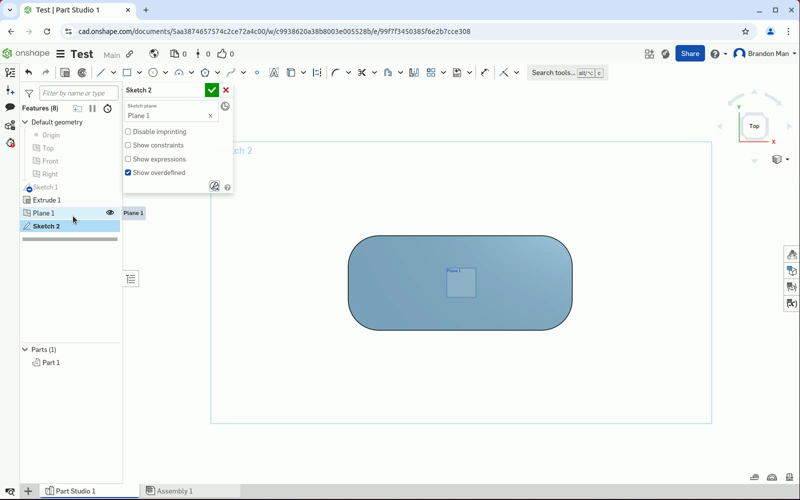
mouse_move(73, 352)
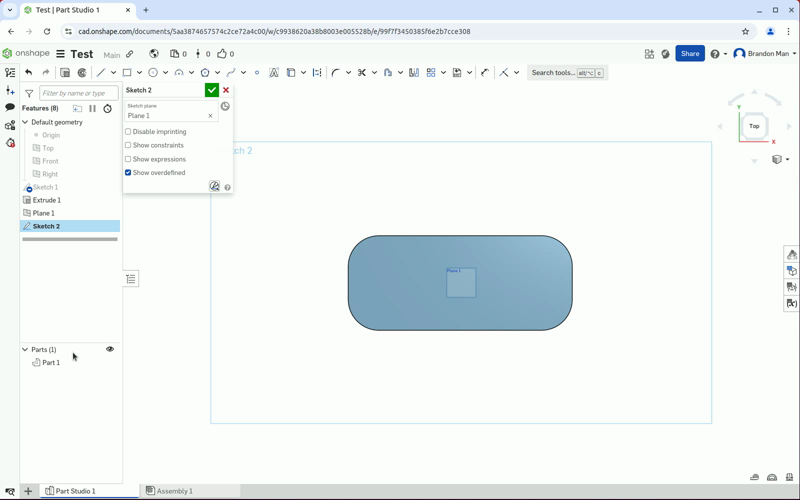
key(y)
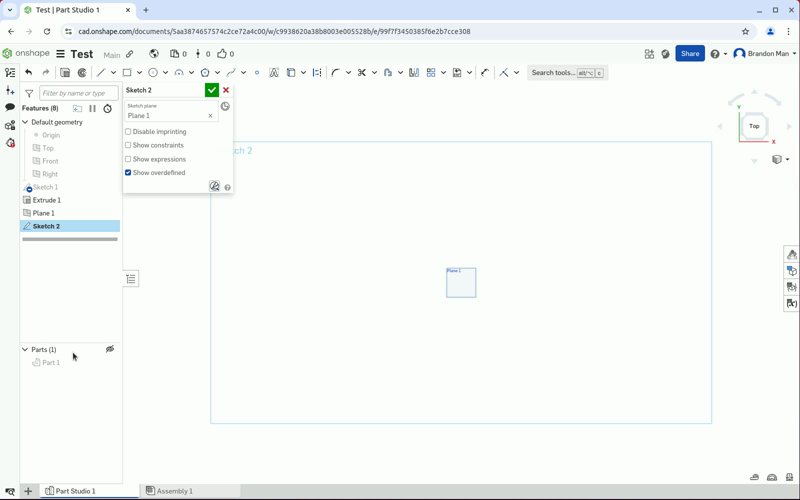
key(a)
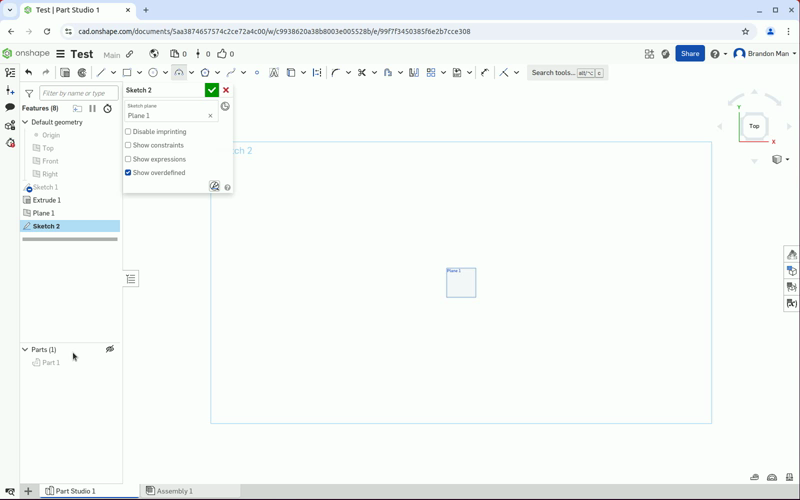
key_down(shift)
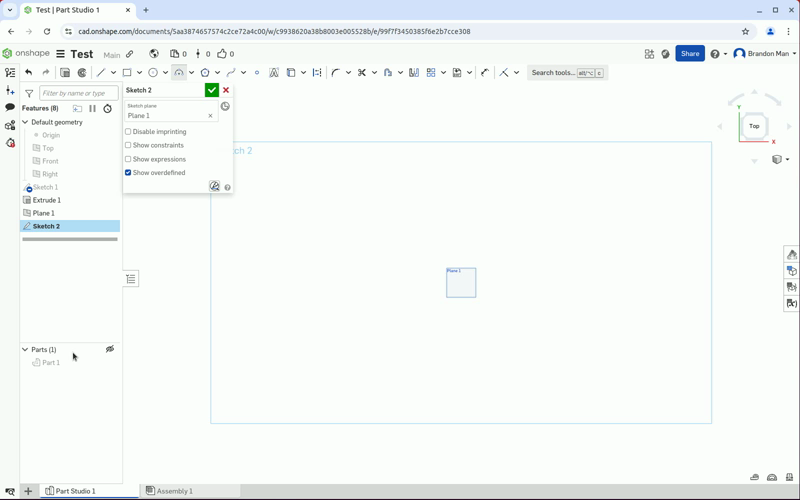
mouse_move(378, 288)
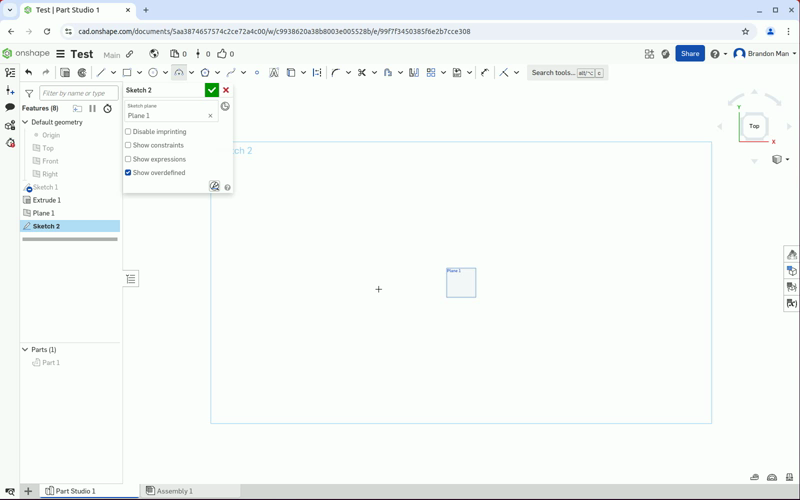
click(378, 288)
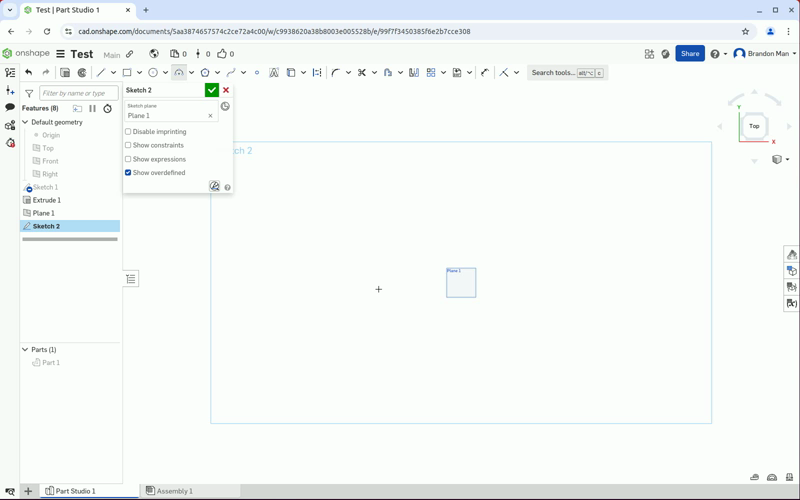
key_up(shift)
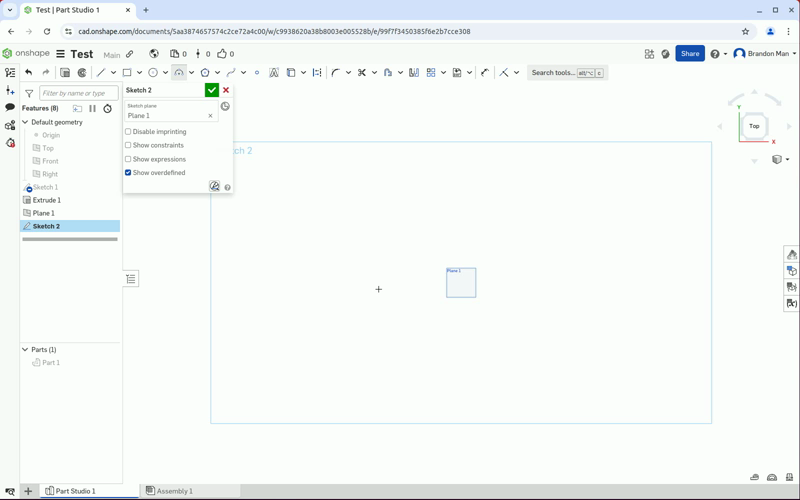
key_down(shift)
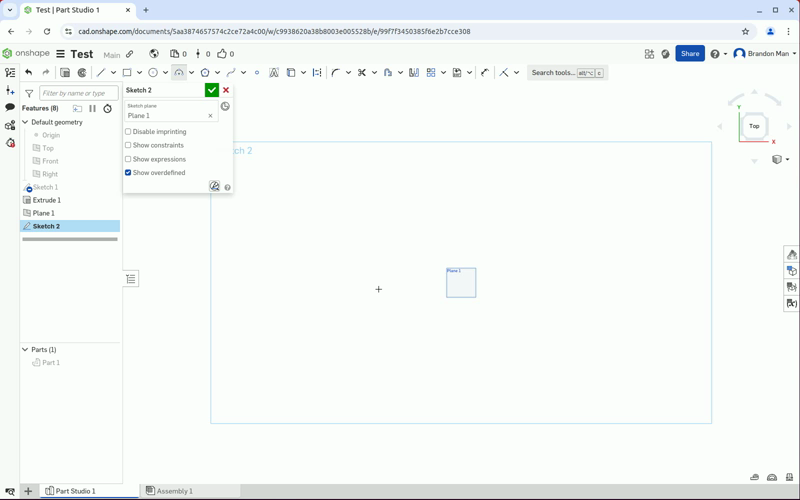
mouse_move(389, 299)
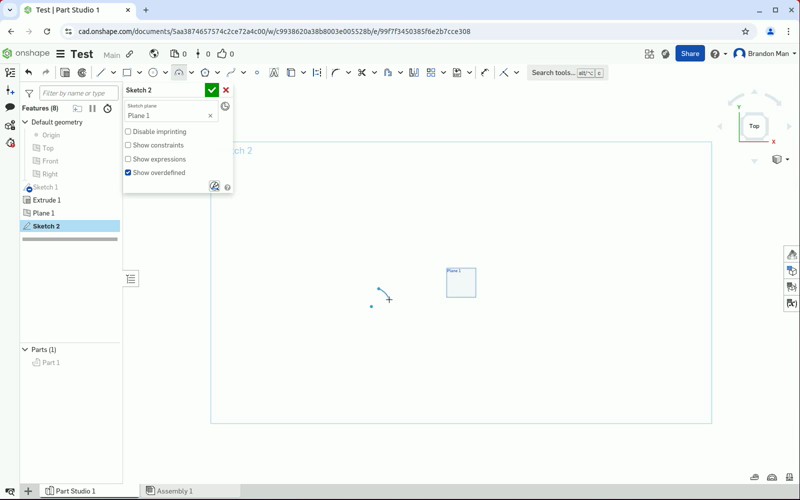
click(389, 299)
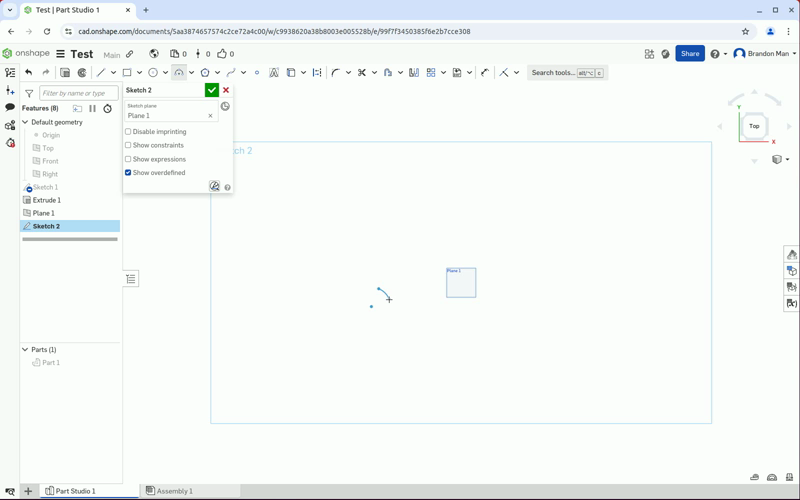
mouse_move(381, 296)
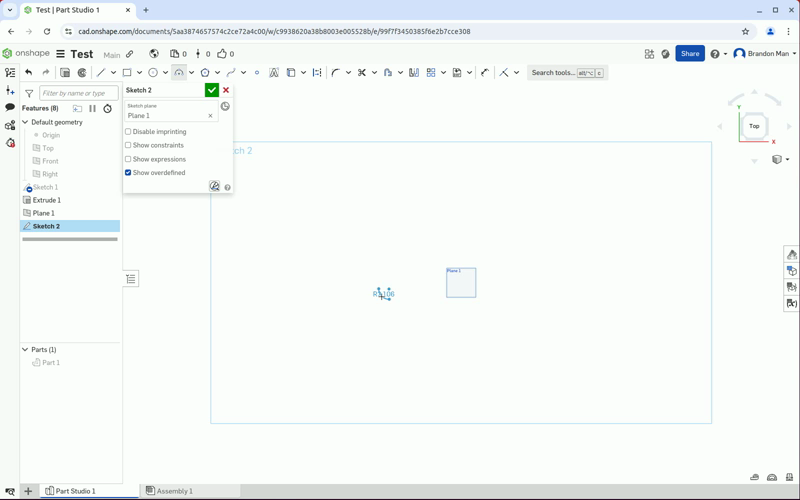
click(381, 296)
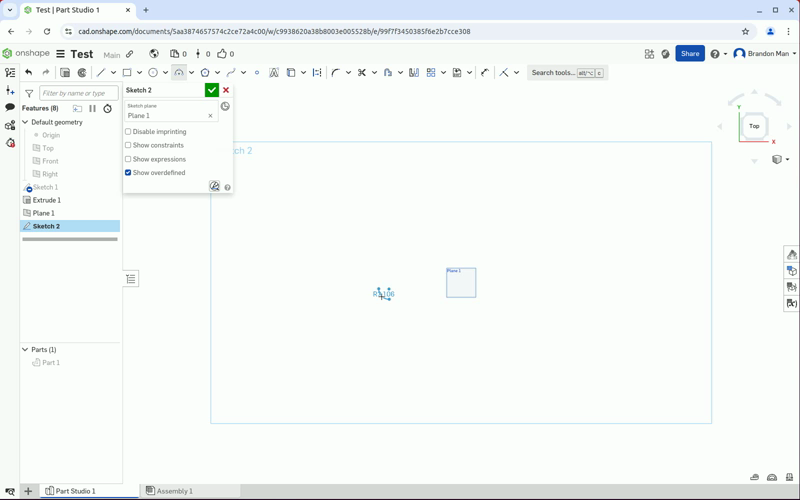
key_up(shift)
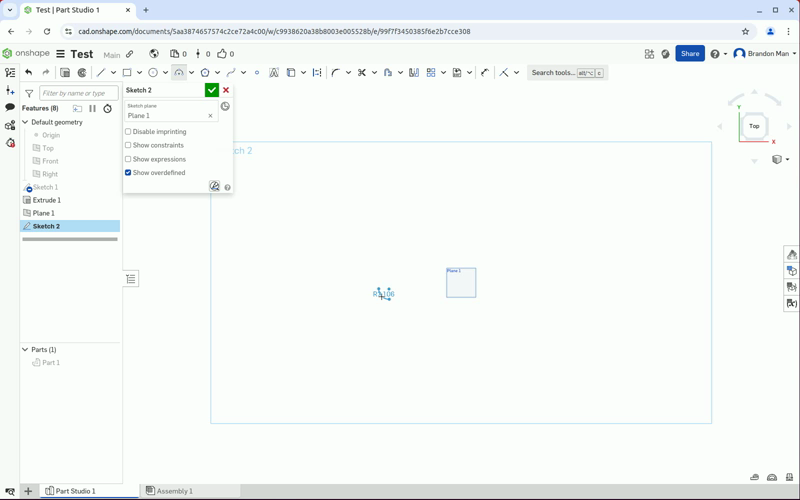
key(esc)
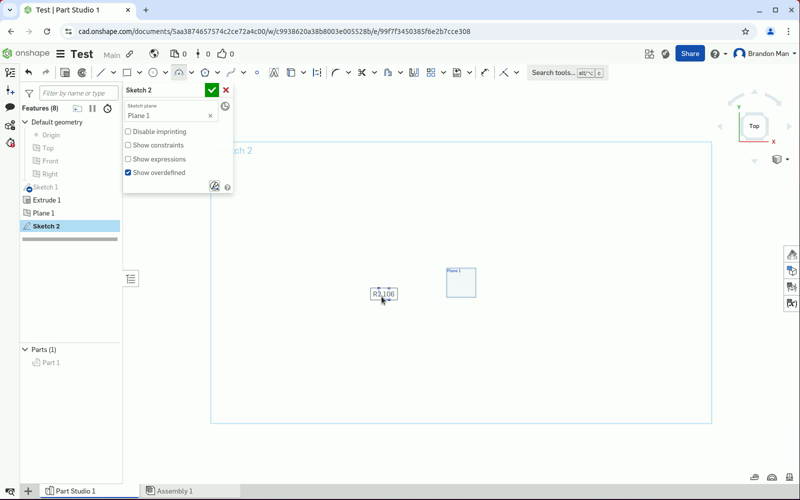
key(l)
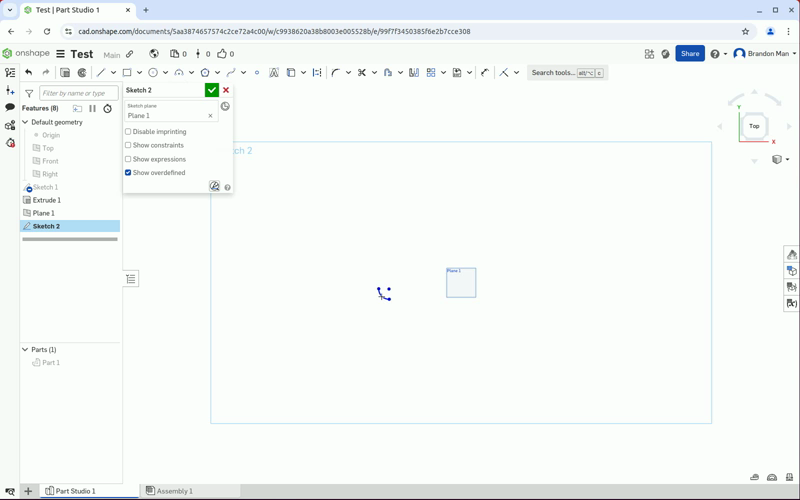
mouse_move(389, 299)
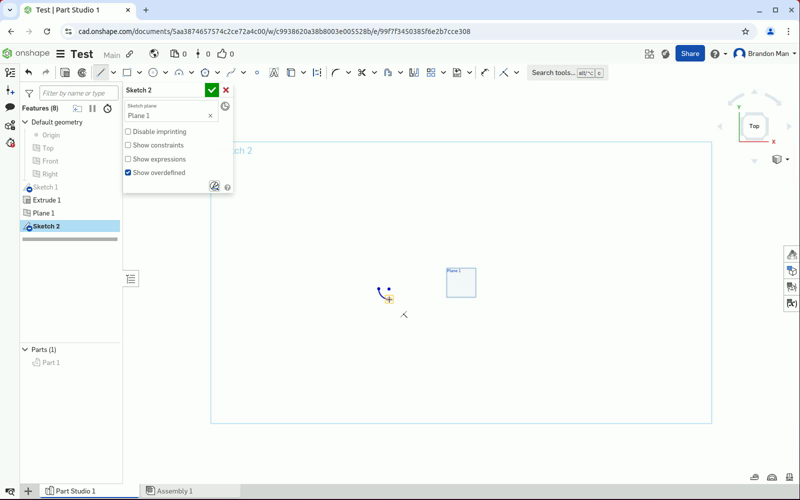
click(389, 299)
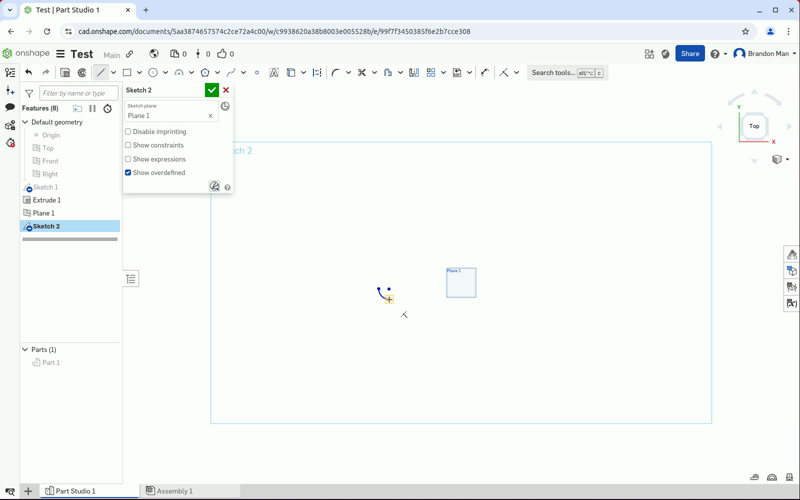
key_down(shift)
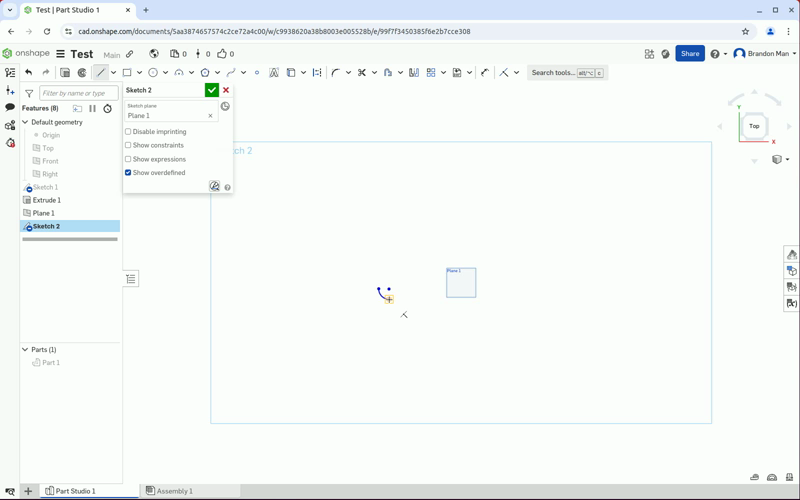
mouse_move(533, 299)
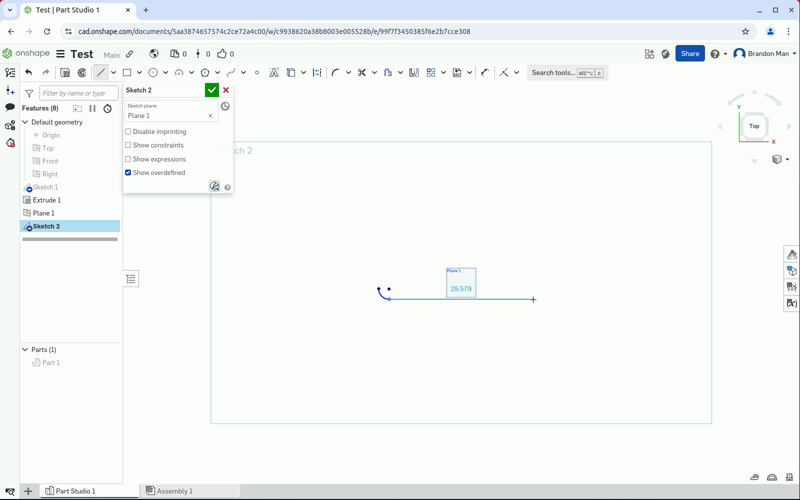
click(533, 299)
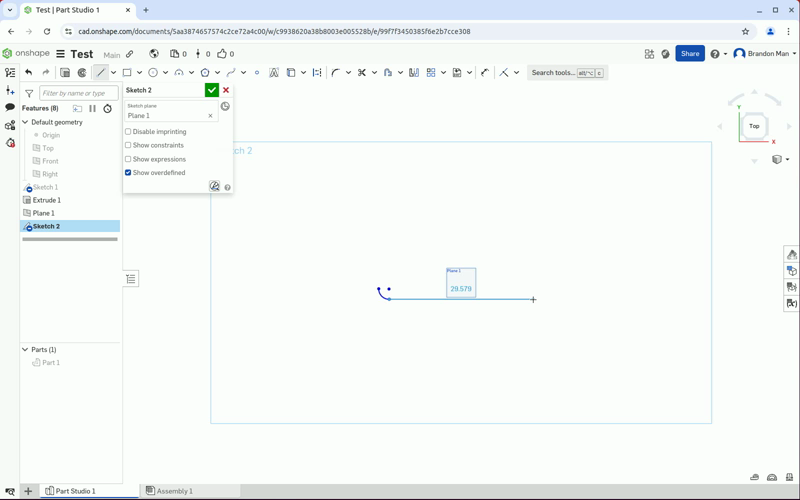
key_up(shift)
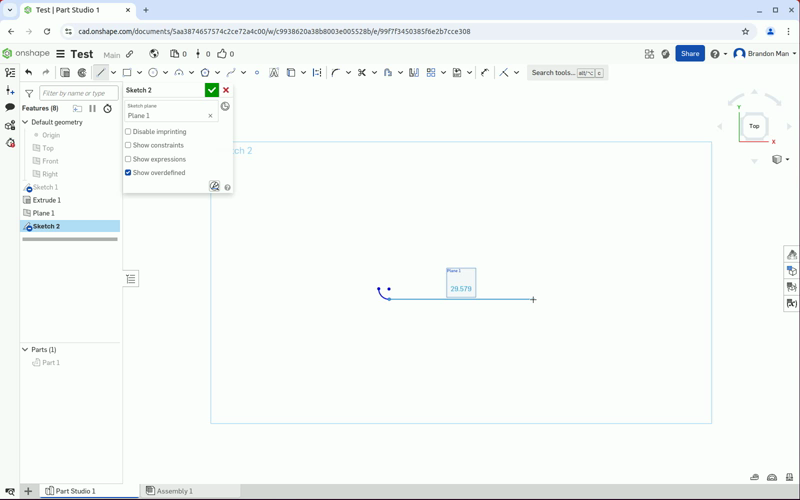
key(esc)
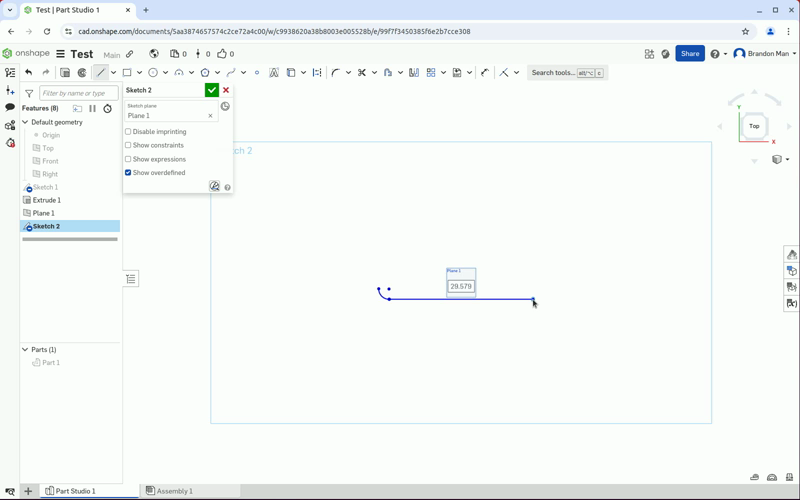
key(a)
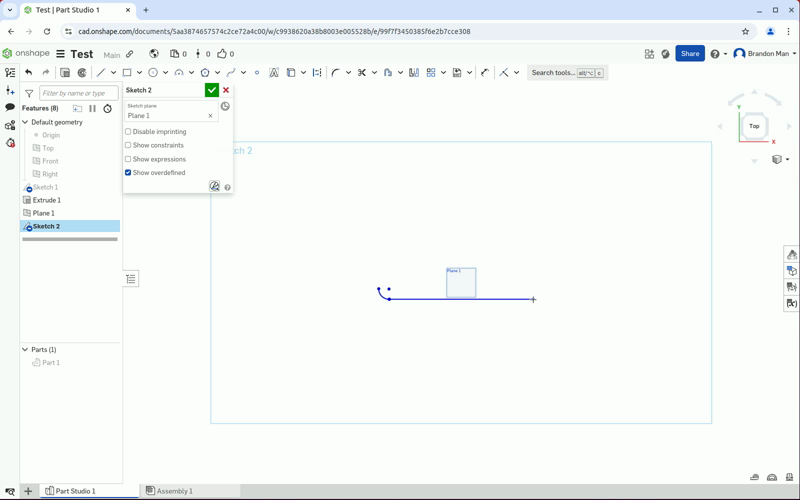
mouse_move(533, 299)
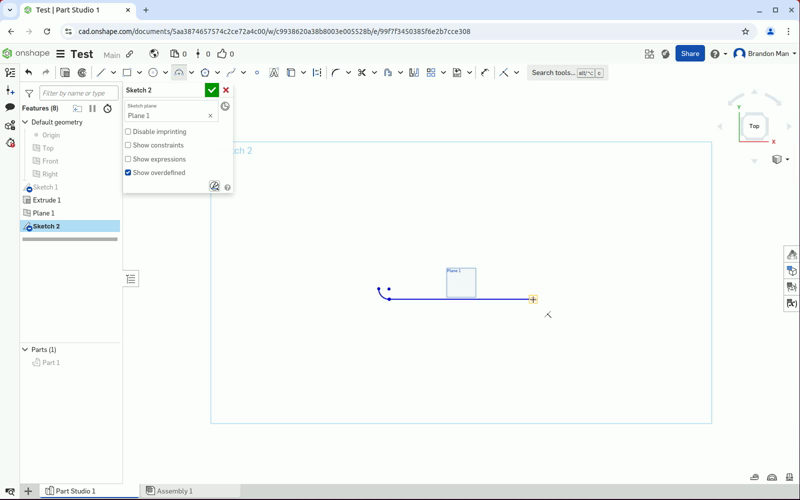
click(533, 299)
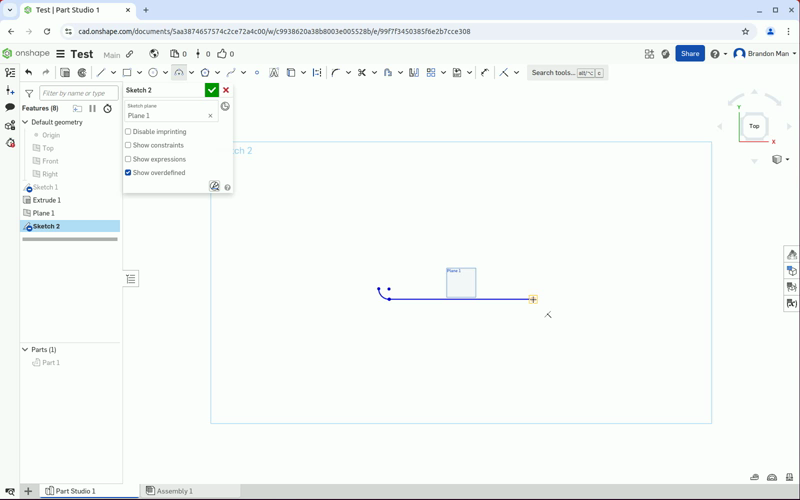
key_down(shift)
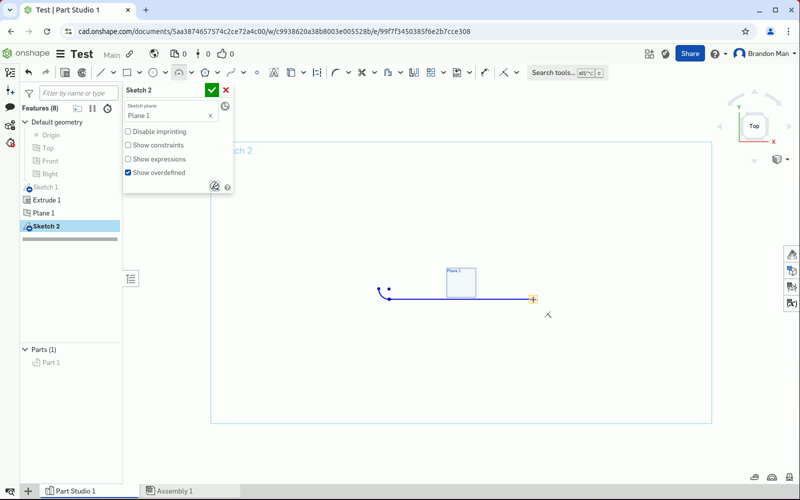
mouse_move(543, 288)
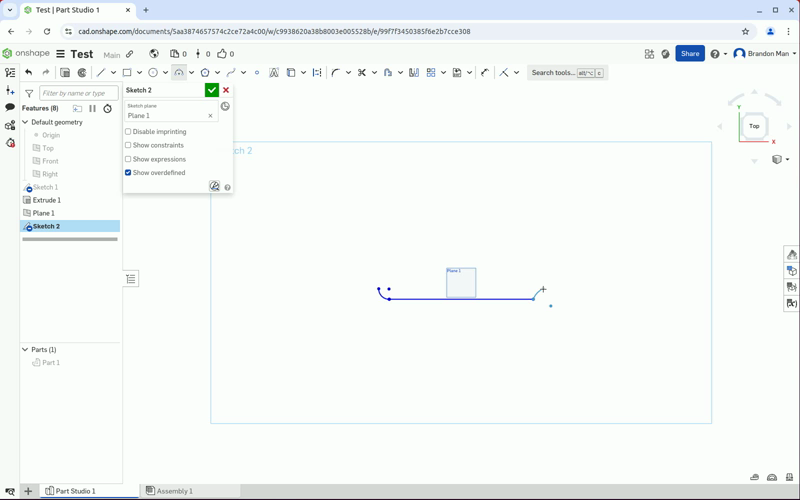
click(543, 288)
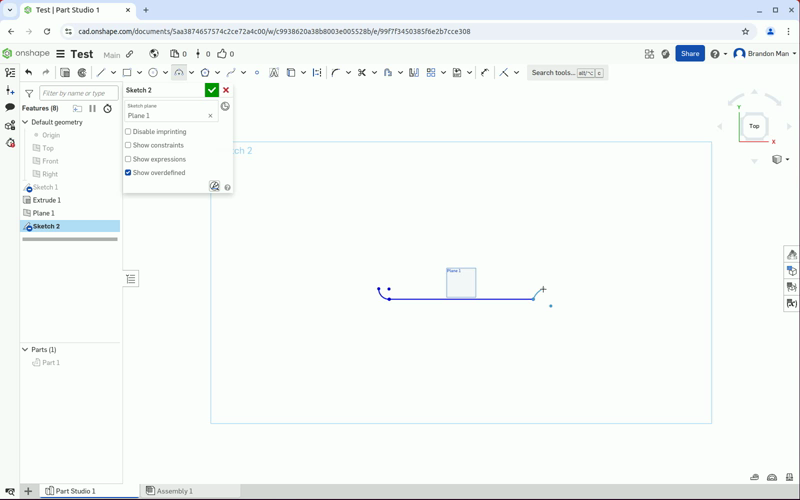
mouse_move(540, 296)
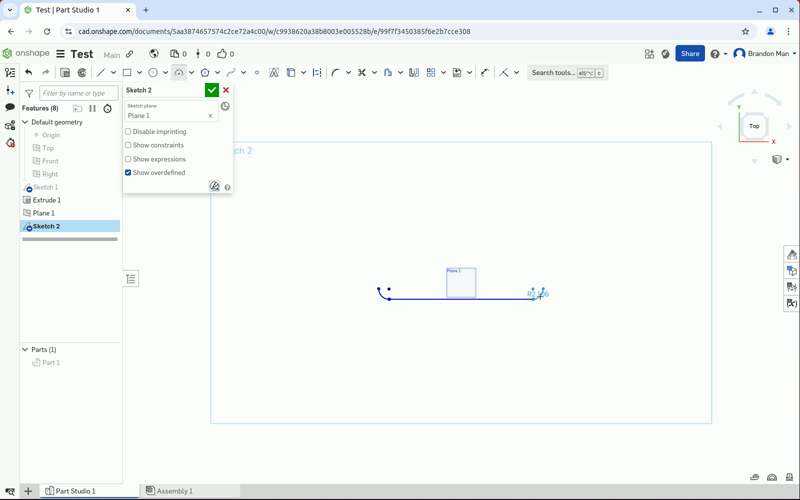
click(540, 296)
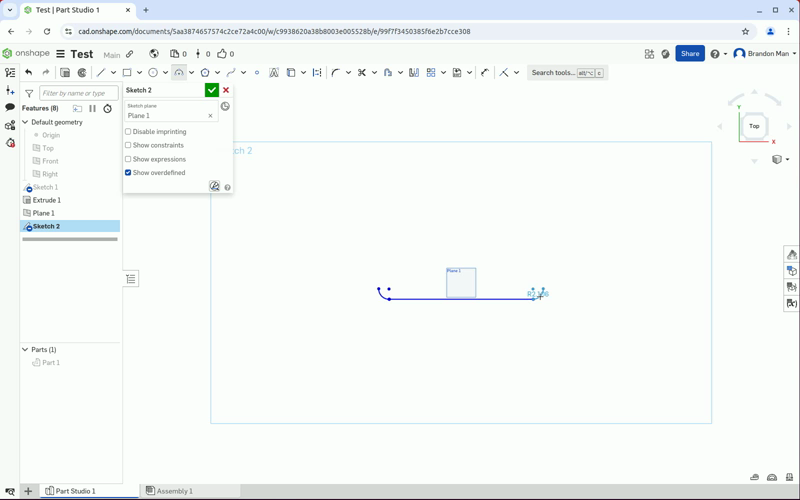
key_up(shift)
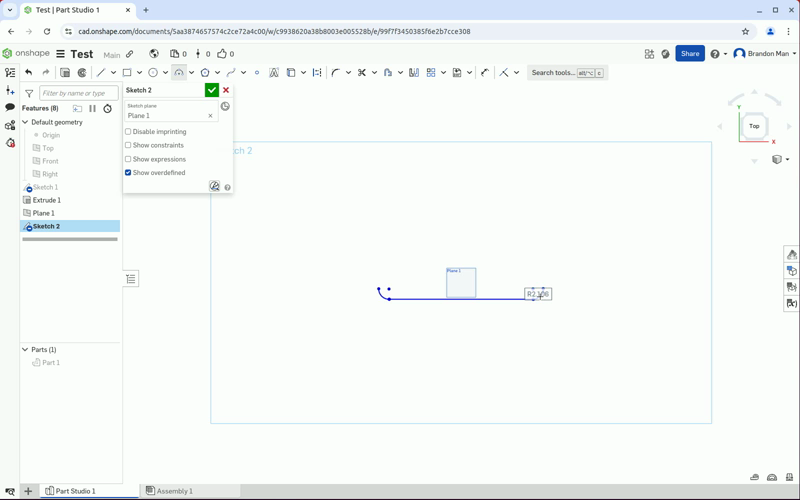
key(esc)
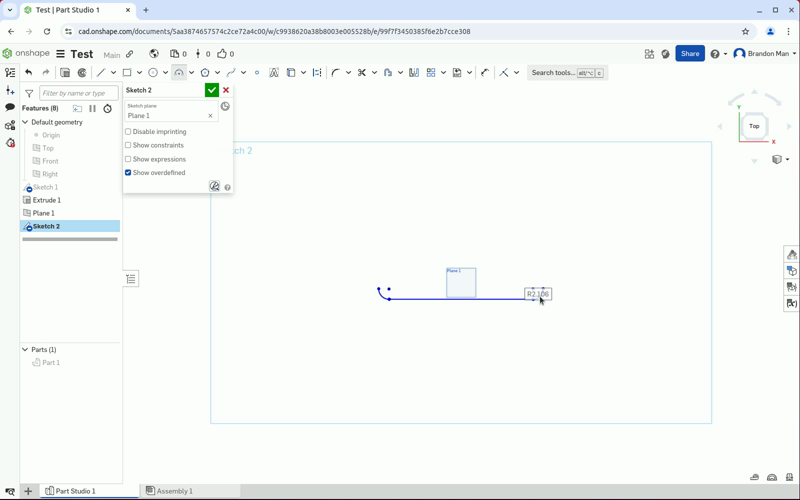
key(l)
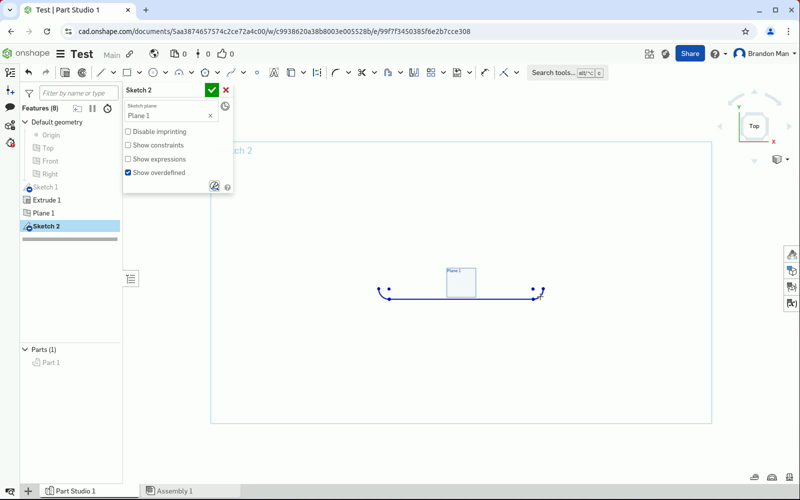
mouse_move(543, 288)
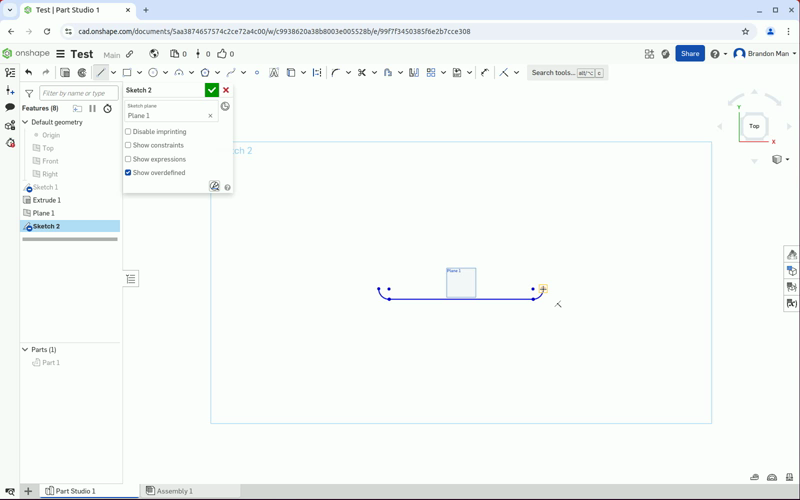
click(543, 288)
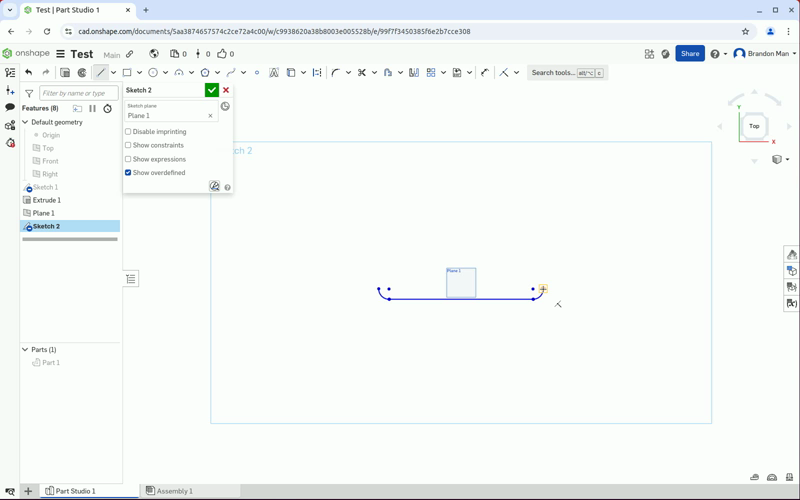
key_down(shift)
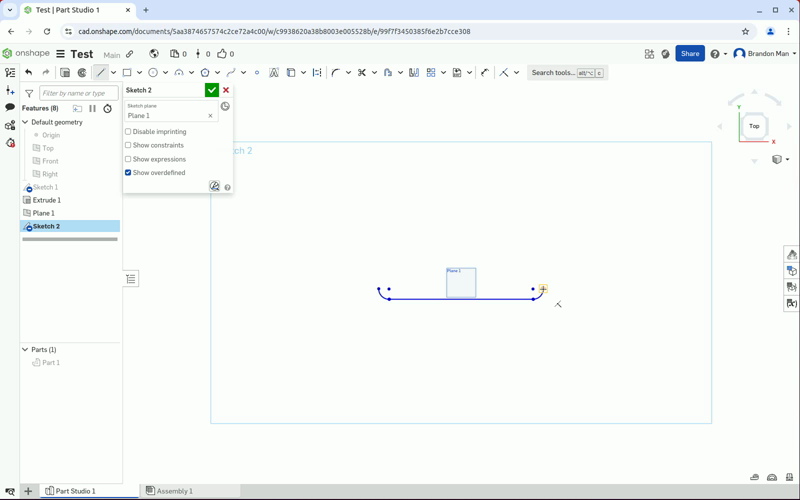
mouse_move(573, 288)
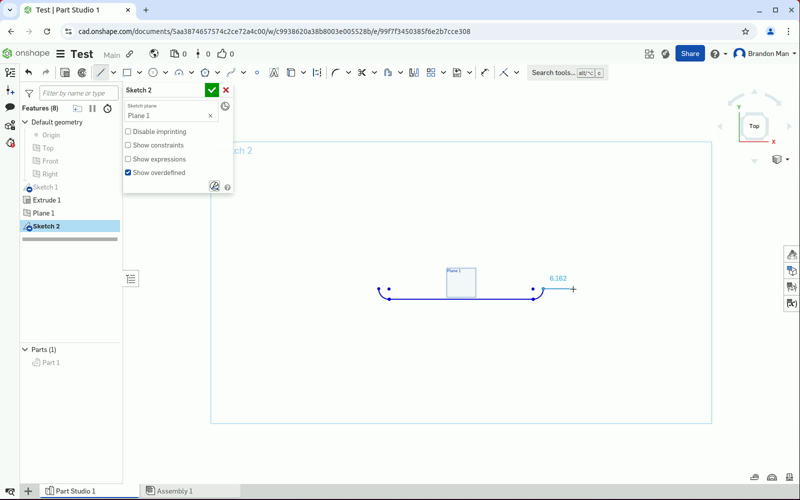
mouse_move(543, 278)
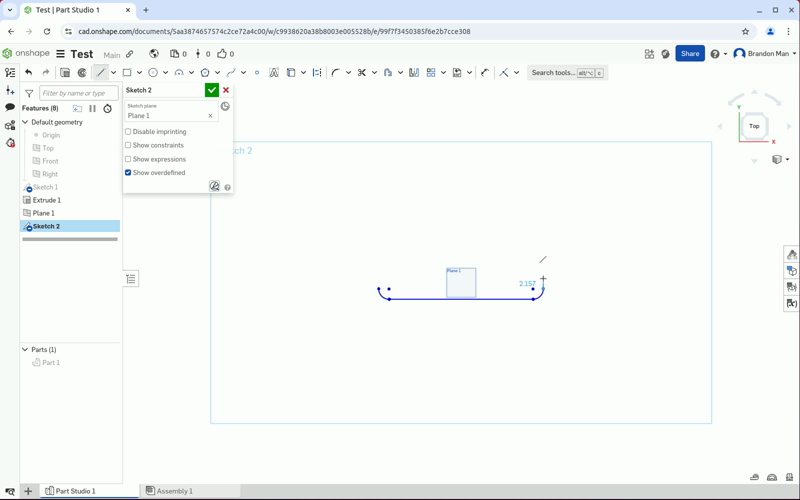
click(543, 278)
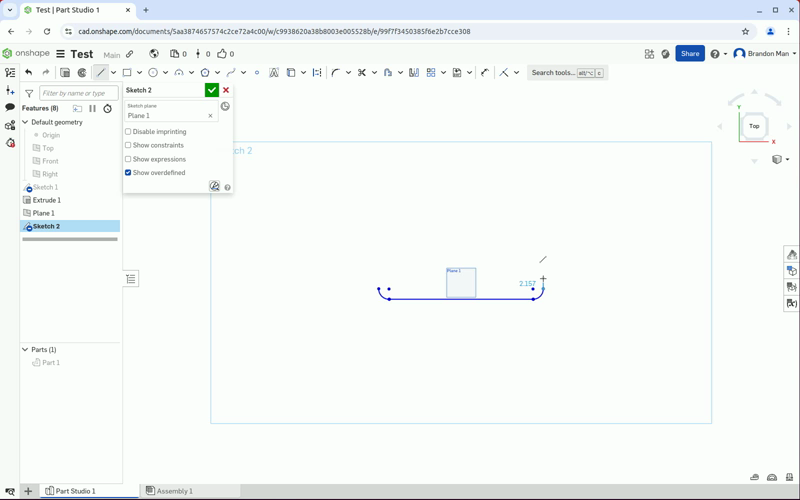
key_up(shift)
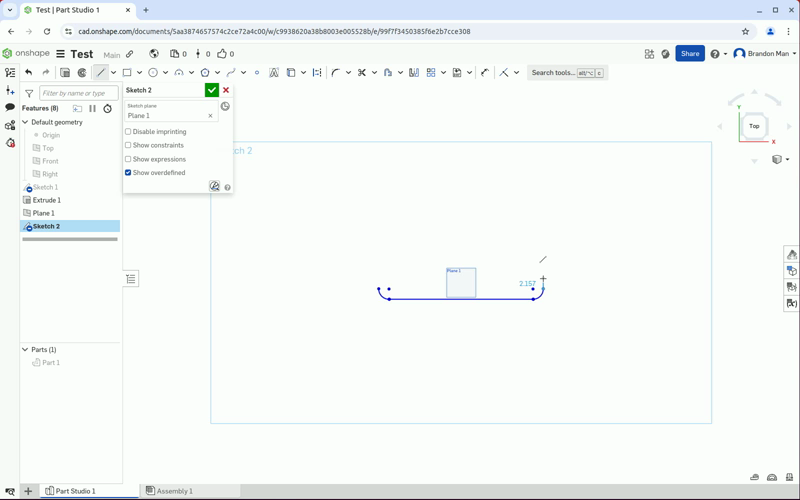
key(esc)
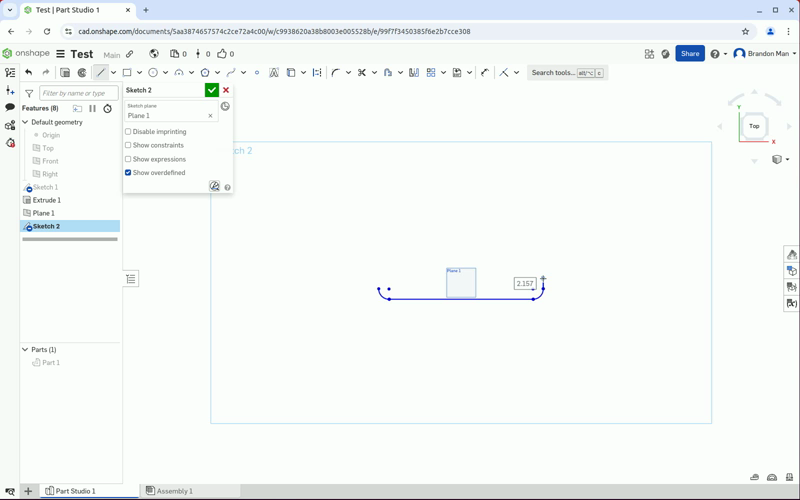
key(a)
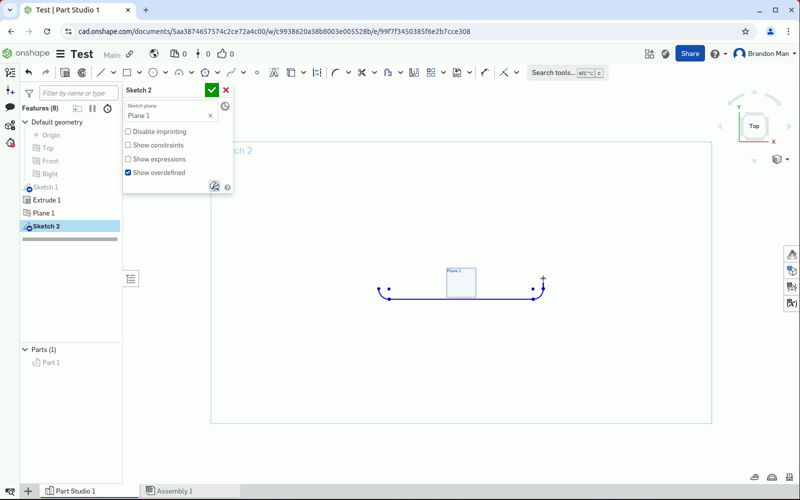
mouse_move(543, 278)
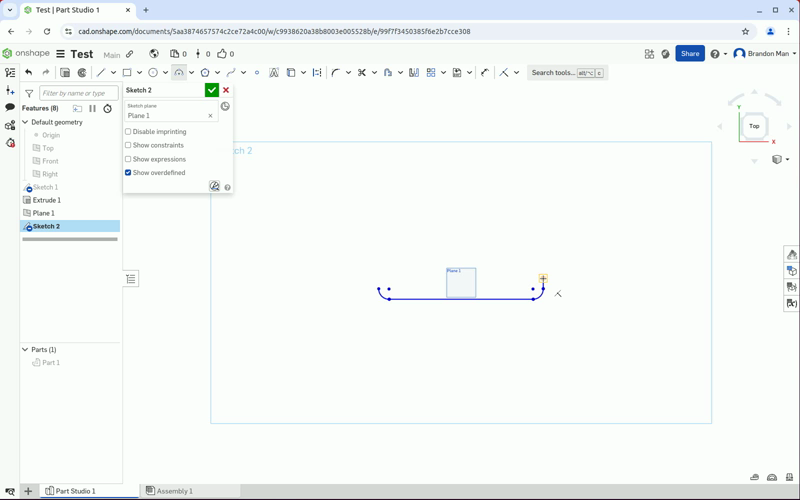
click(543, 278)
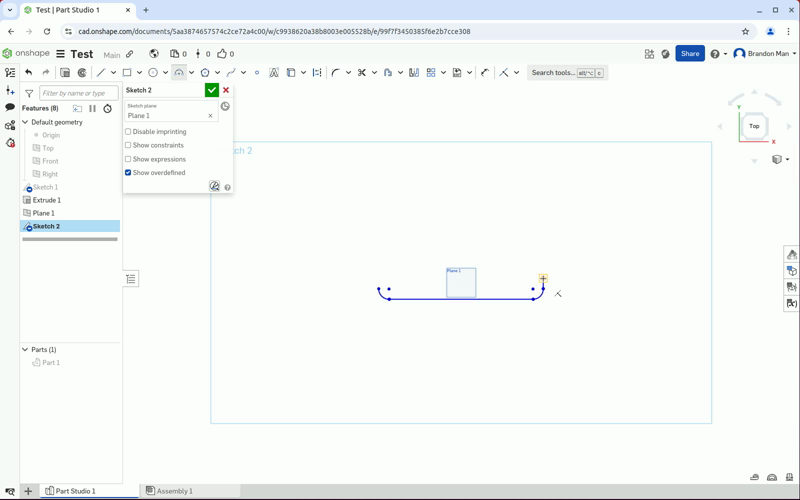
key_down(shift)
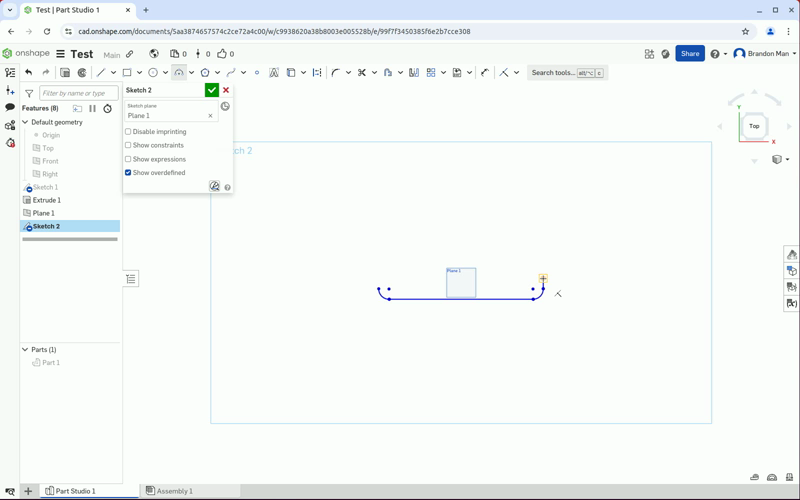
mouse_move(533, 266)
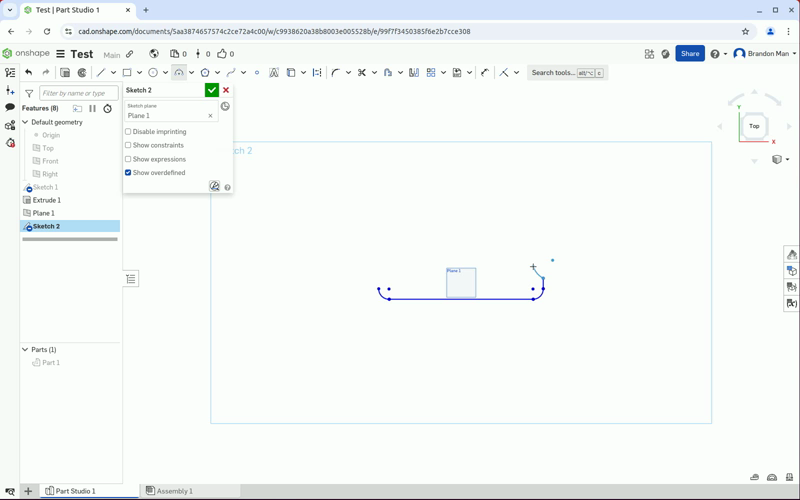
click(533, 266)
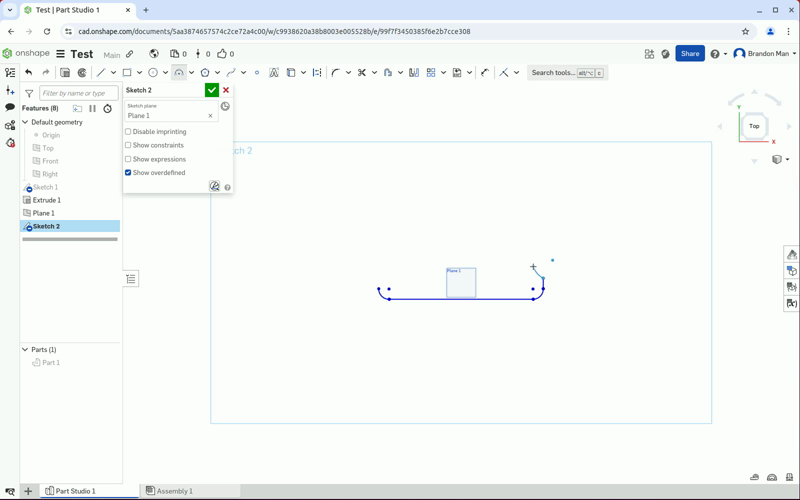
mouse_move(540, 270)
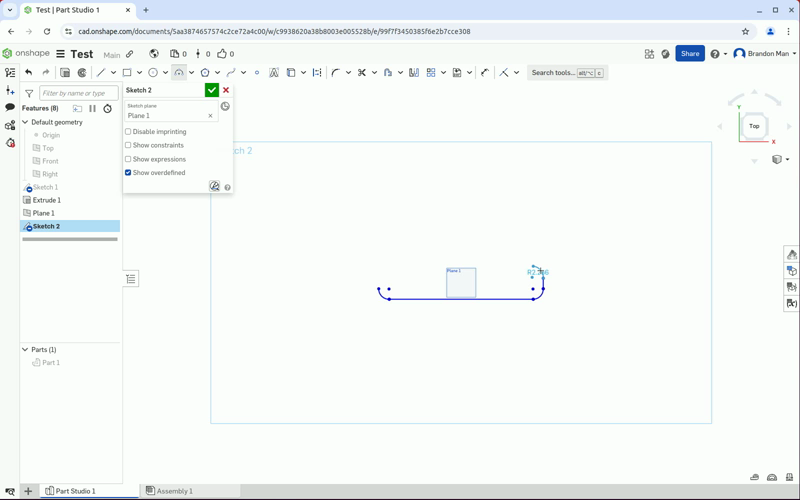
click(540, 270)
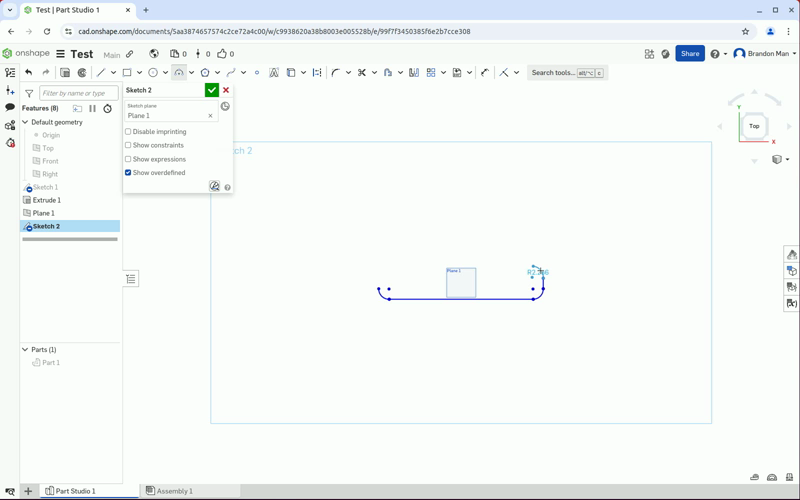
key_up(shift)
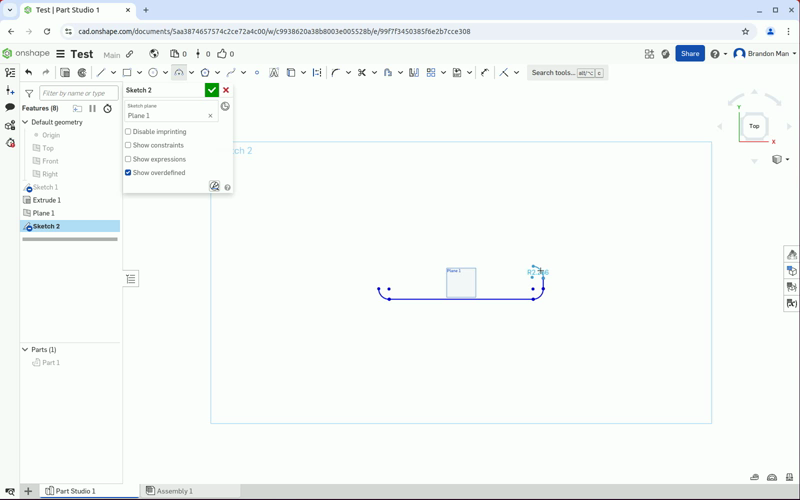
key(esc)
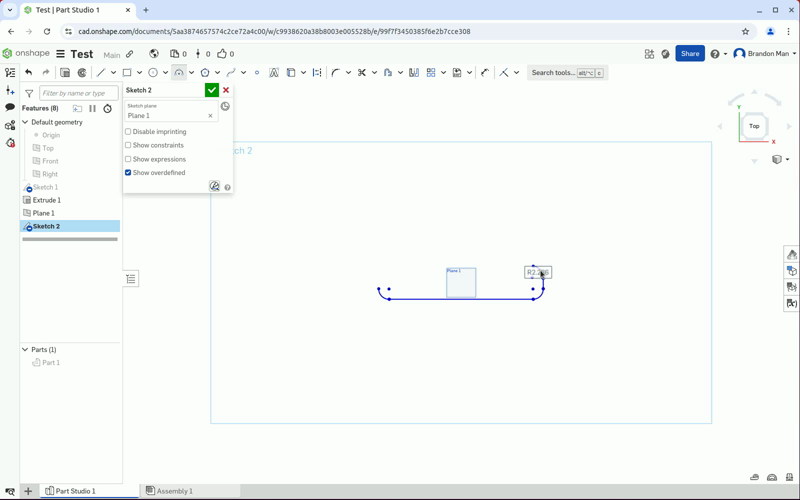
key(l)
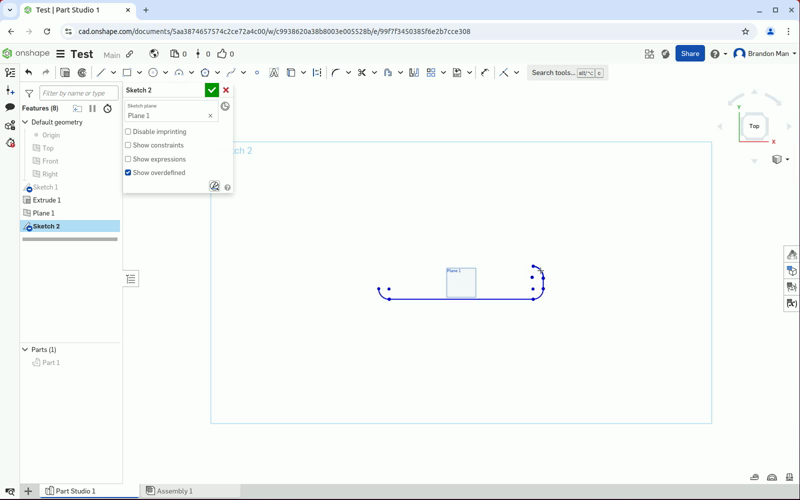
mouse_move(533, 266)
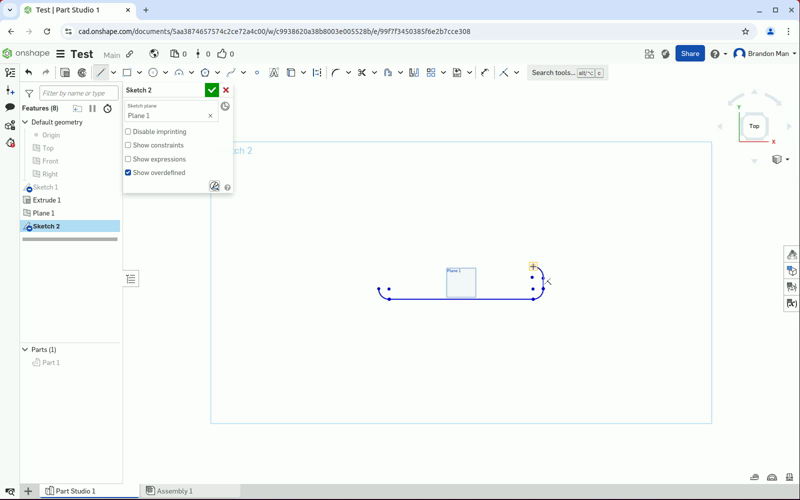
click(533, 266)
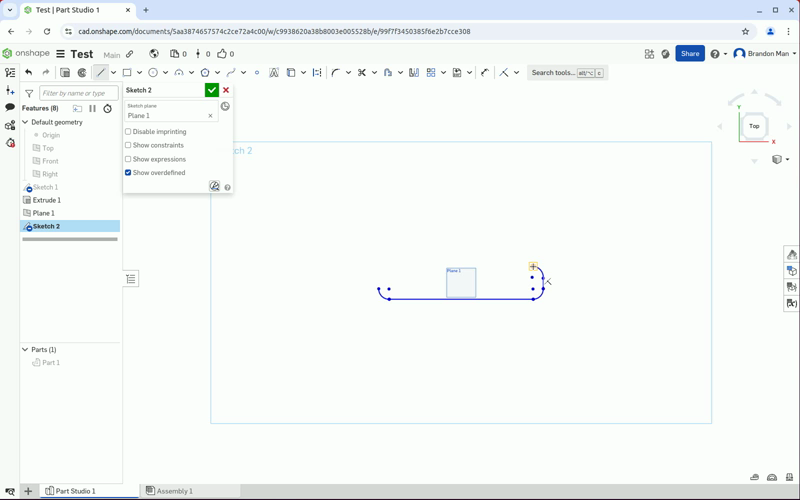
key_down(shift)
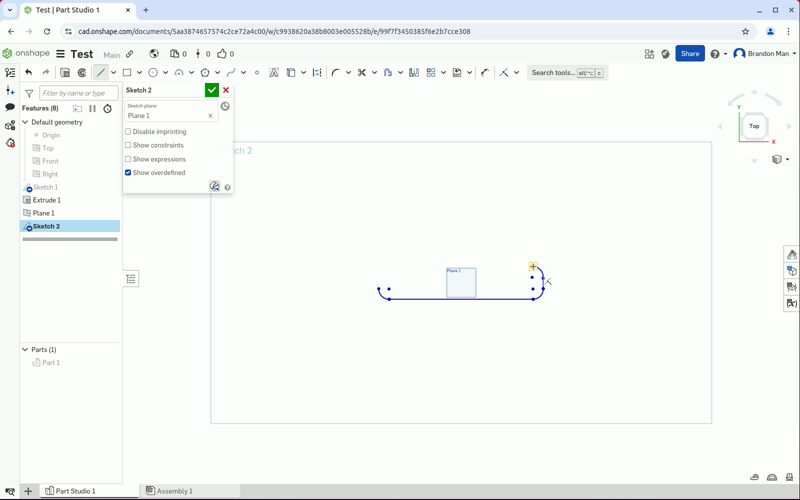
mouse_move(389, 266)
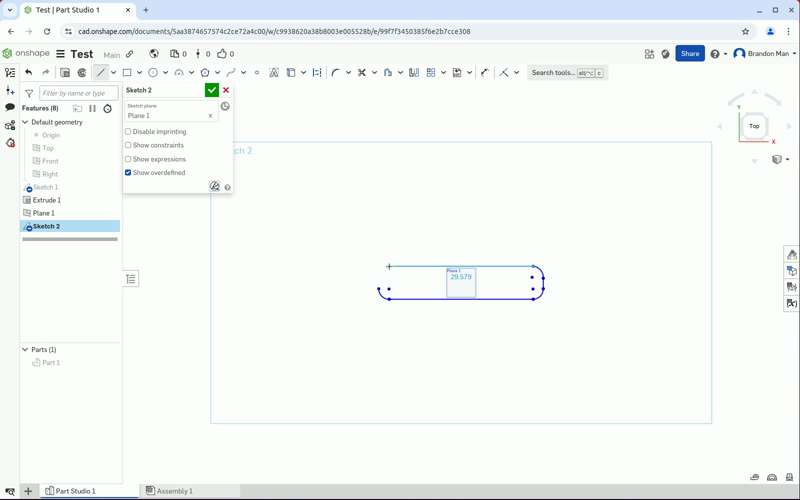
click(389, 266)
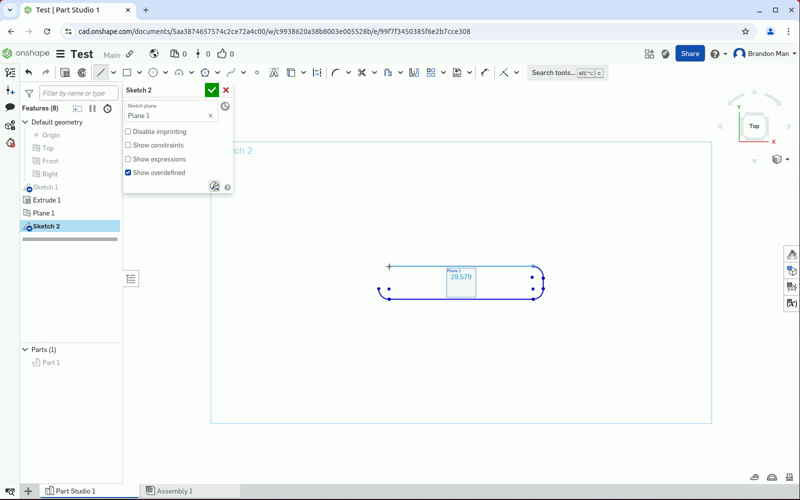
key_up(shift)
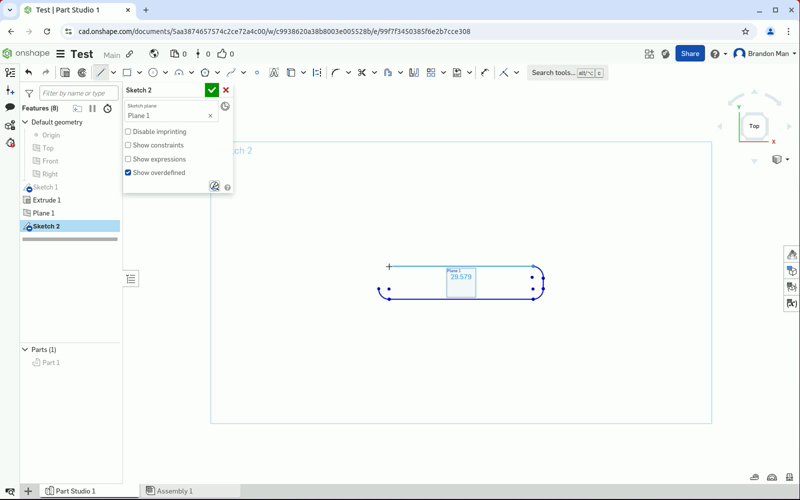
key(esc)
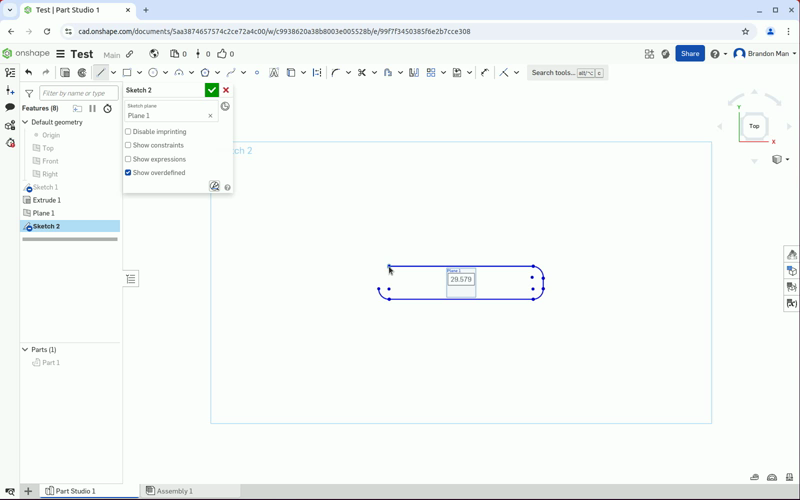
key(a)
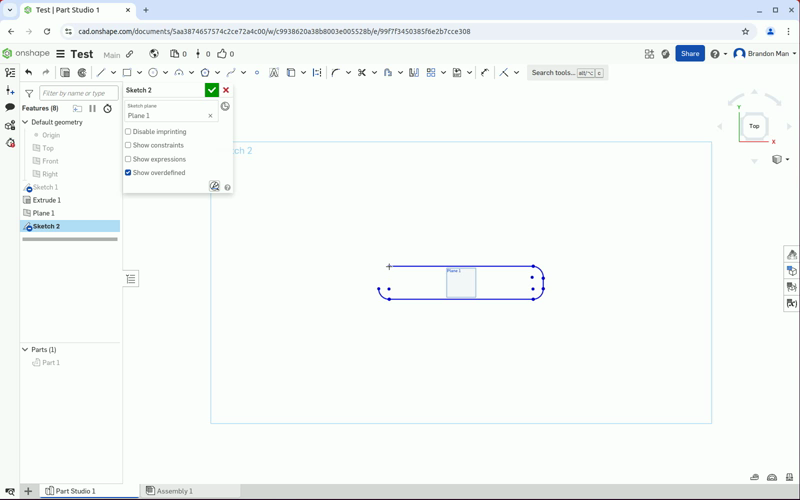
mouse_move(389, 266)
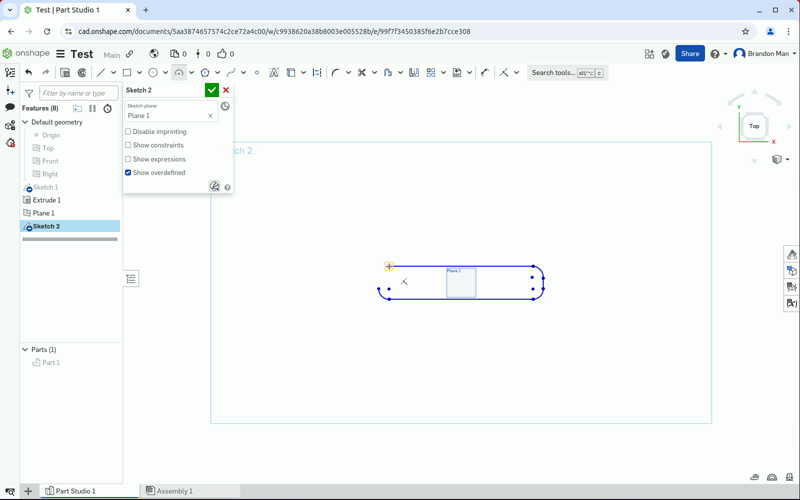
click(389, 266)
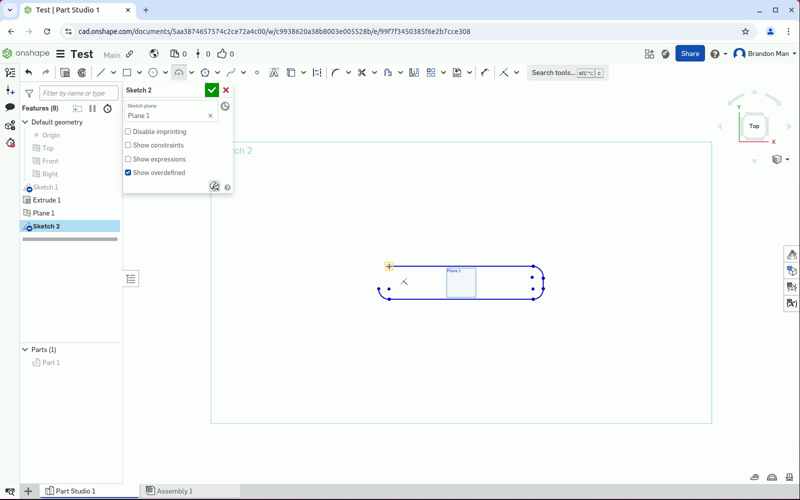
key_down(shift)
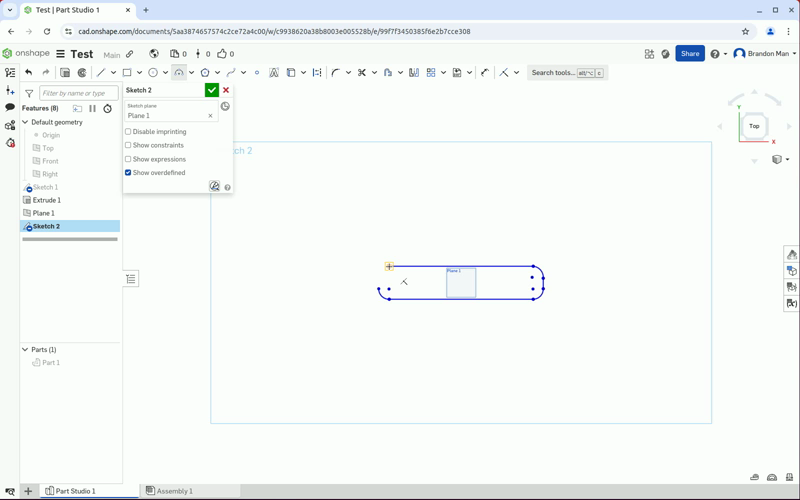
mouse_move(378, 278)
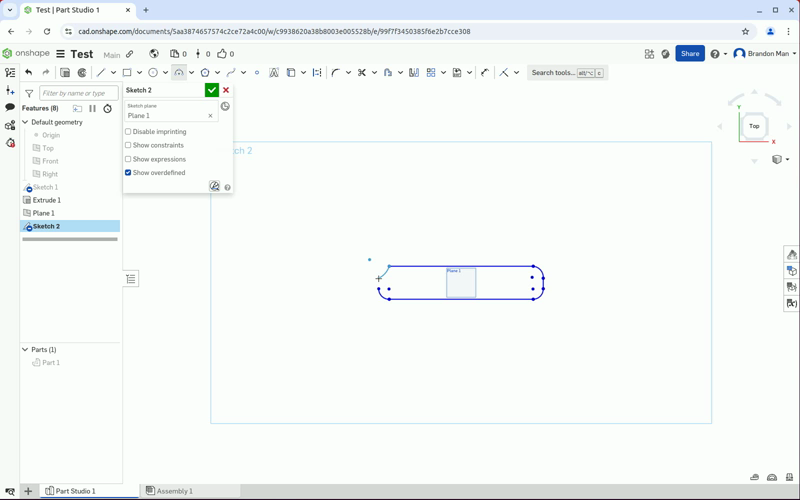
click(378, 278)
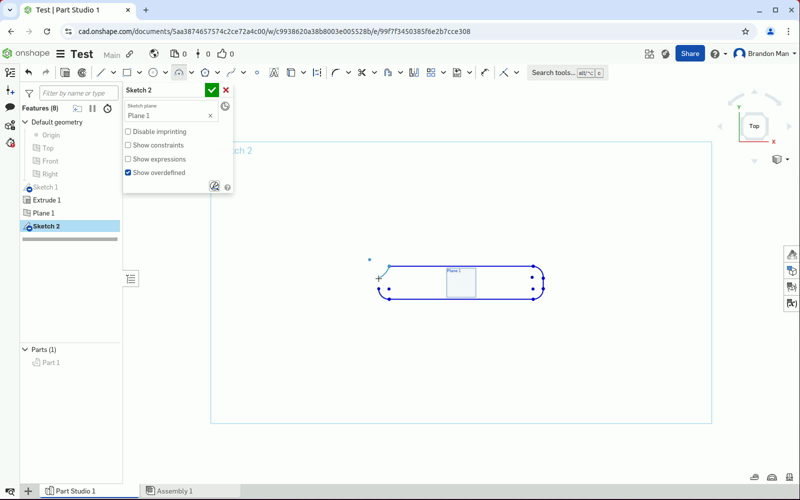
mouse_move(381, 270)
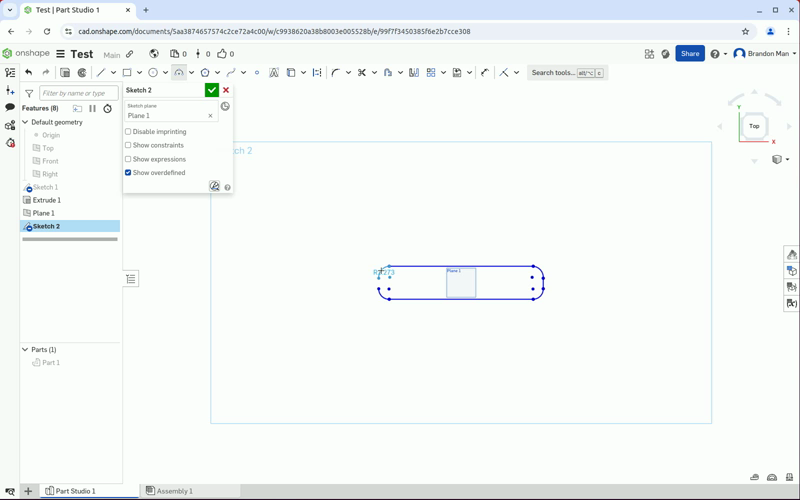
click(381, 270)
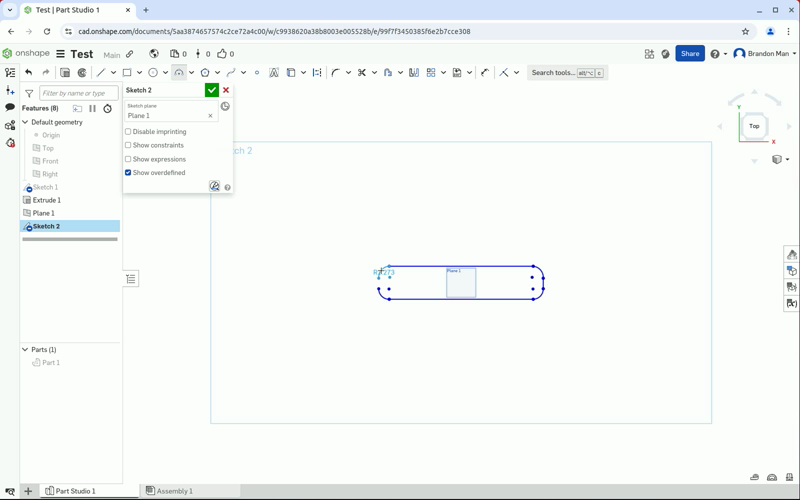
key_up(shift)
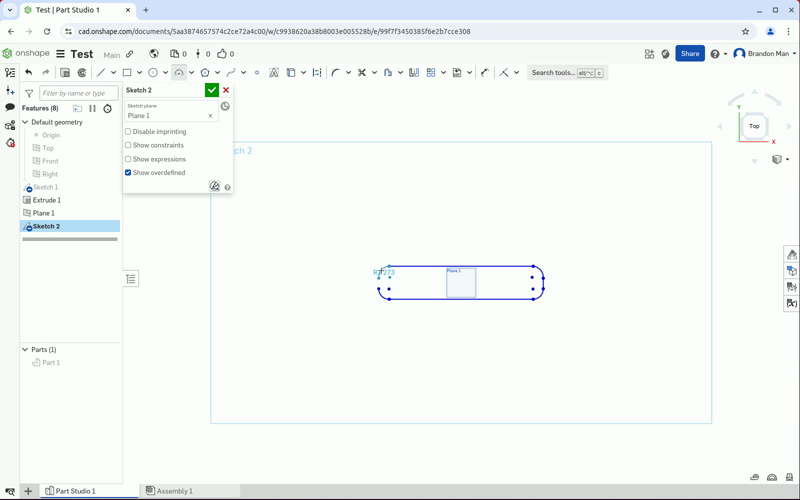
key(esc)
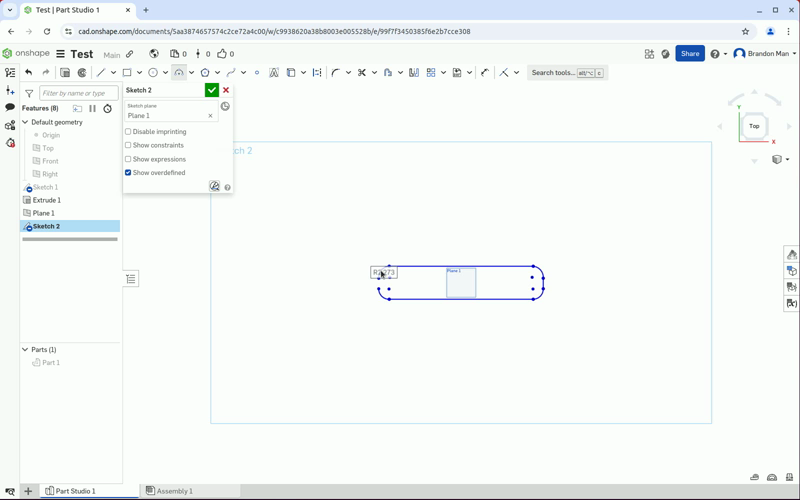
key(l)
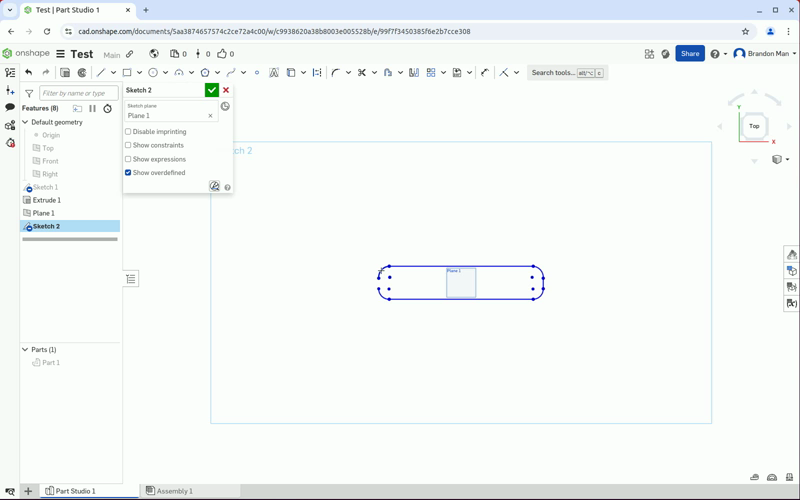
mouse_move(378, 278)
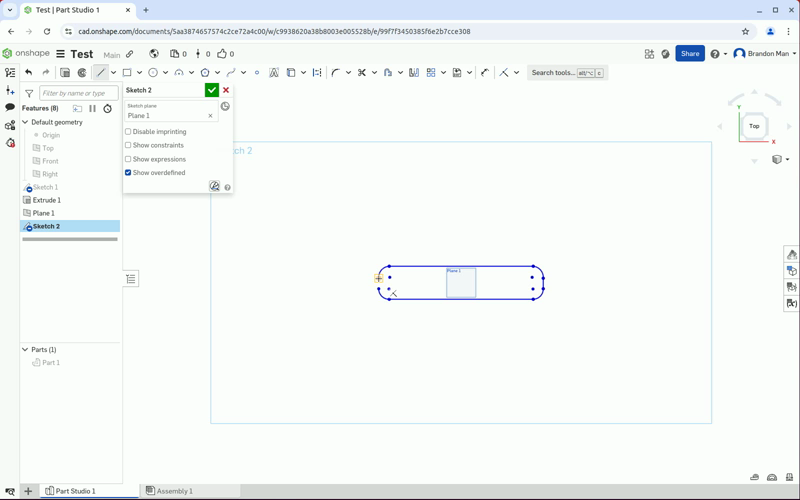
click(378, 278)
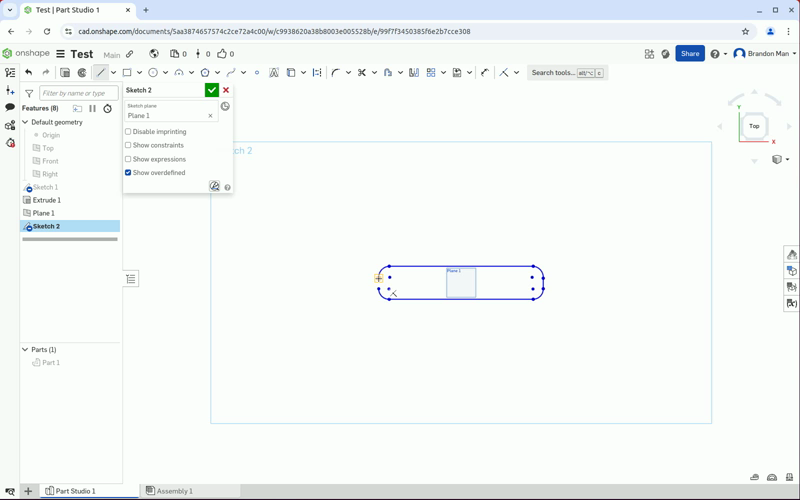
mouse_move(408, 278)
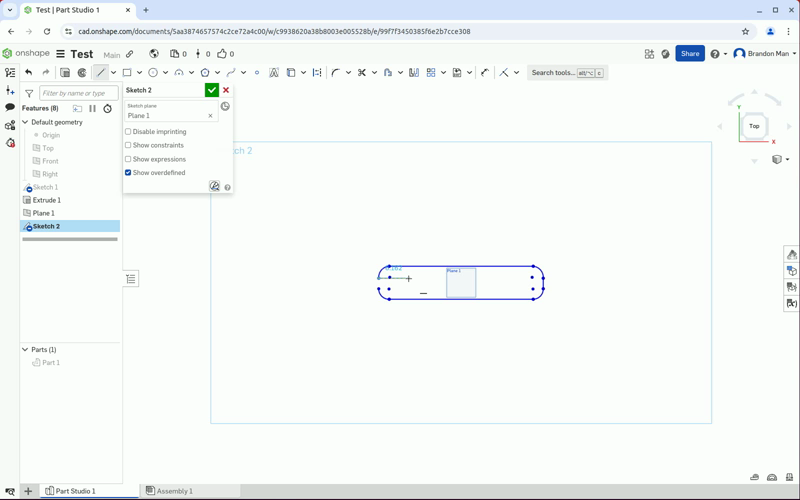
key_down(shift)
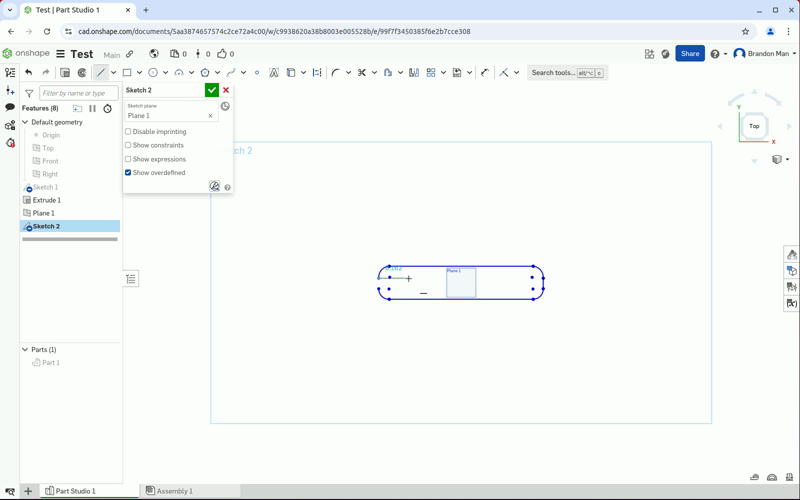
mouse_move(378, 288)
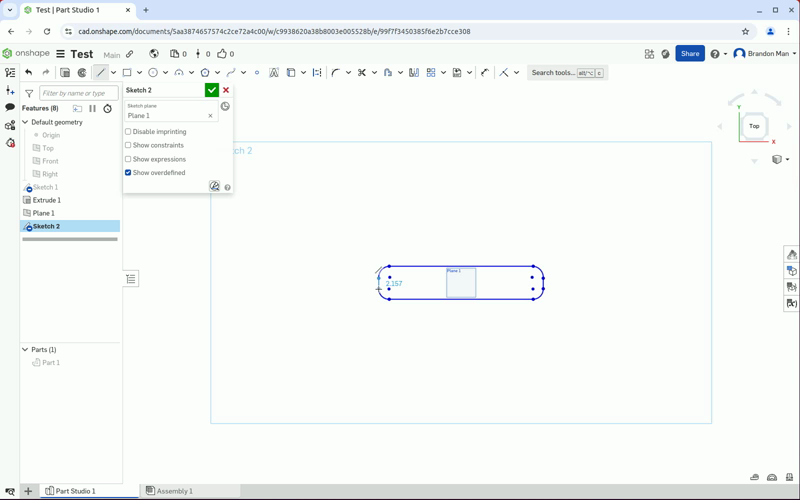
key_up(shift)
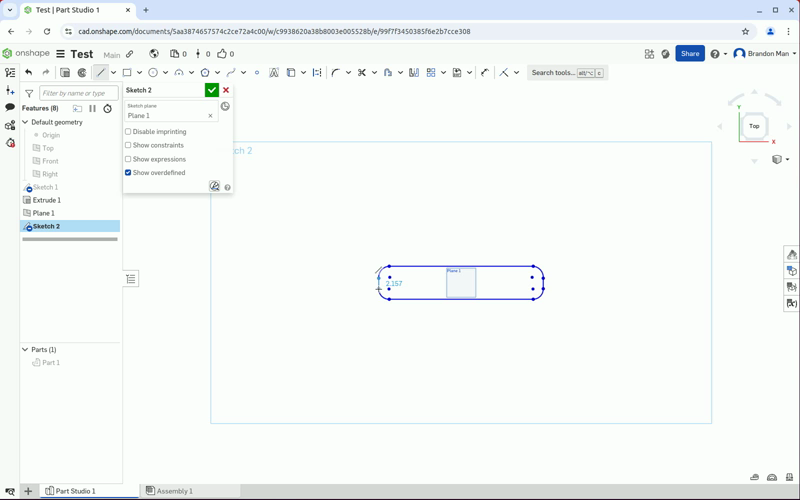
click(378, 288)
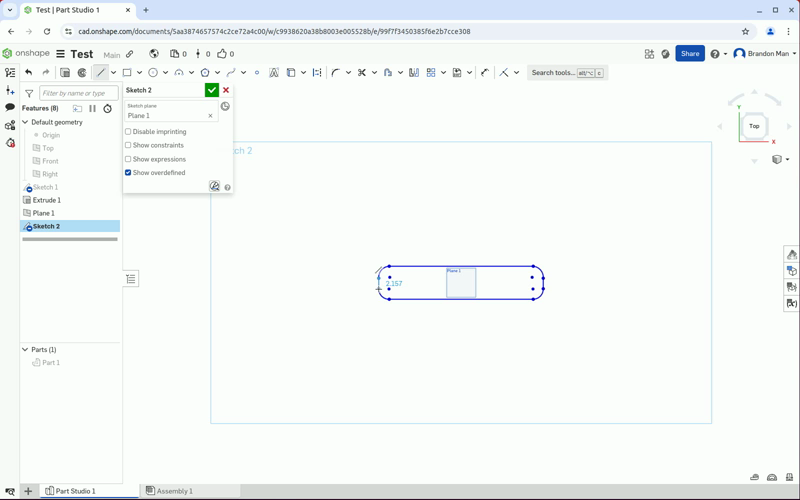
key(esc)
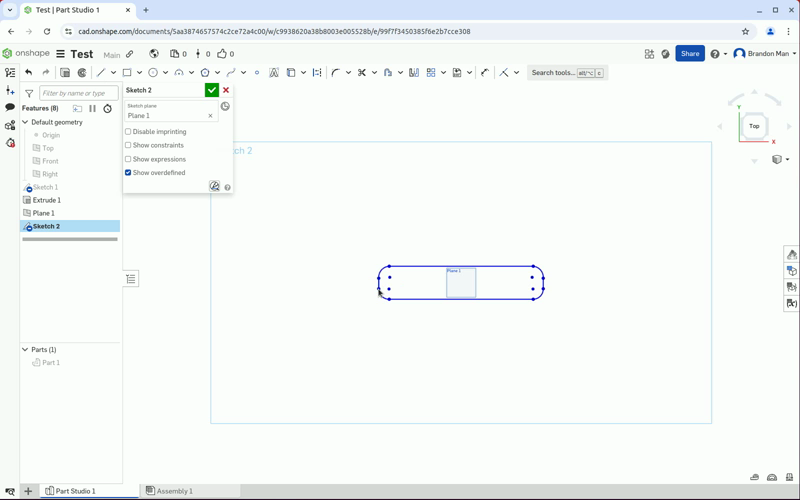
mouse_move(454, 274)
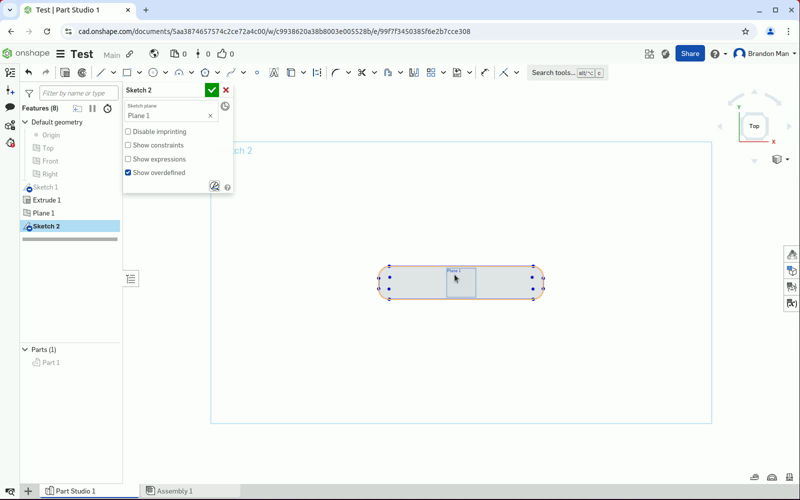
click(454, 274)
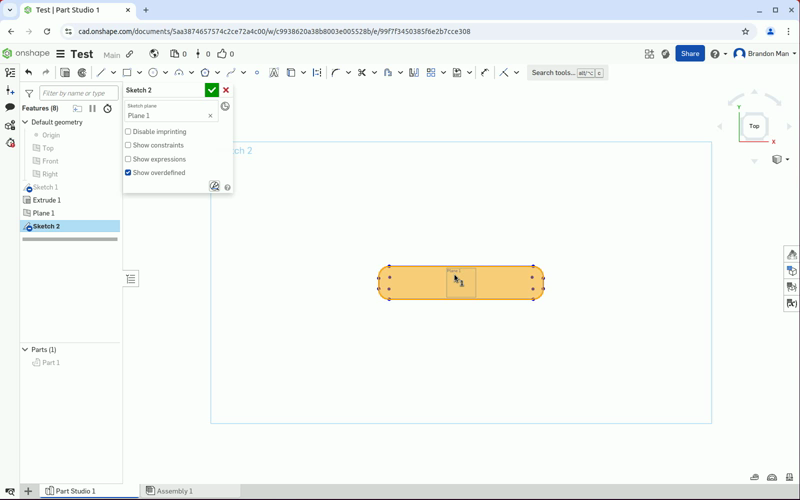
mouse_move(73, 352)
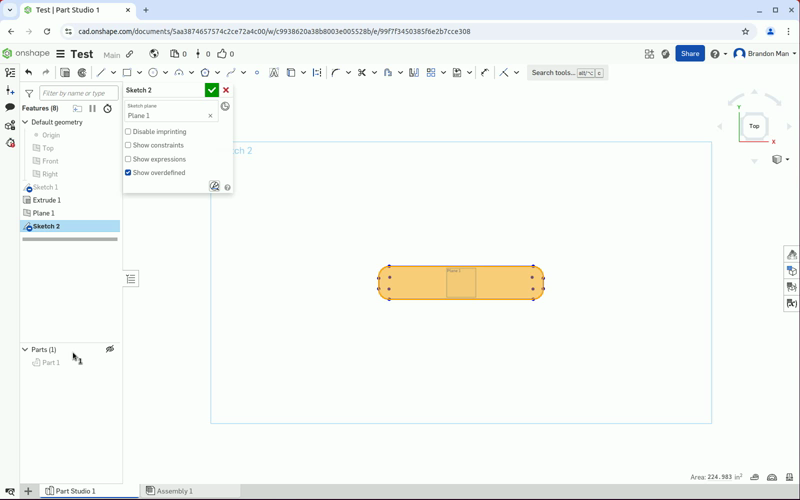
key(shift+y)
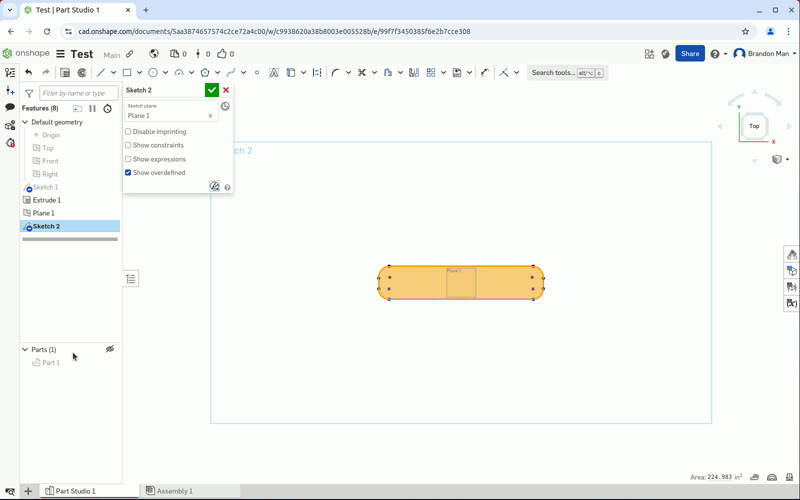
key(shift+e)
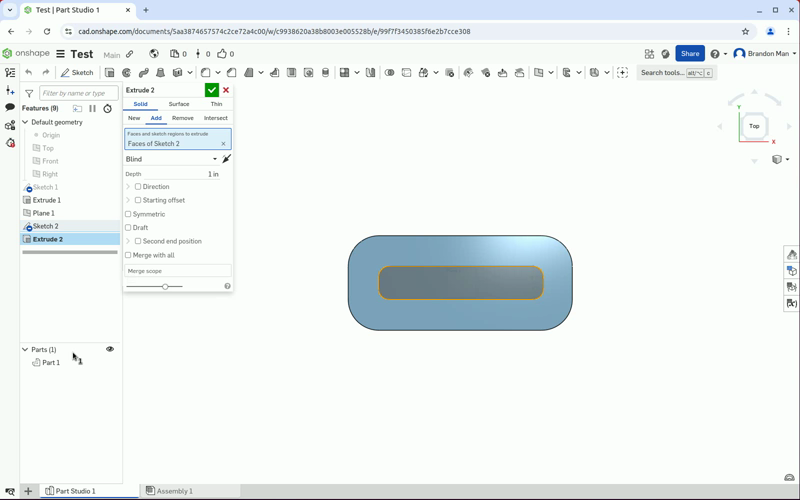
mouse_move(143, 106)
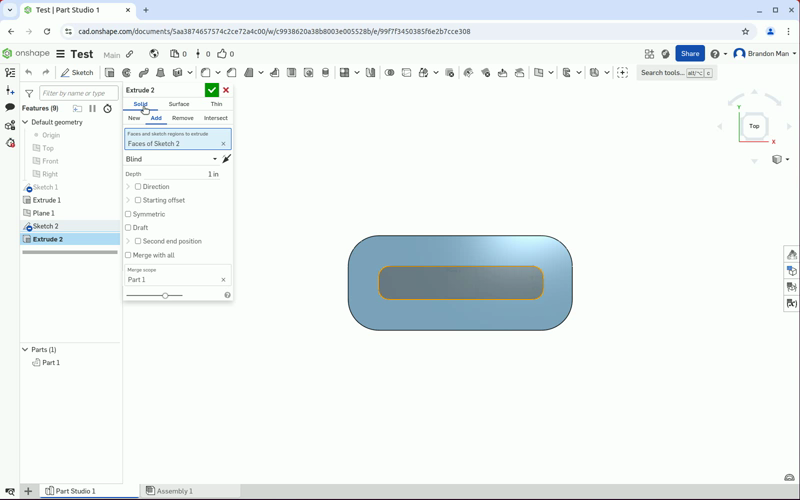
click(143, 106)
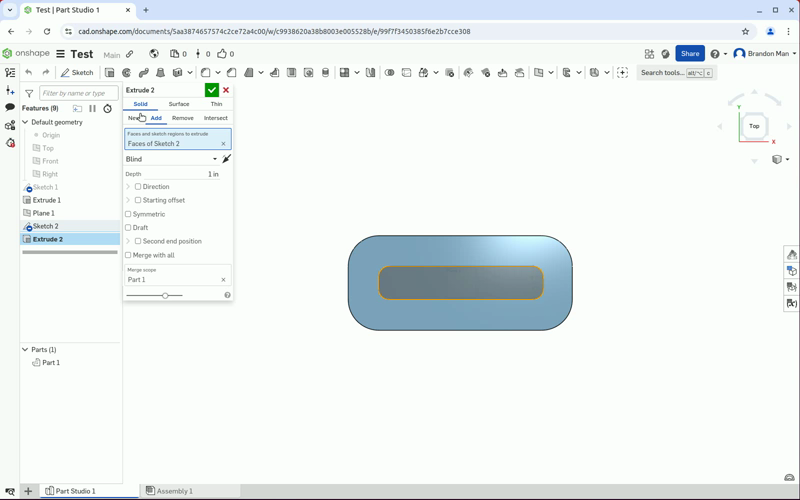
mouse_move(137, 120)
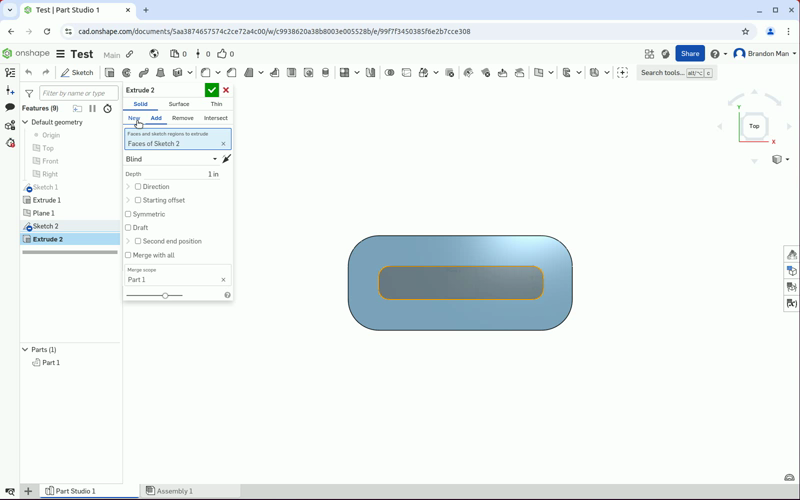
click(137, 120)
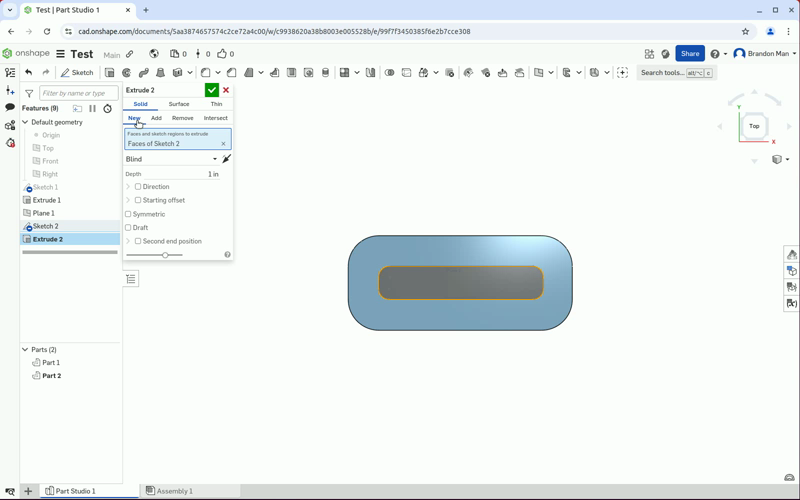
key(tab, 4)
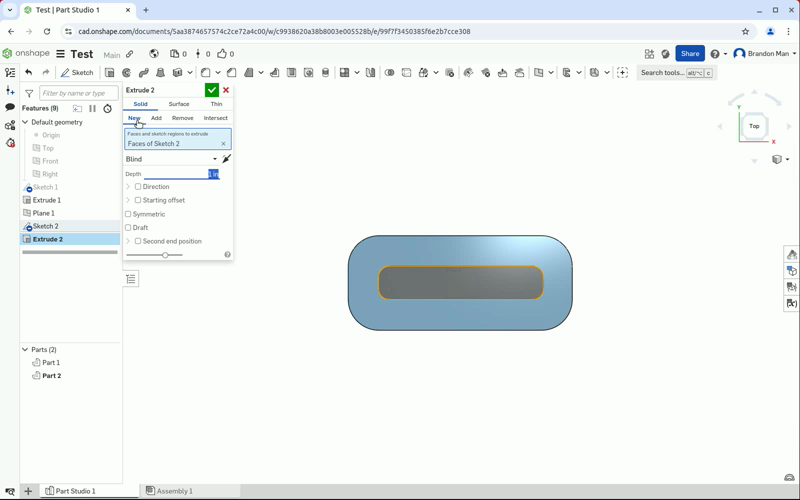
text(19.257)
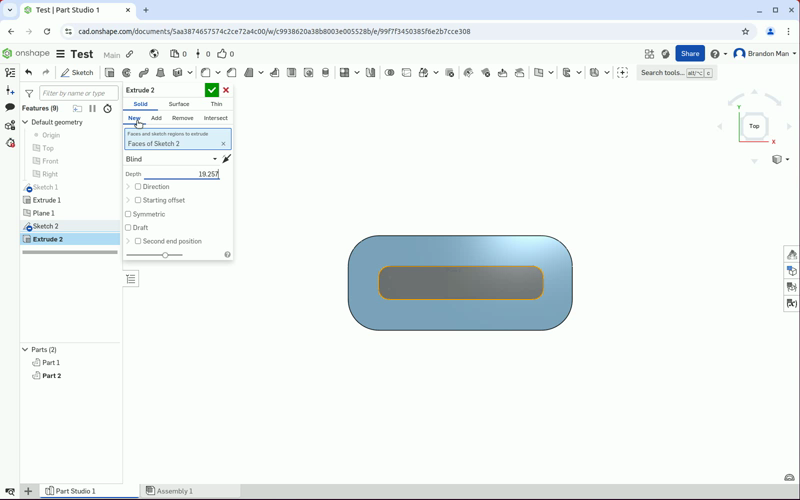
key(enter)
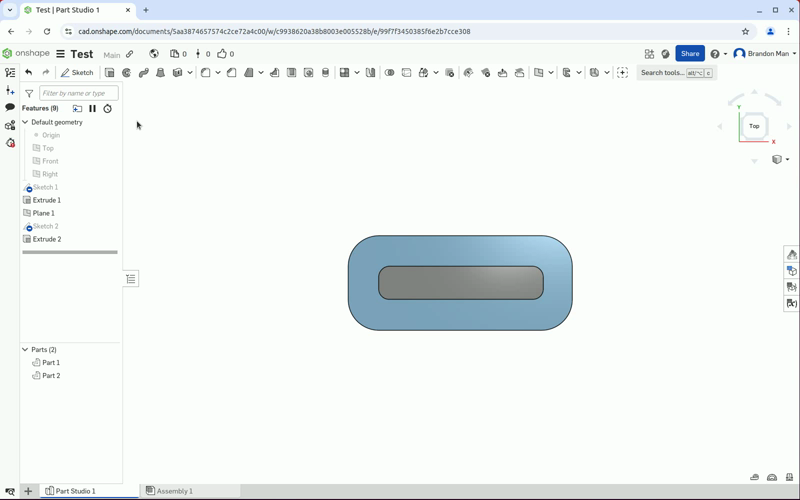
key(shift+h)
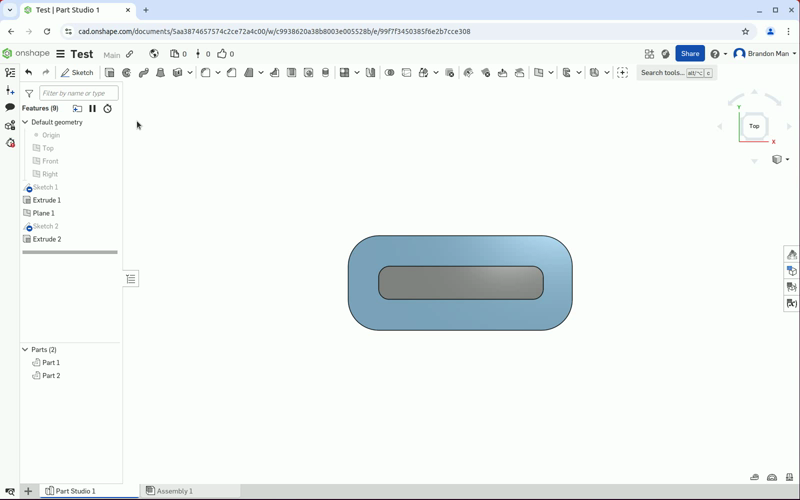
key(shift+h)
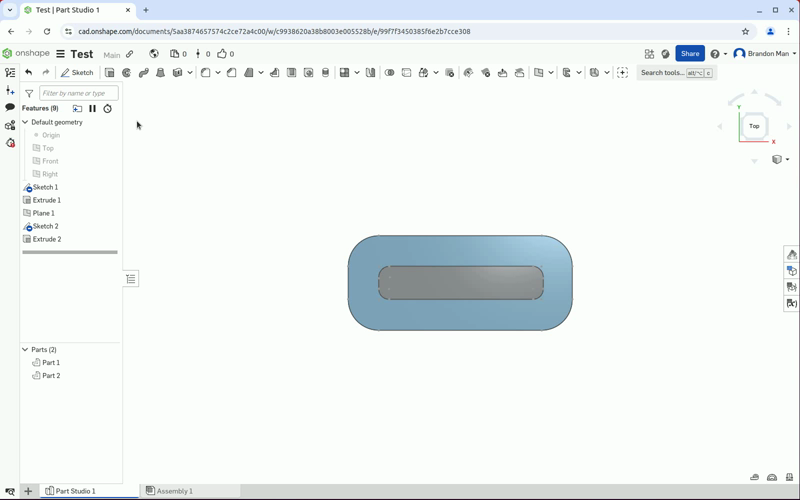
key(shift+7)
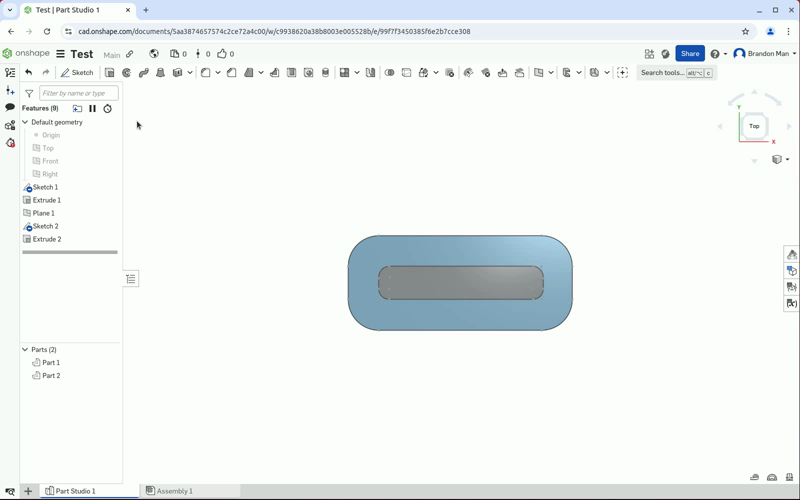
key(up, 3)
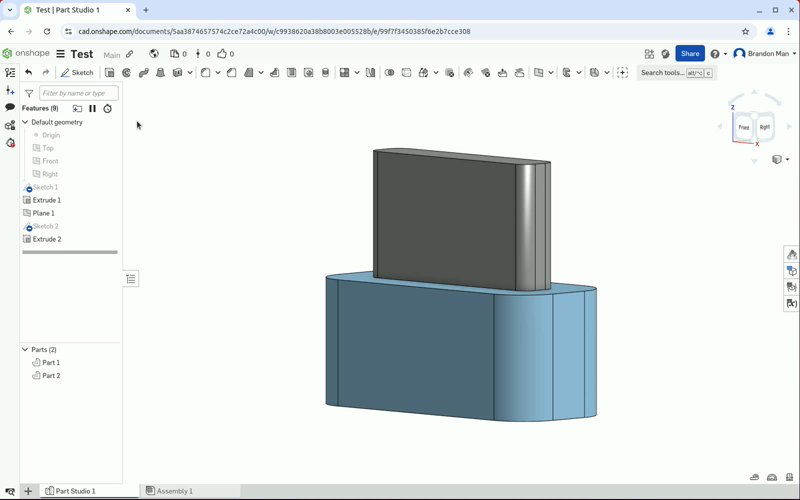
key(left, 3)
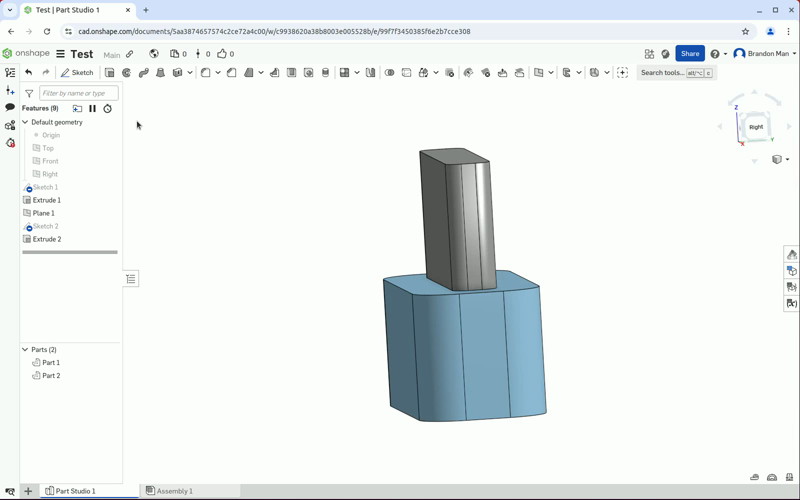
key(right, 3)
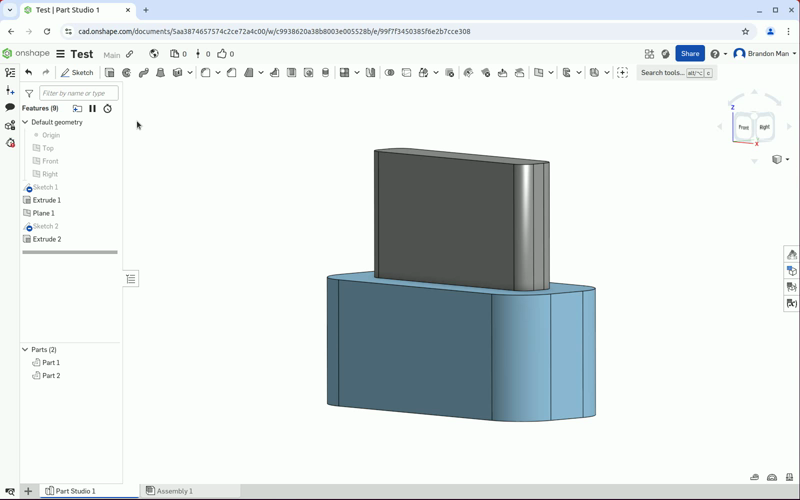
key(down, 3)
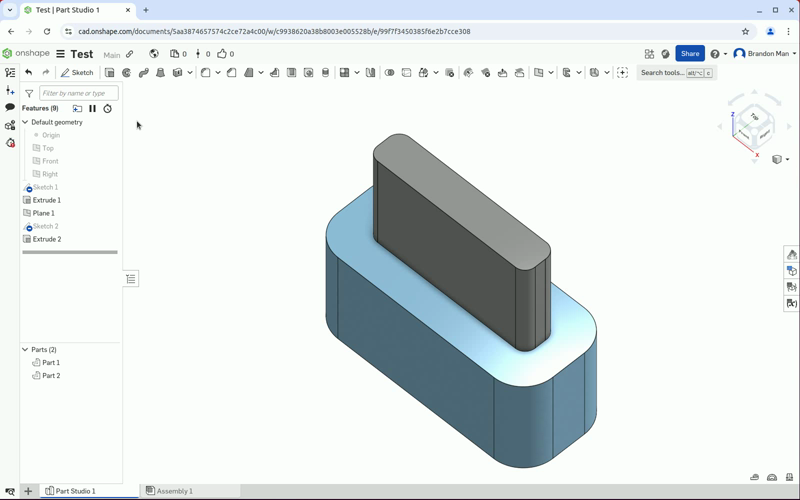
mouse_move(73, 189)
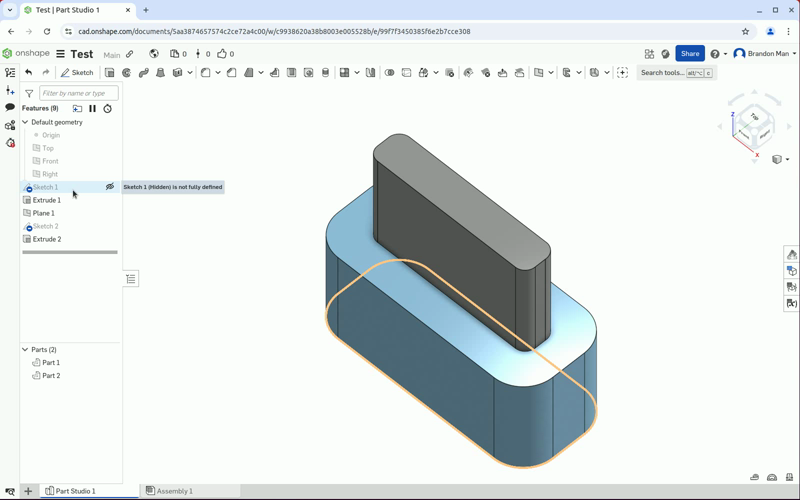
click(73, 189)